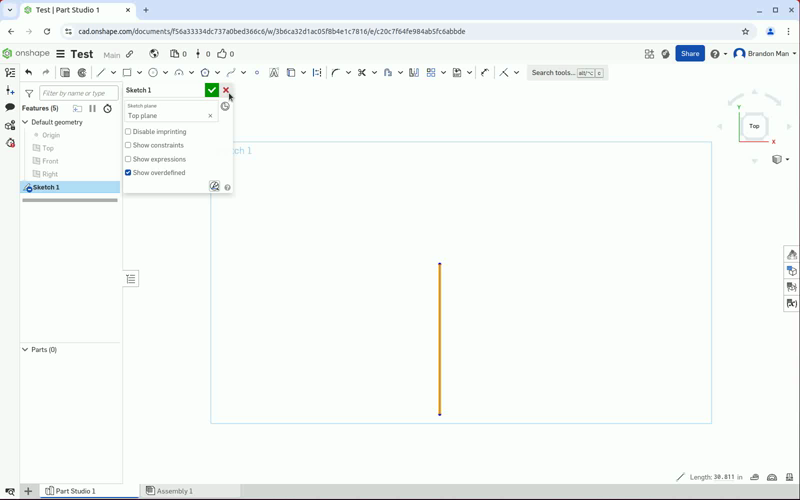
key(shift+h)
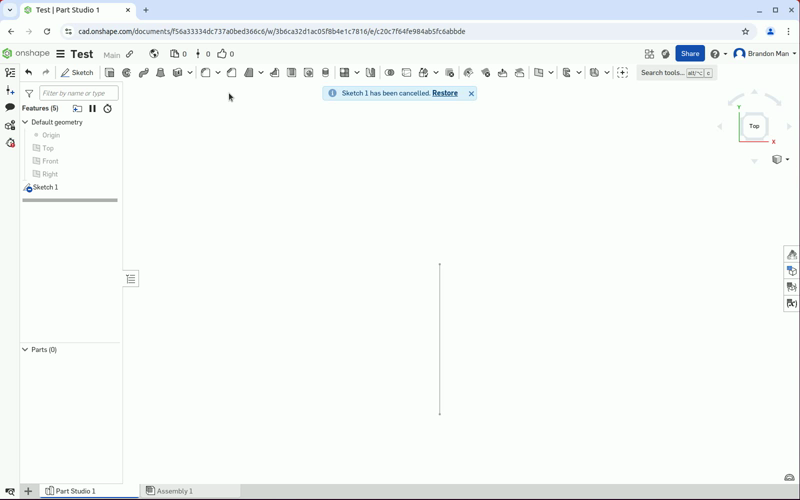
mouse_move(73, 352)
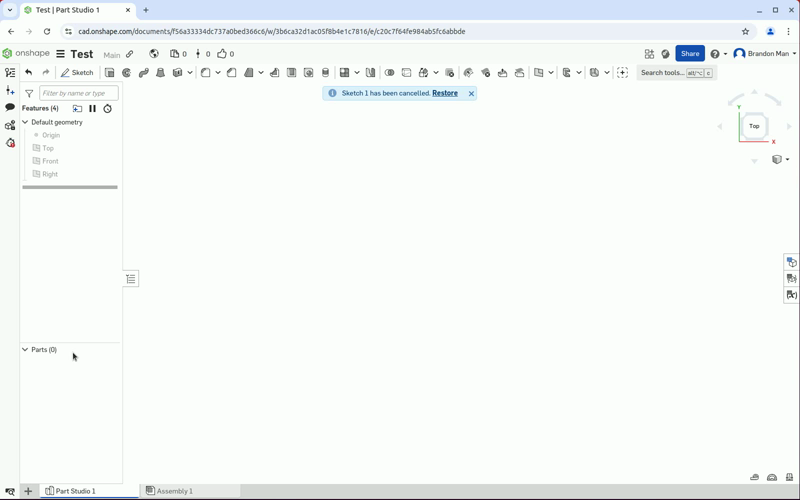
key(y)
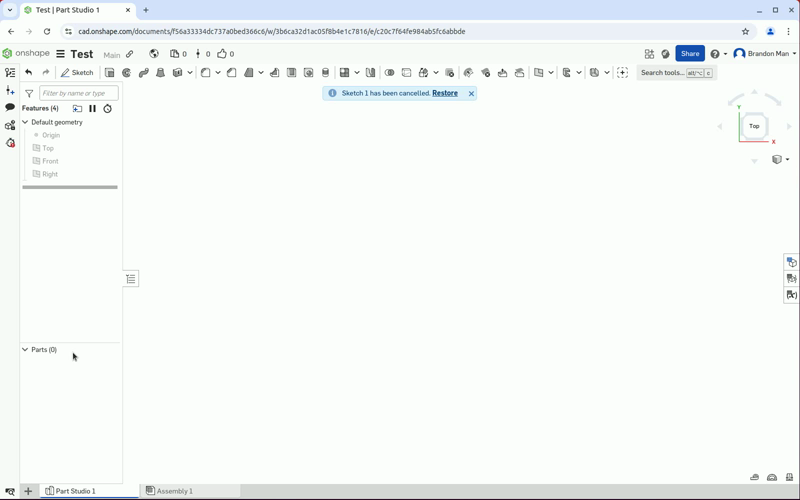
key(shift+p)
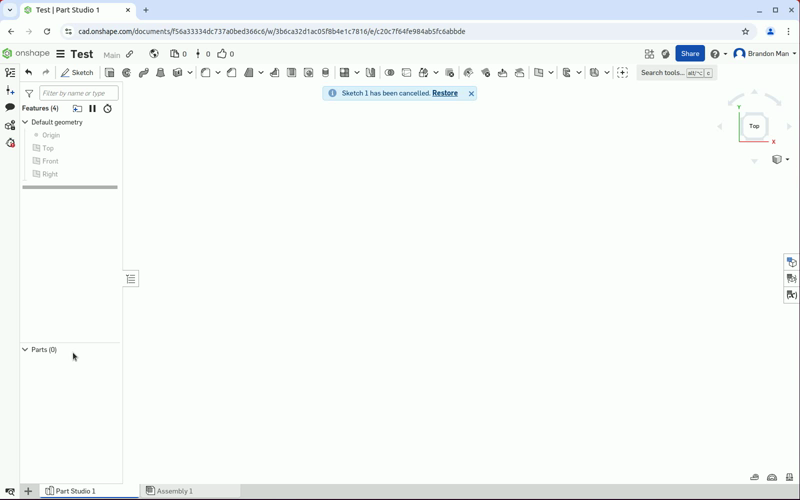
key(space)
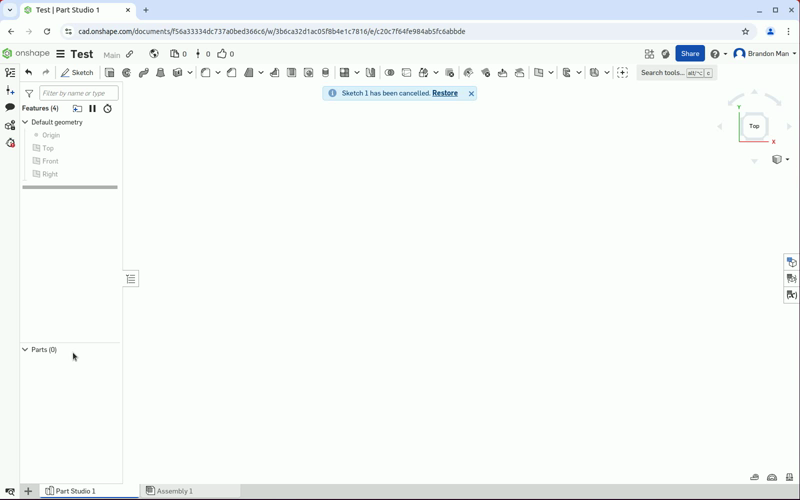
key_down(shift)
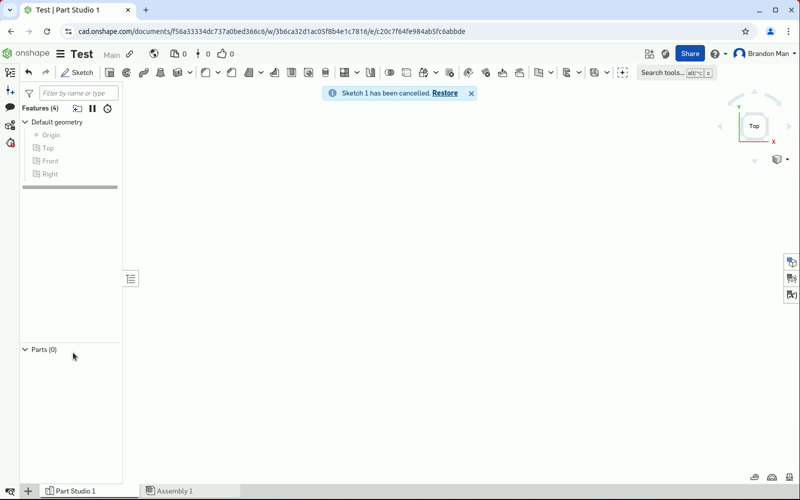
key(up)
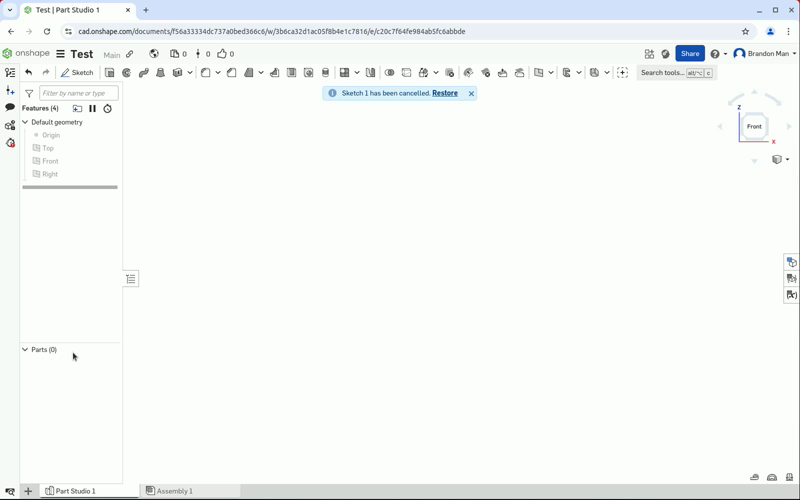
key_up(shift)
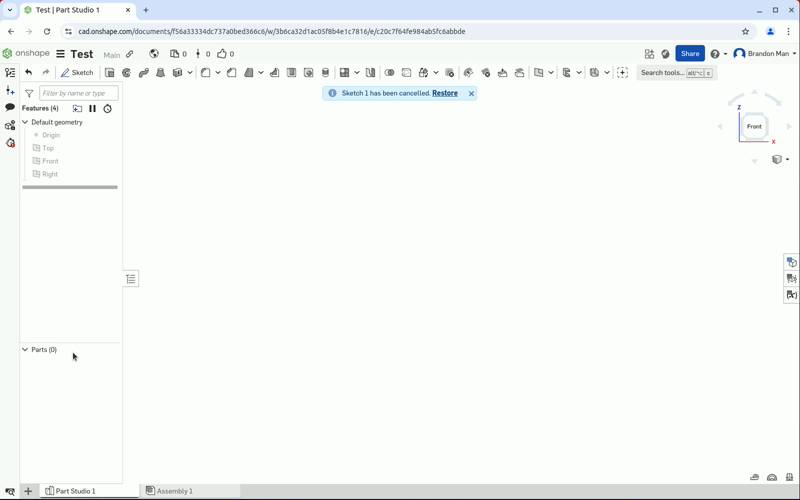
mouse_move(73, 352)
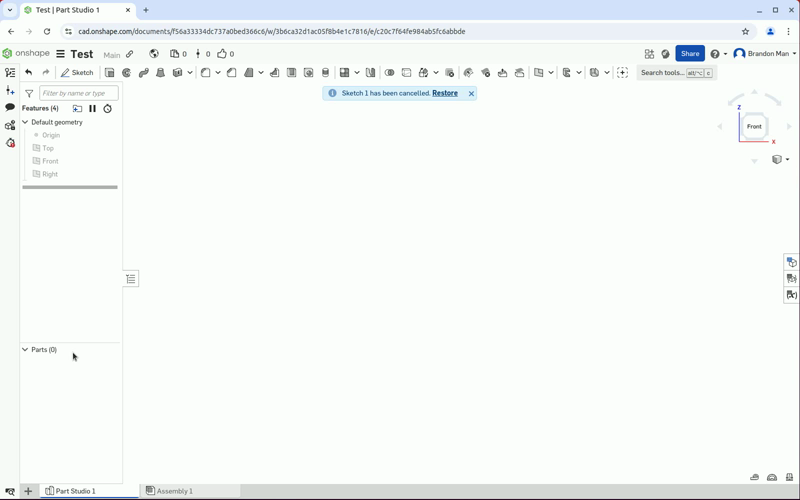
key(shift+y)
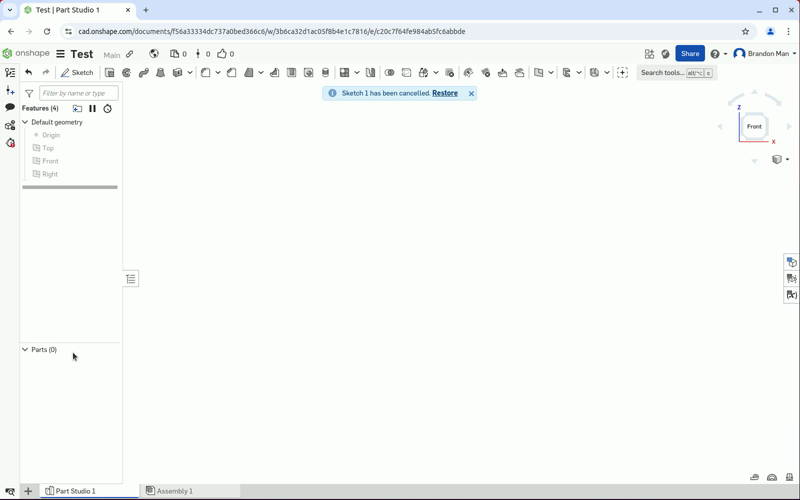
key(shift+s)
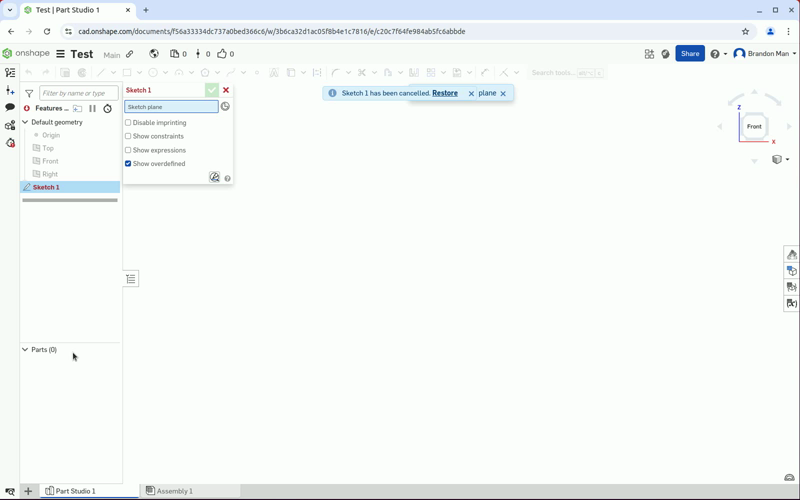
mouse_move(73, 163)
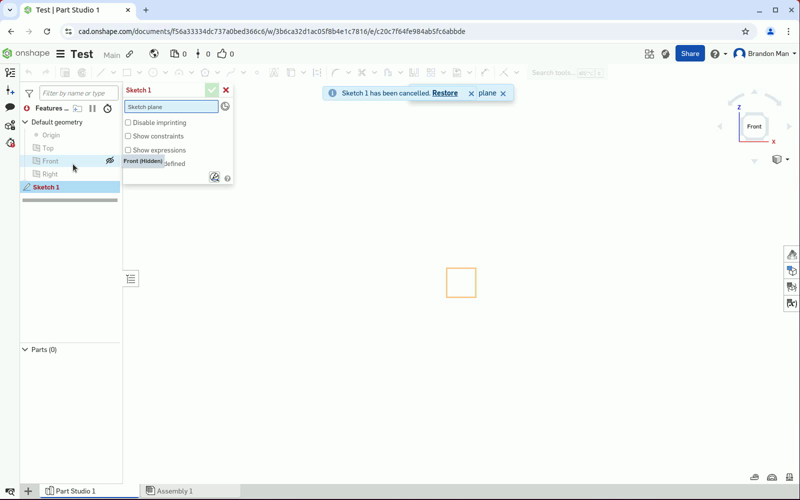
click(73, 163)
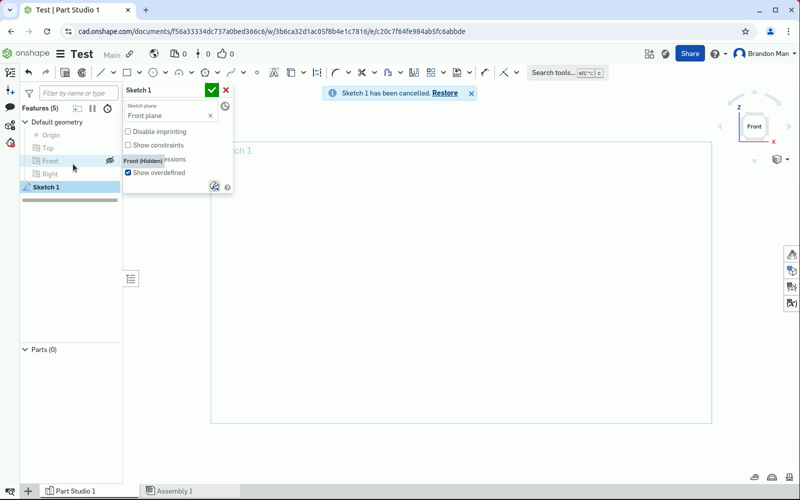
mouse_move(73, 352)
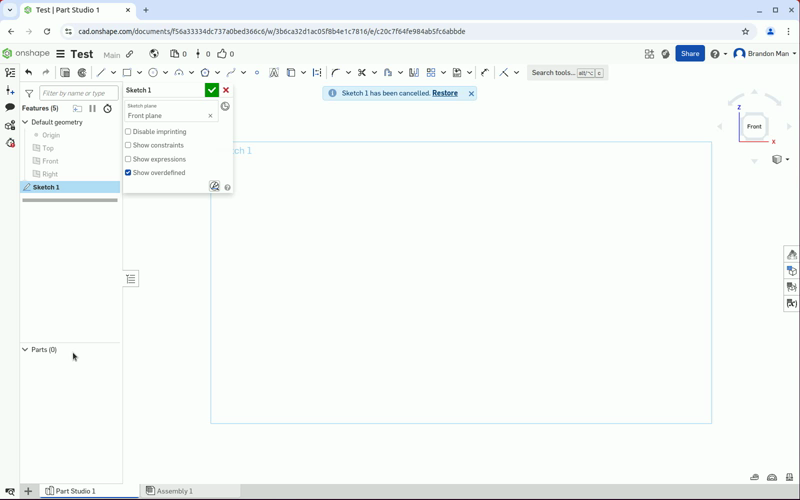
key(y)
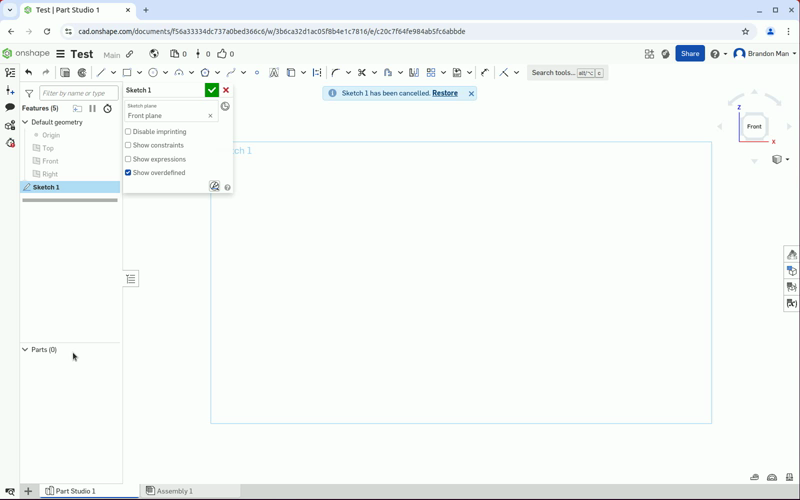
key(c)
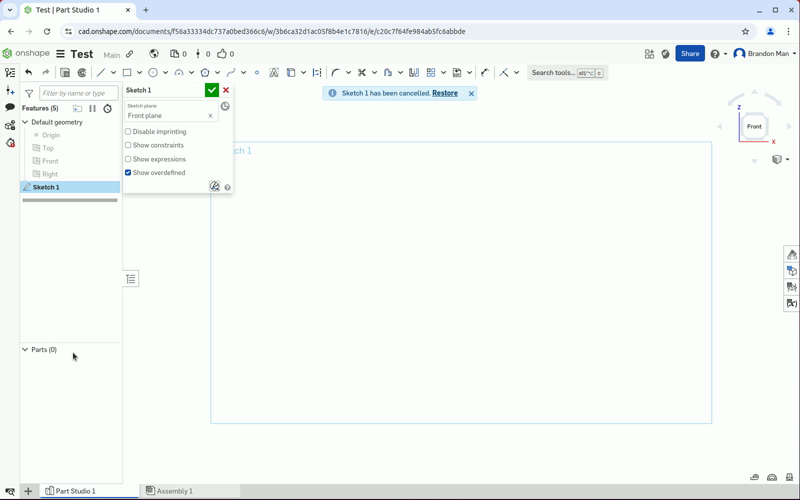
key_down(shift)
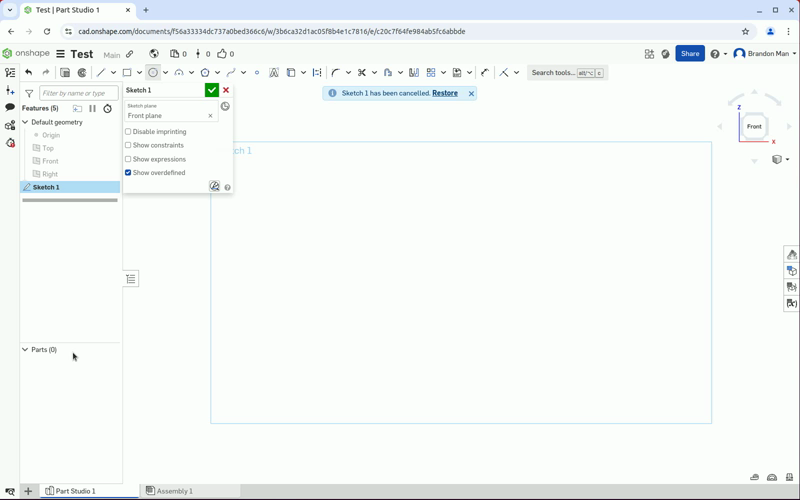
mouse_move(460, 282)
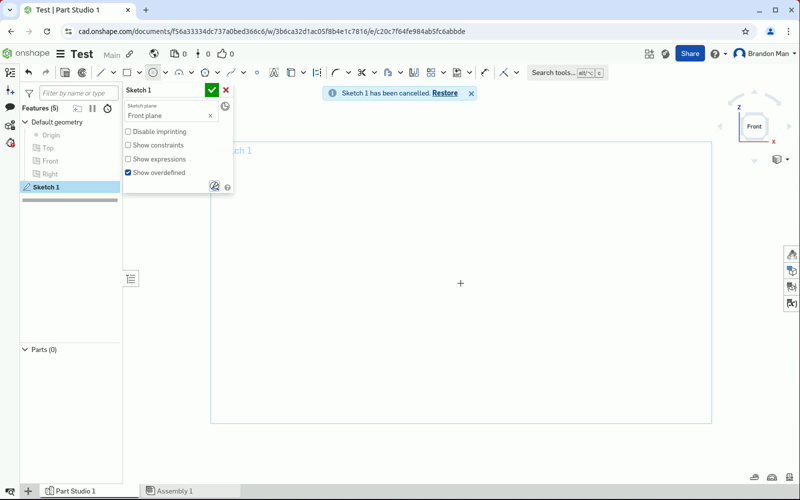
click(460, 282)
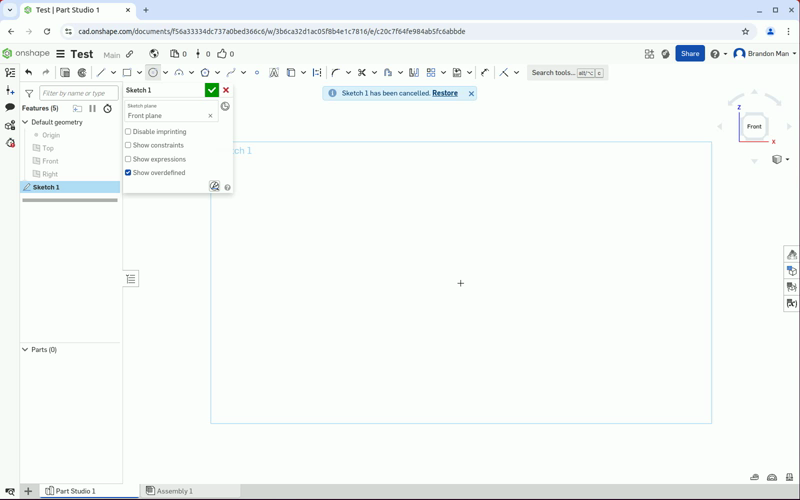
key_up(shift)
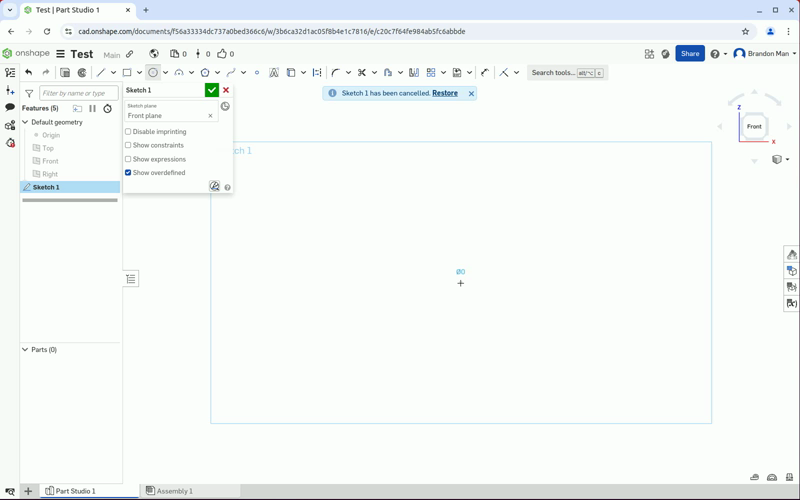
mouse_move(506, 282)
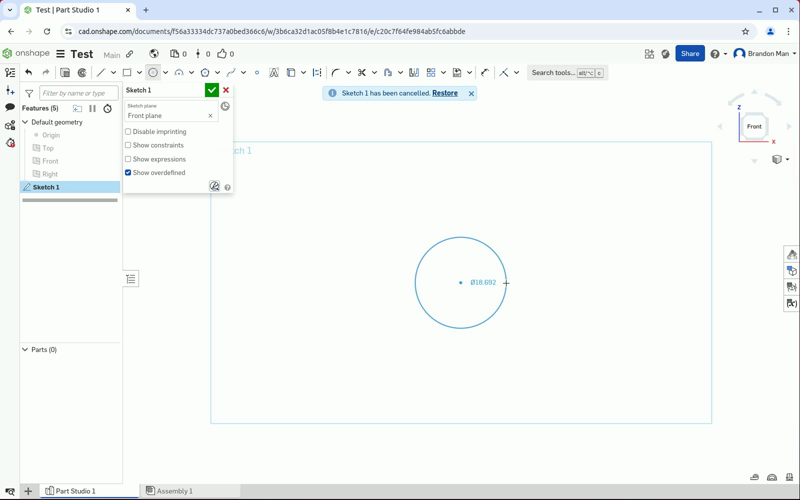
click(506, 282)
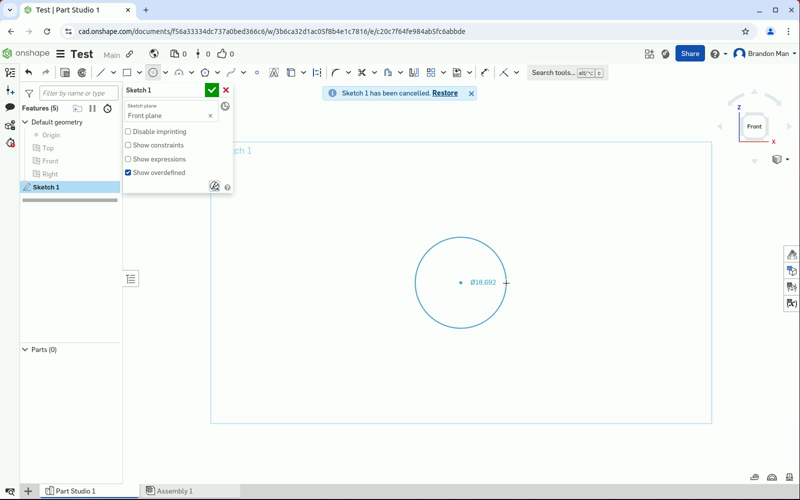
key(esc)
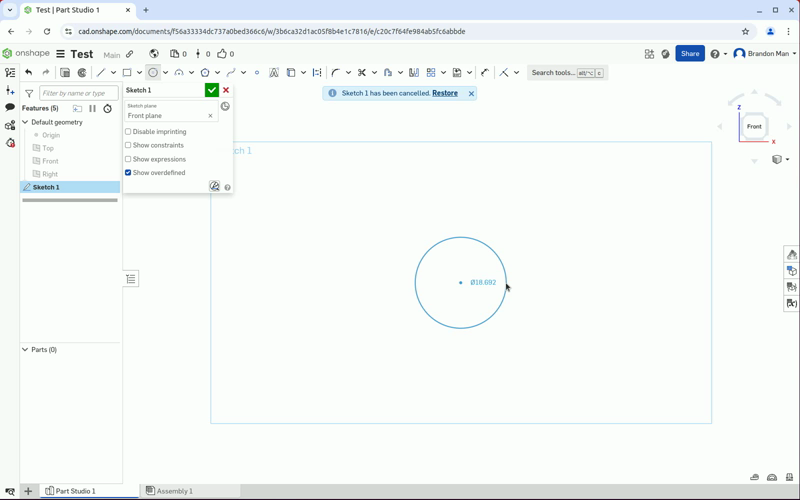
key(c)
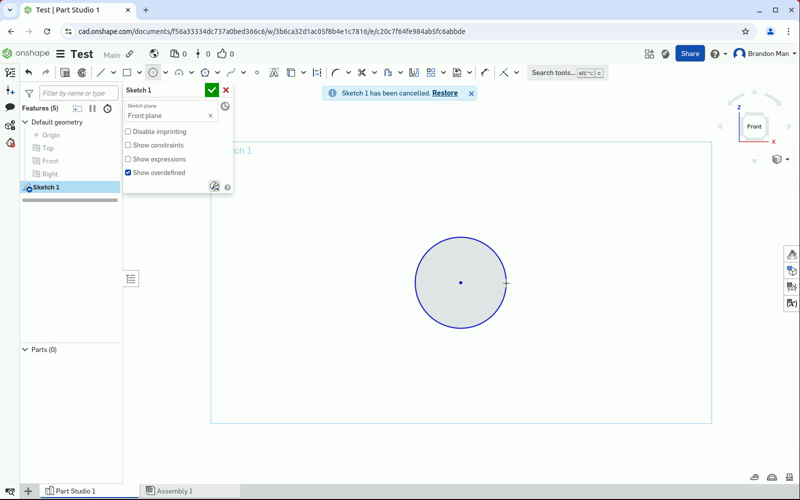
key_down(shift)
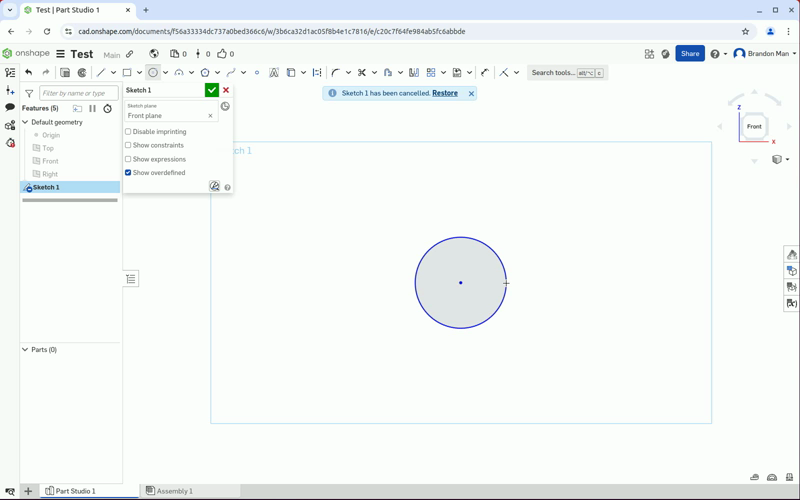
mouse_move(460, 282)
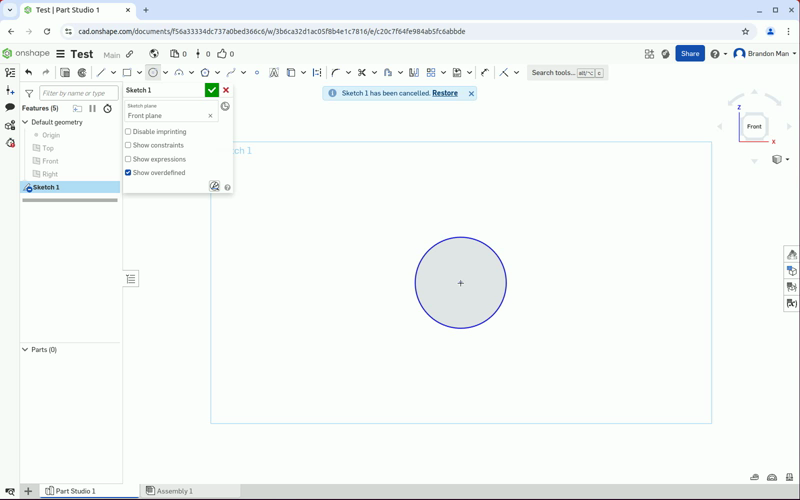
click(460, 282)
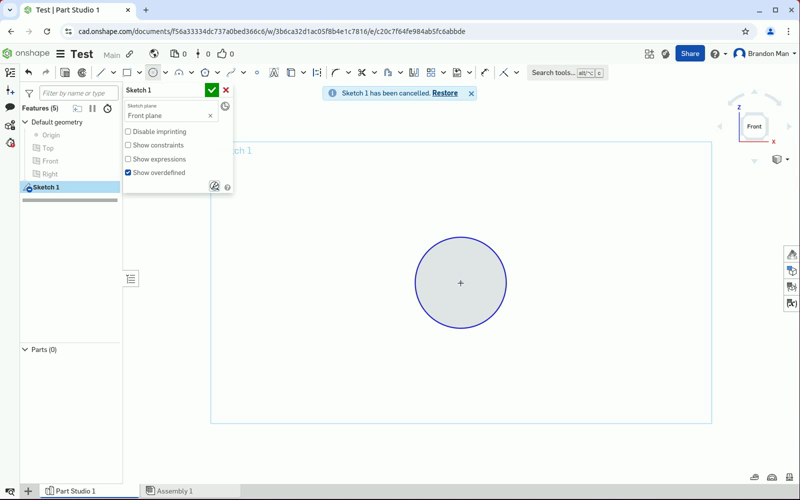
key_up(shift)
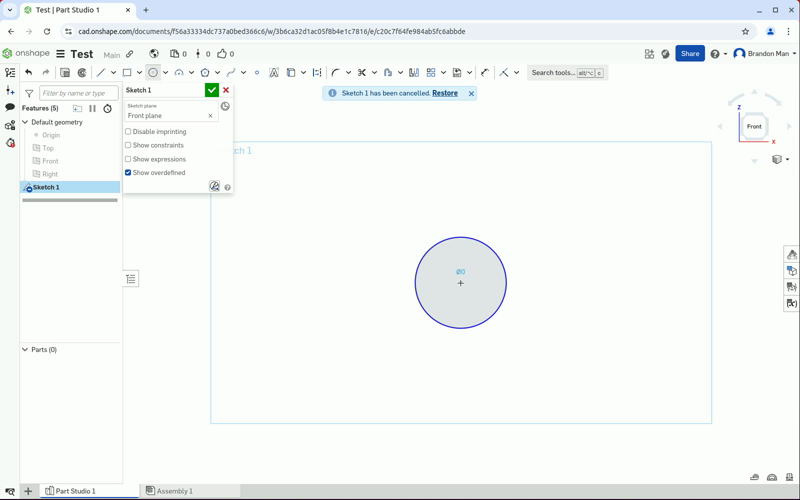
mouse_move(482, 282)
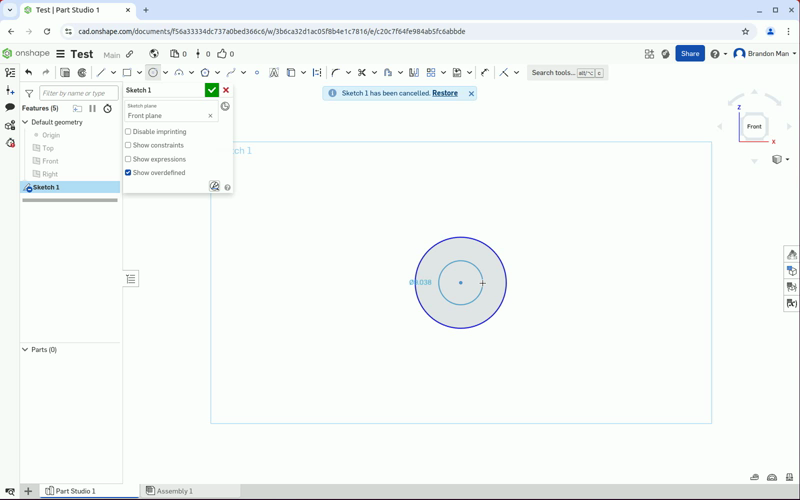
click(482, 282)
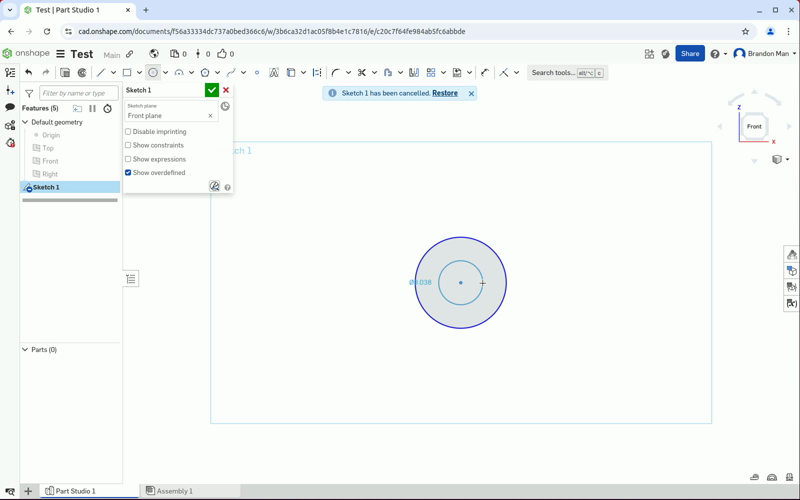
key(esc)
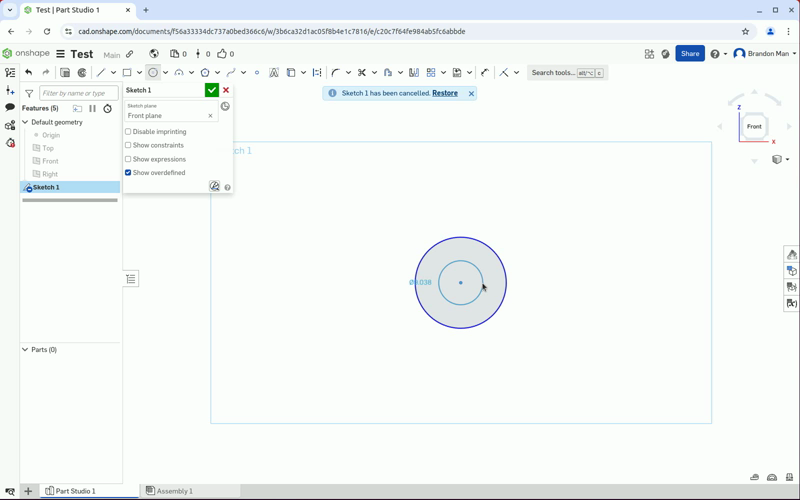
mouse_move(502, 281)
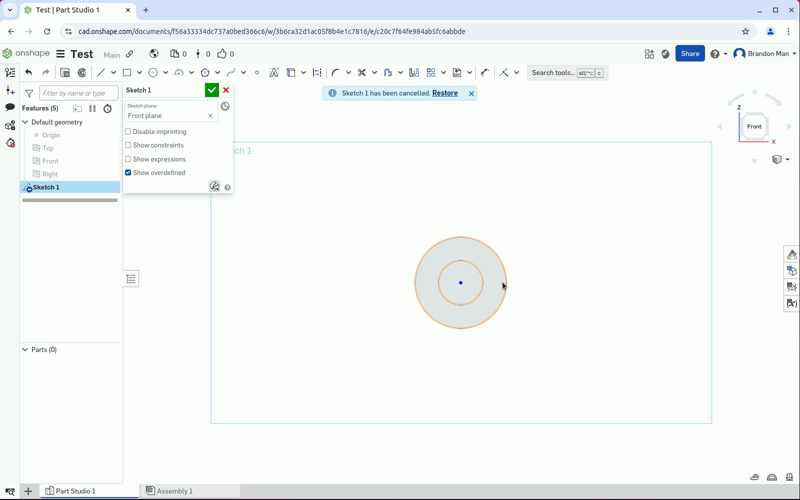
click(502, 281)
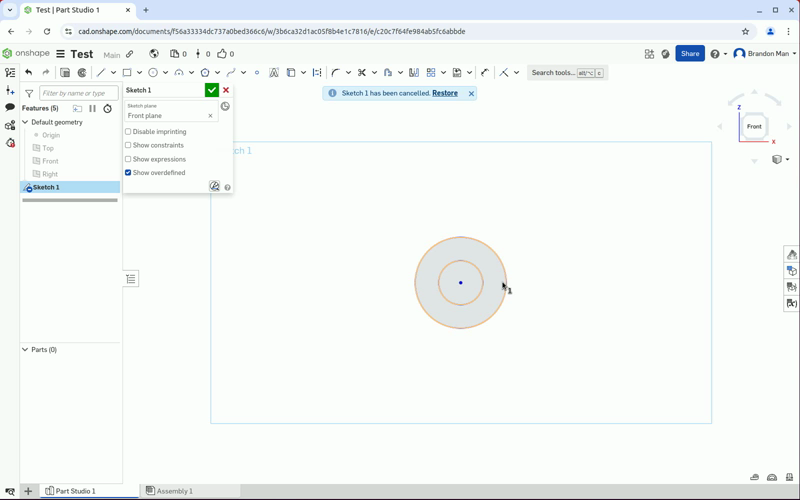
mouse_move(73, 352)
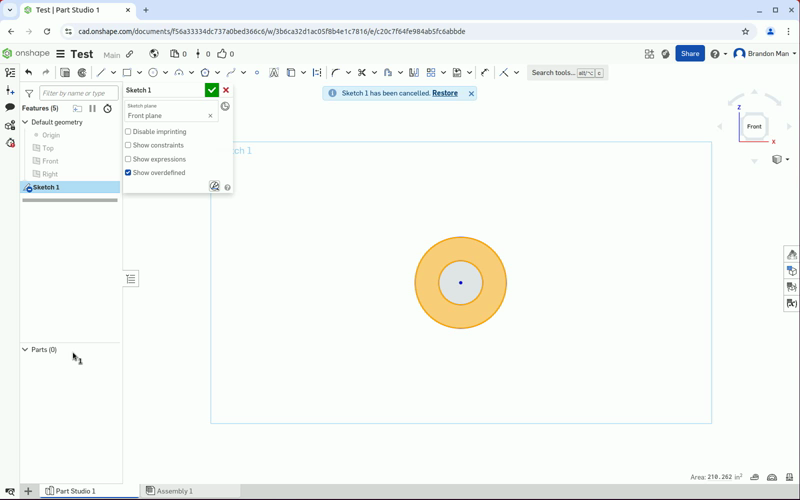
key(shift+y)
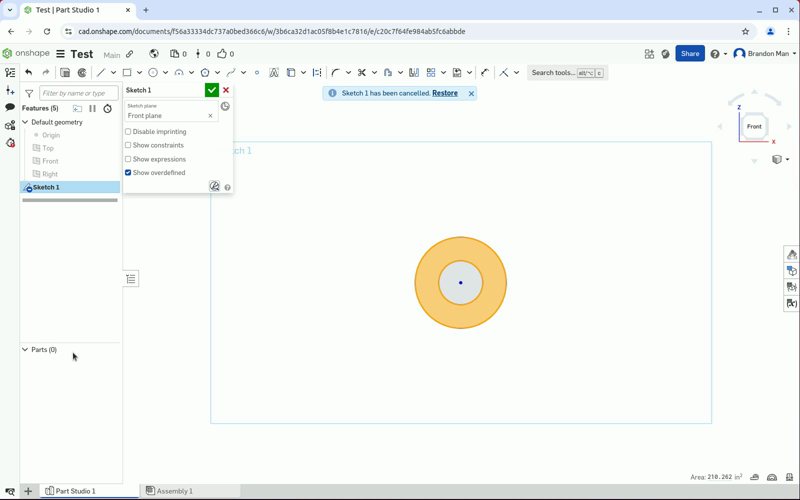
key(shift+e)
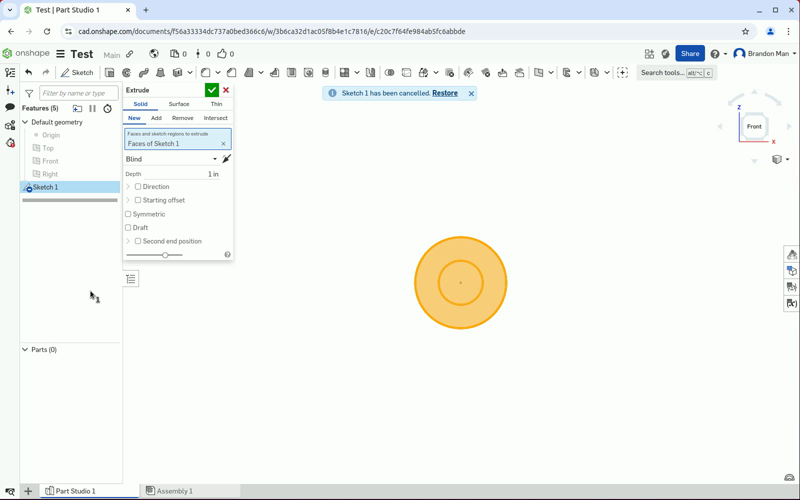
mouse_move(143, 106)
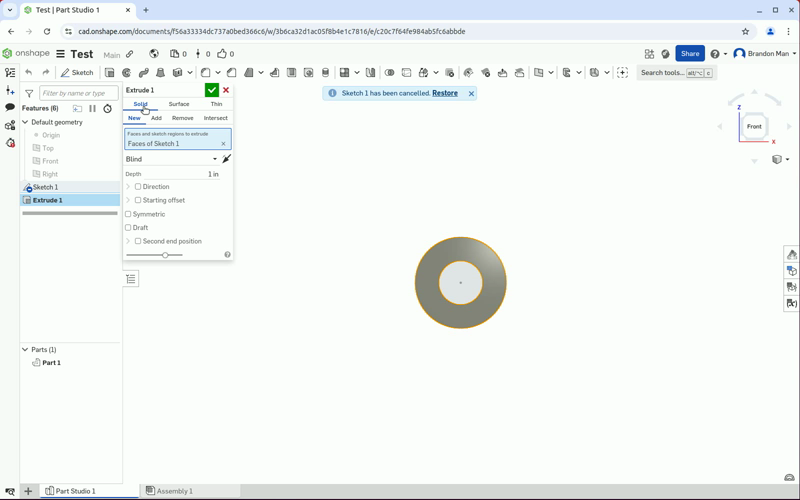
click(143, 106)
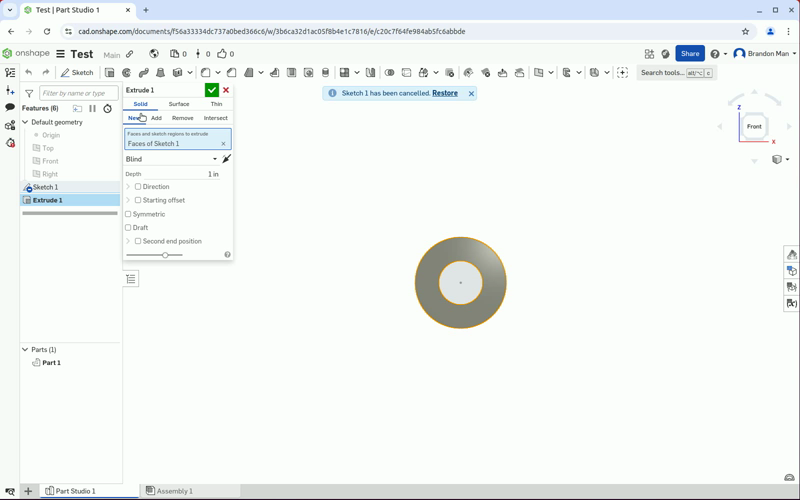
mouse_move(137, 120)
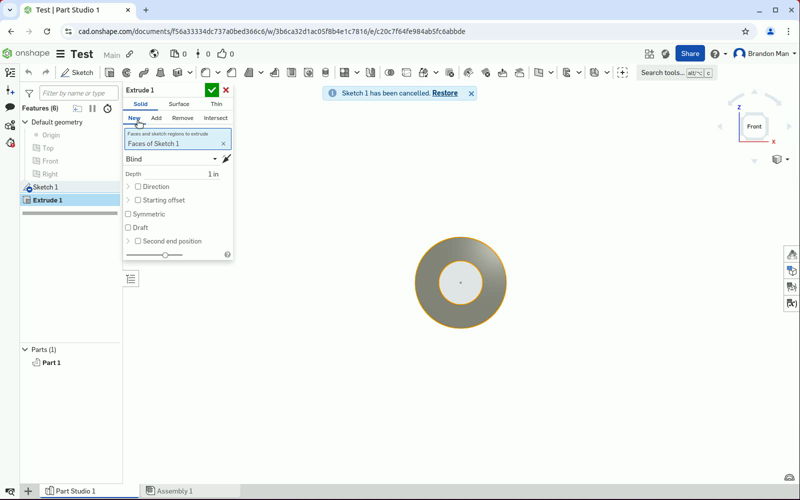
click(137, 120)
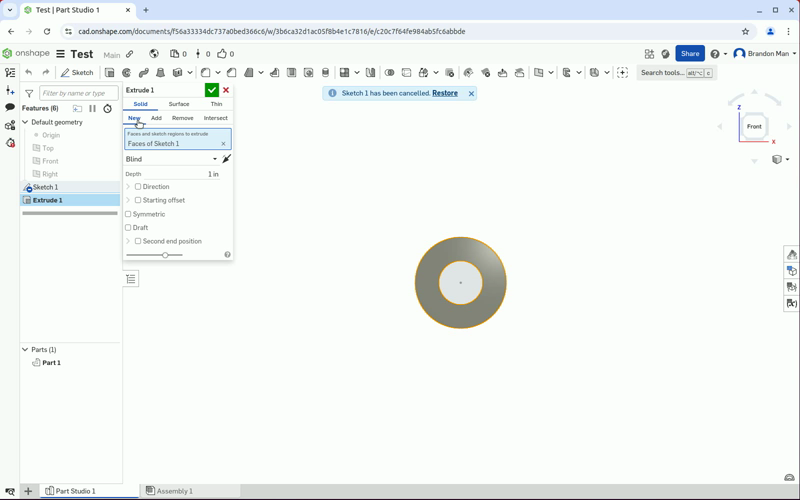
key(tab, 4)
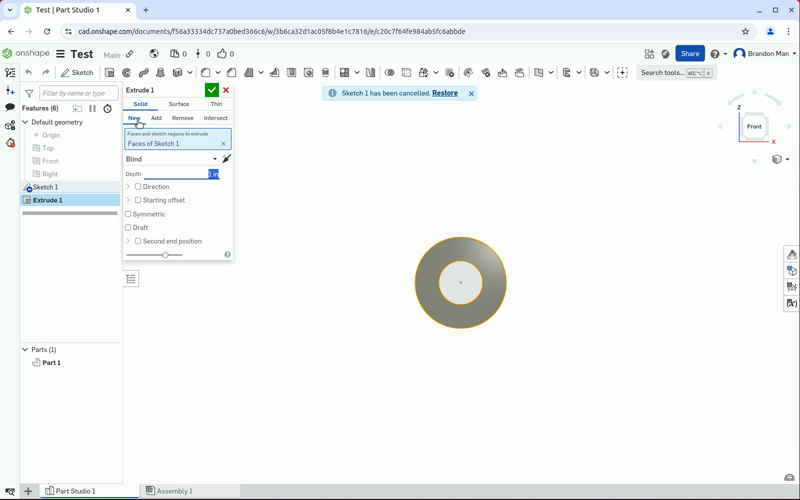
text(11.554)
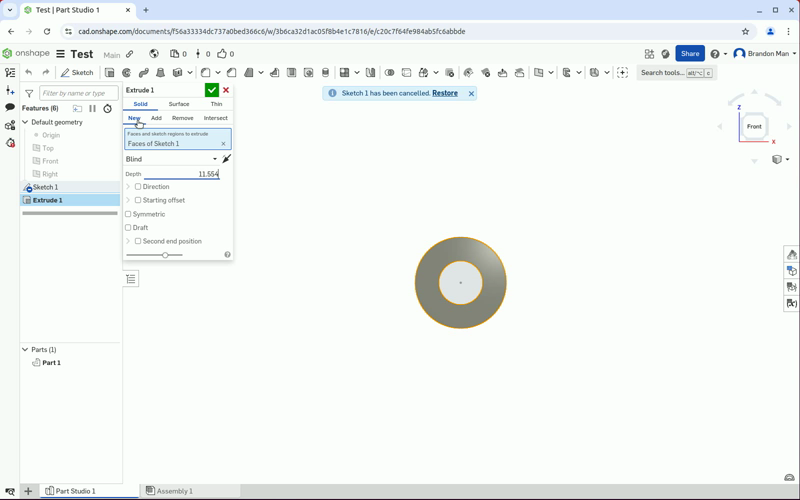
key(enter)
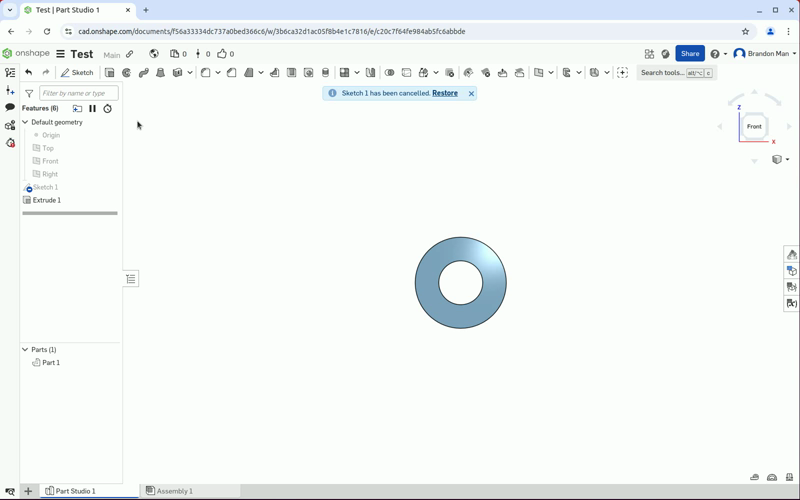
key(shift+h)
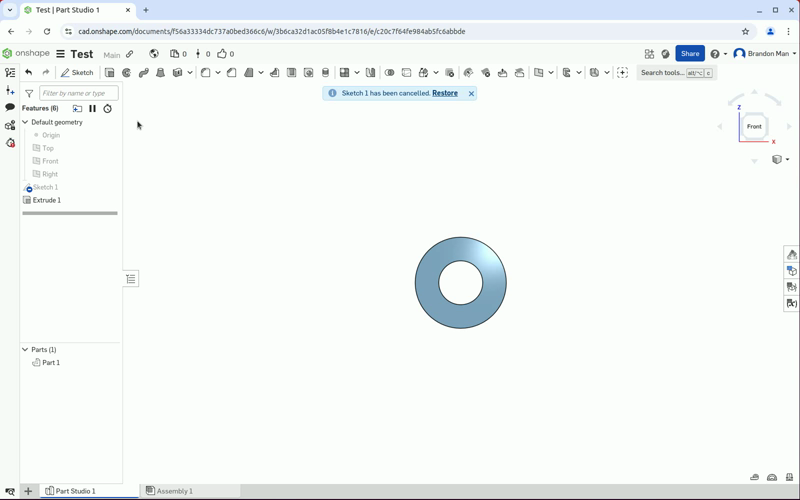
key(shift+h)
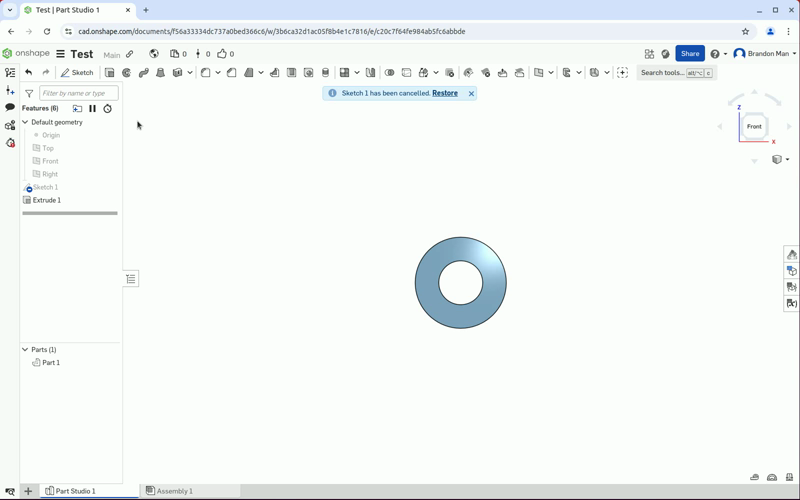
mouse_move(73, 189)
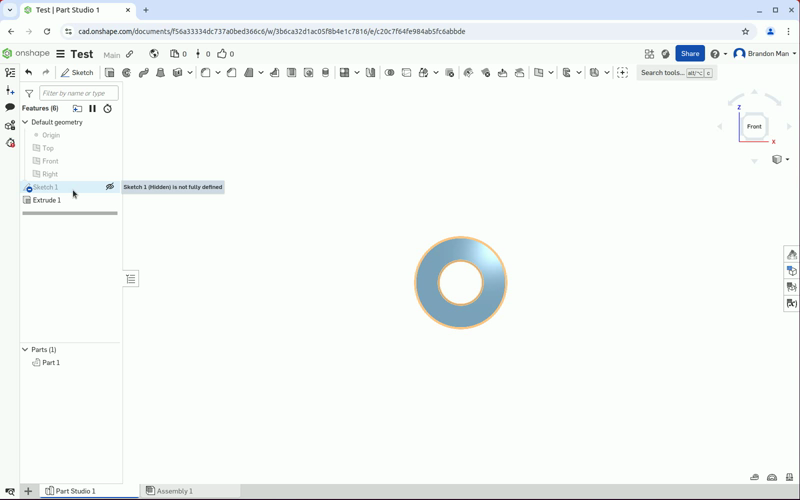
click(73, 189)
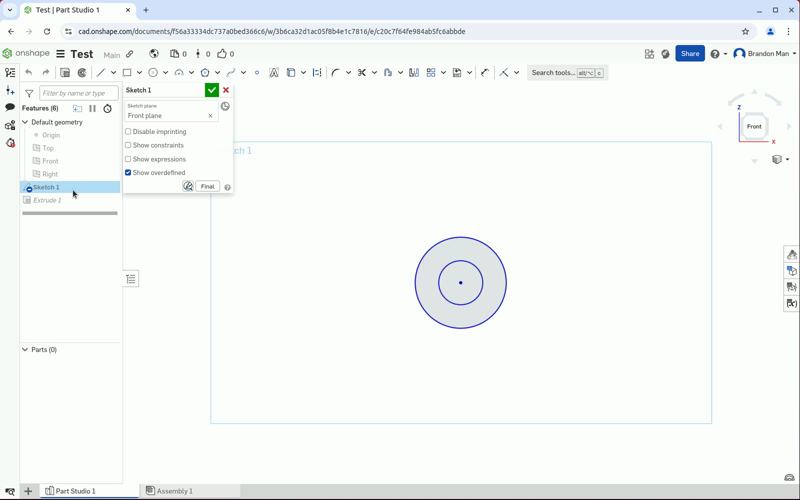
mouse_move(229, 92)
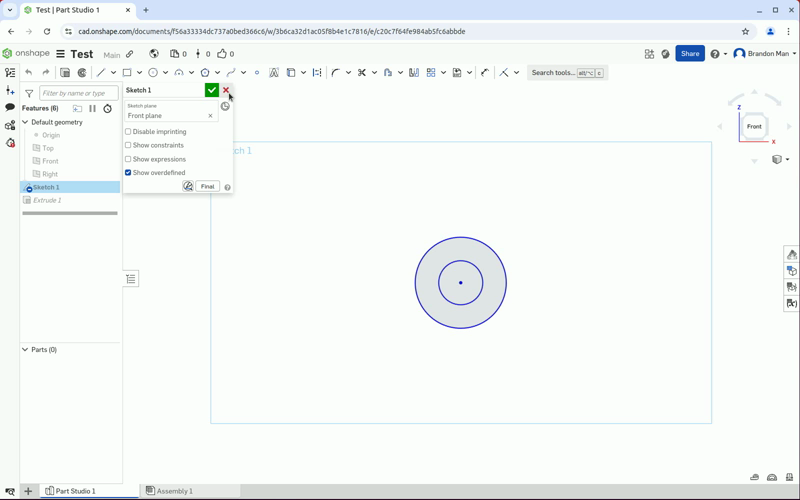
click(229, 92)
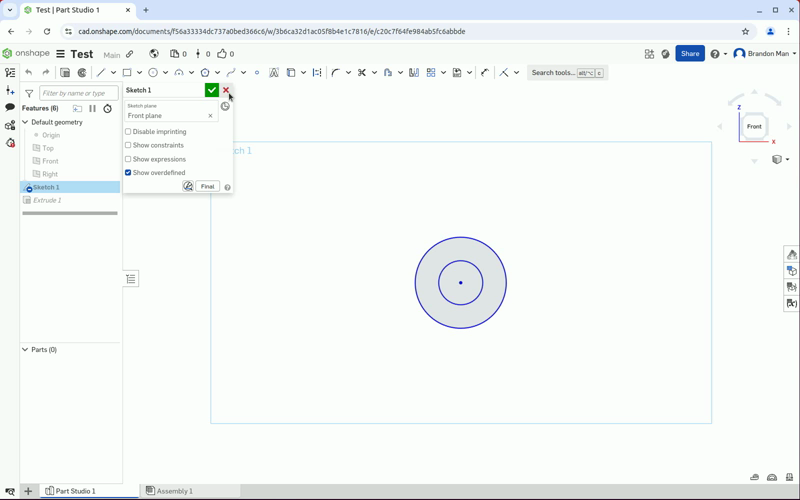
key(shift+s)
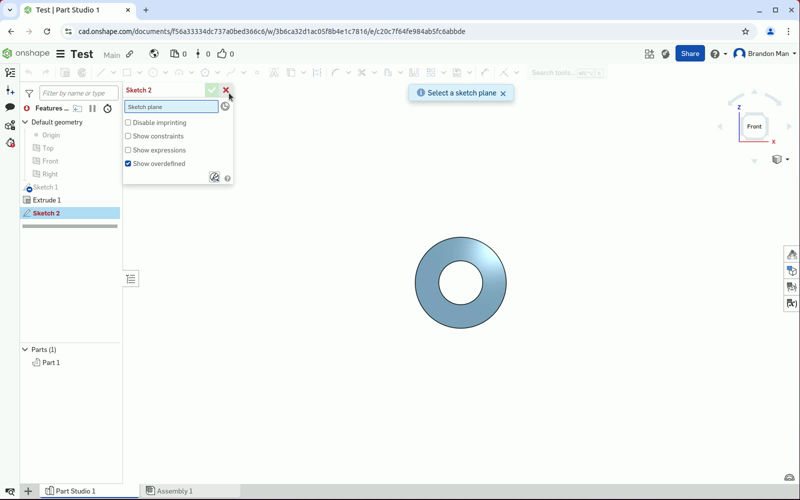
mouse_move(73, 163)
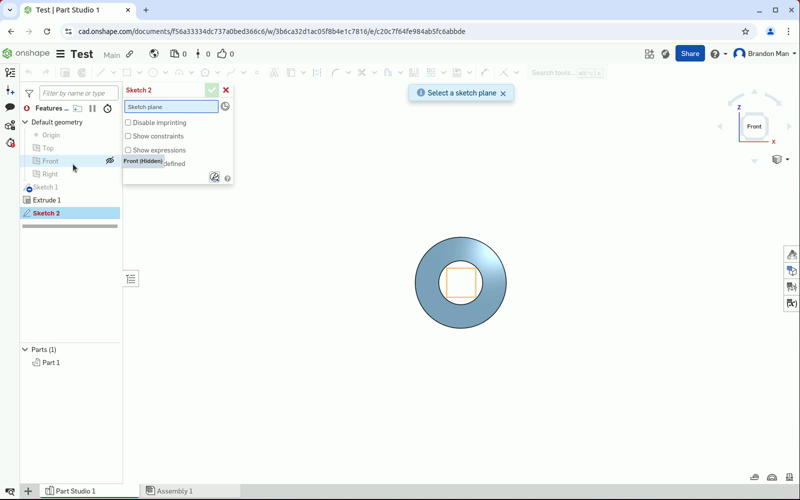
click(73, 163)
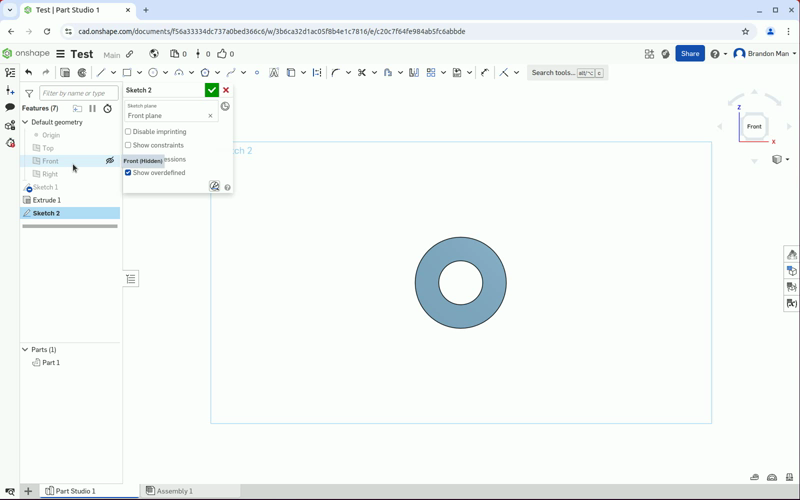
mouse_move(73, 352)
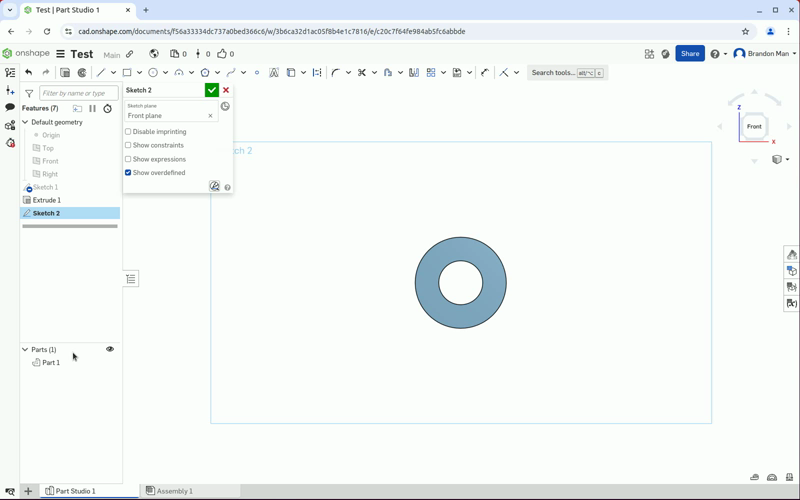
key(y)
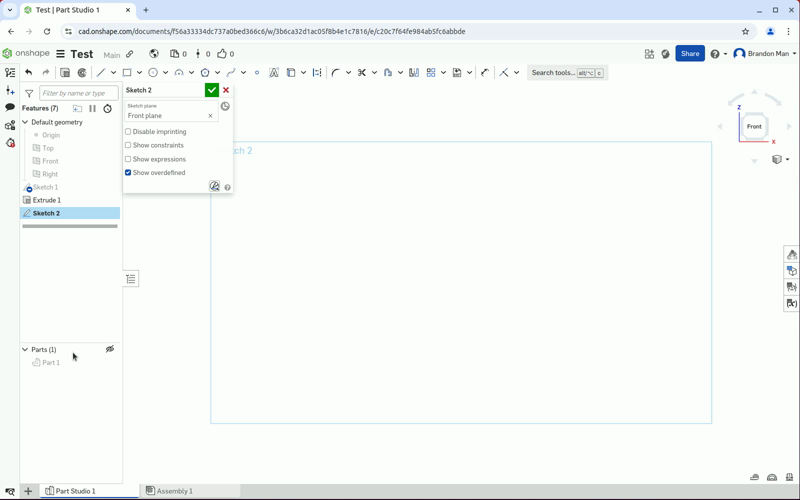
key(c)
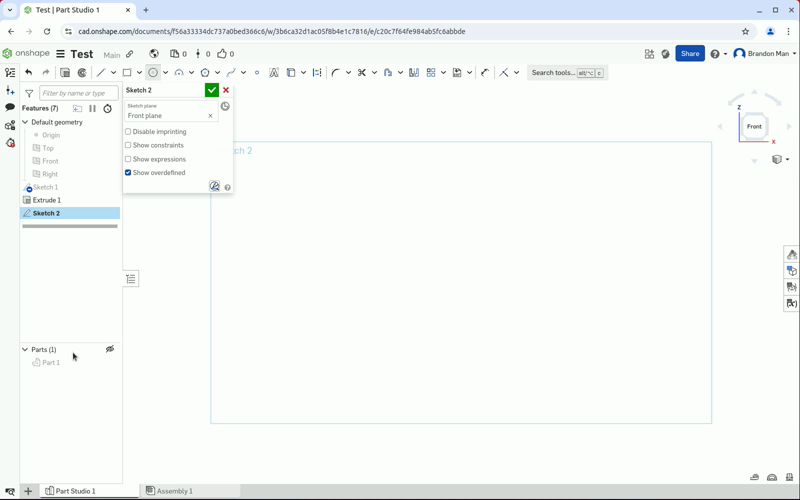
key_down(shift)
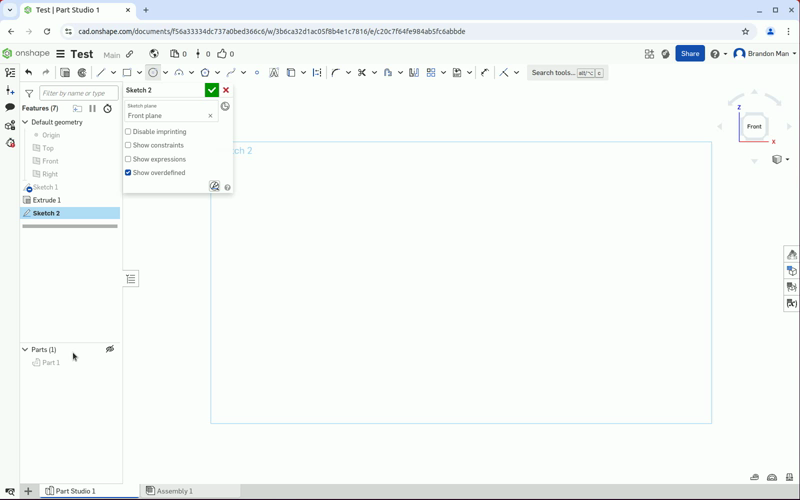
mouse_move(461, 282)
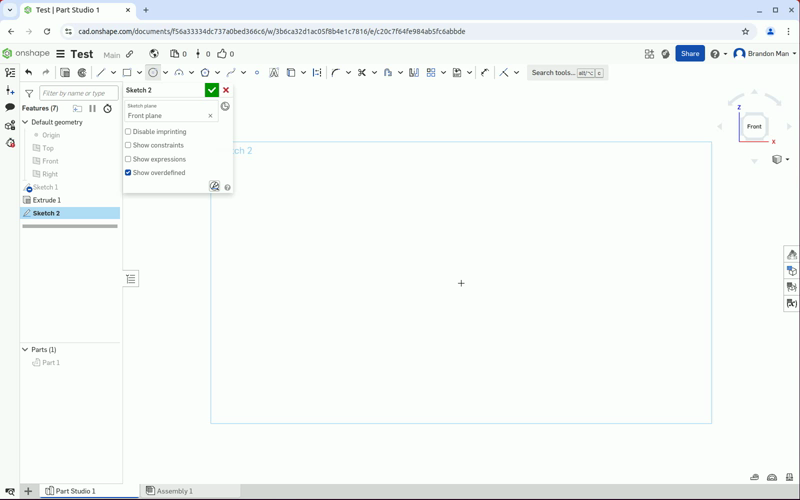
click(461, 282)
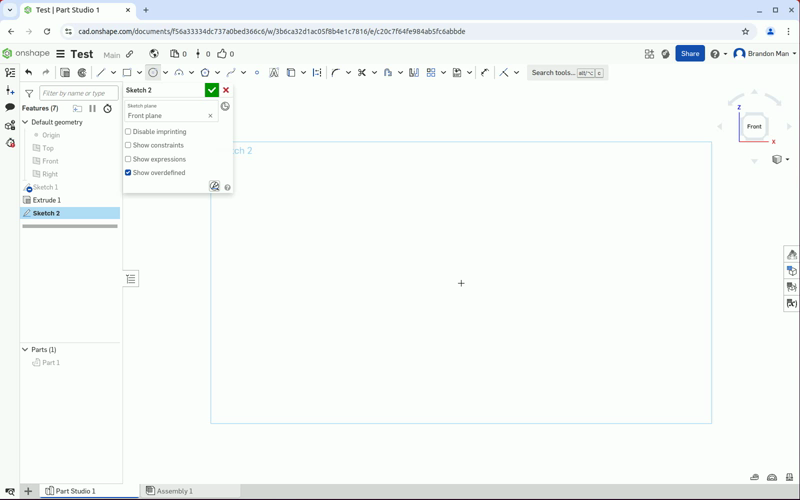
key_up(shift)
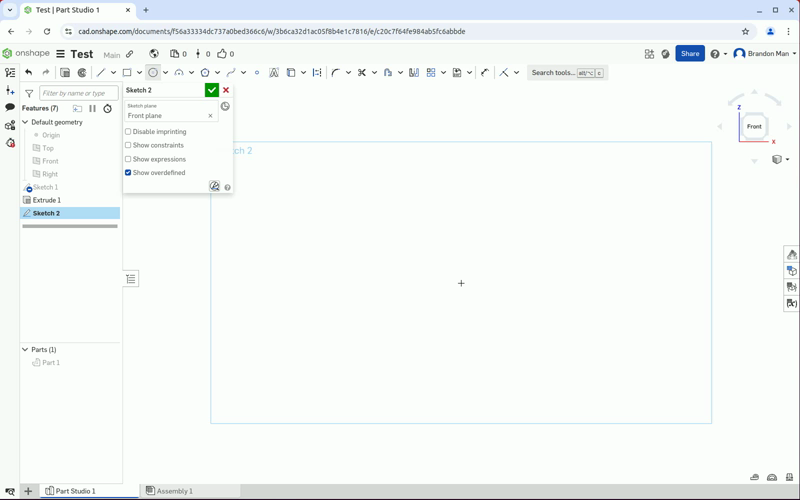
mouse_move(484, 282)
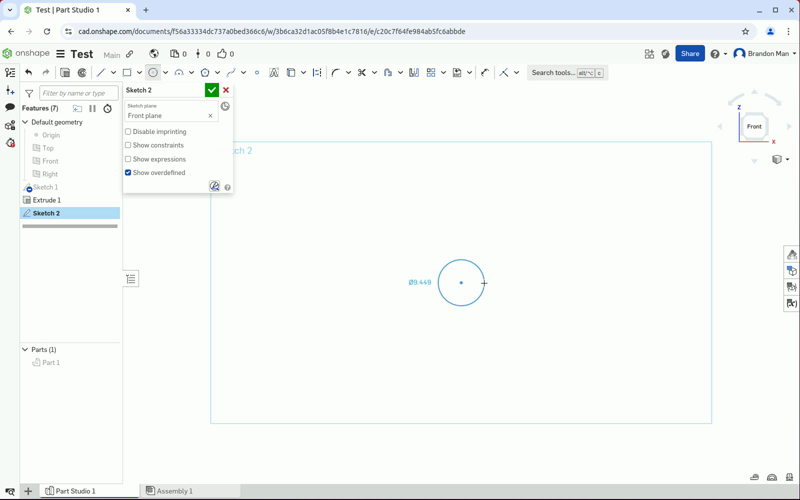
click(484, 282)
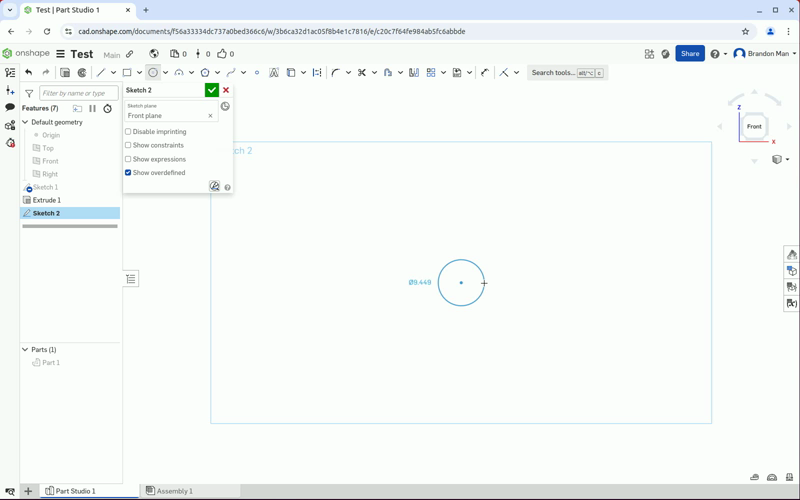
key(esc)
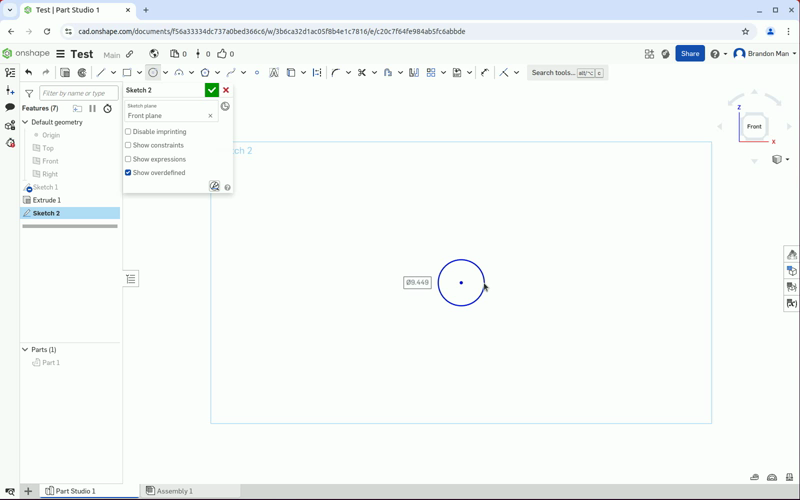
key(c)
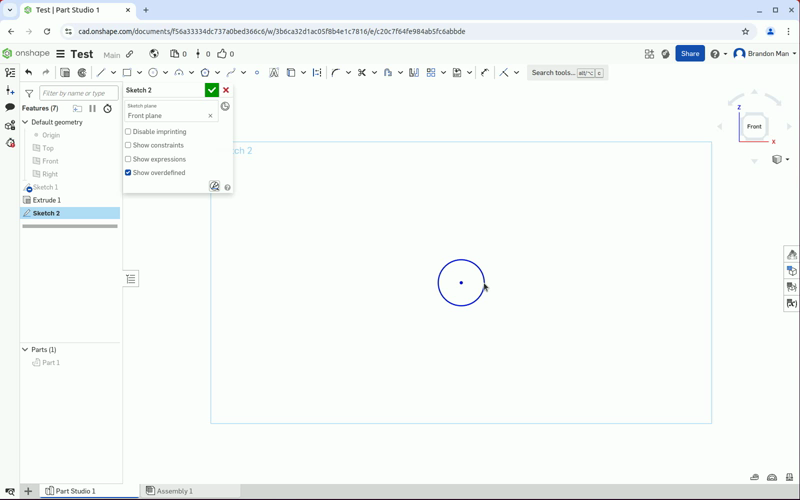
key_down(shift)
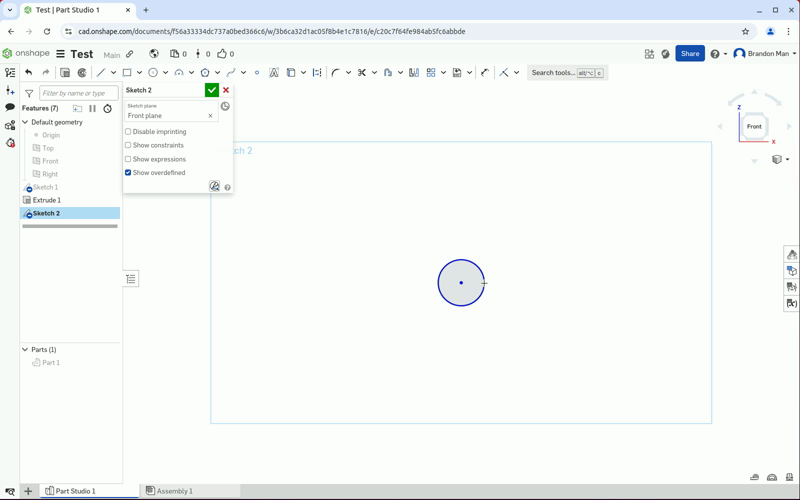
mouse_move(461, 282)
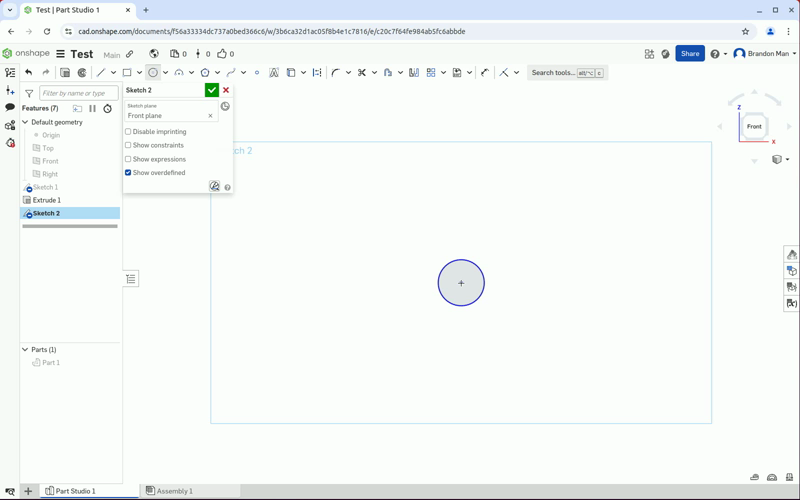
click(461, 282)
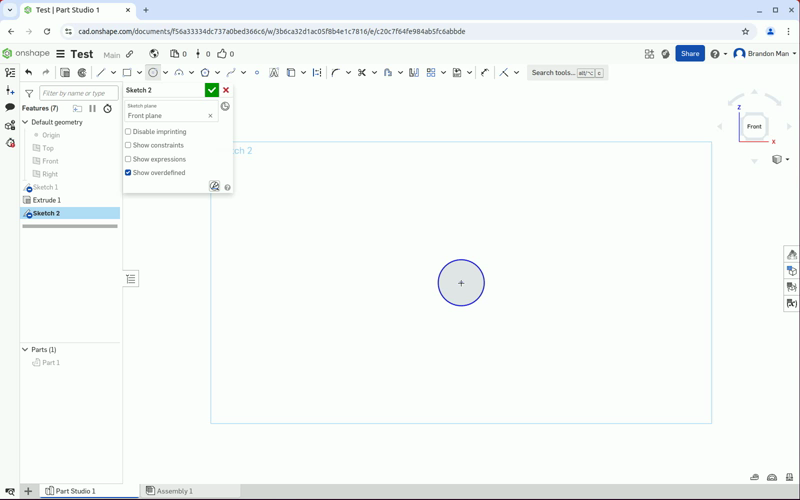
key_up(shift)
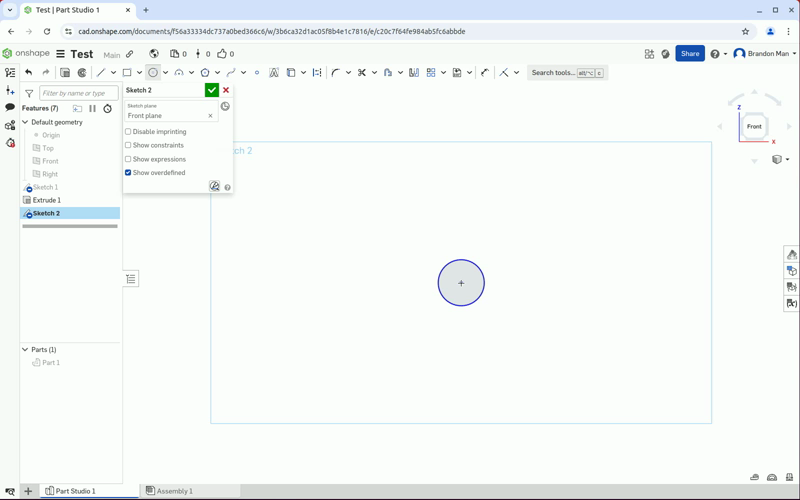
mouse_move(473, 282)
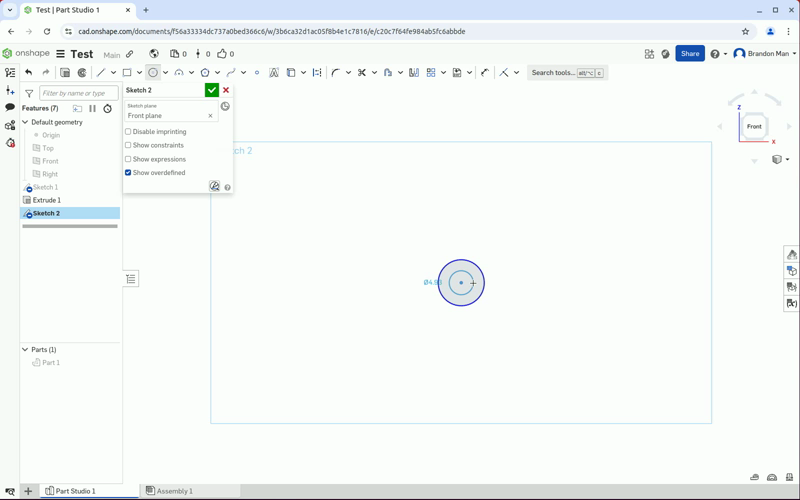
click(473, 282)
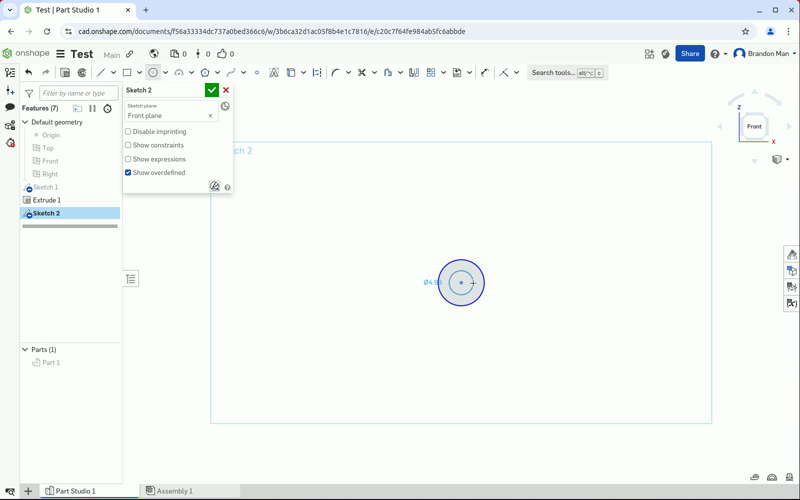
key(esc)
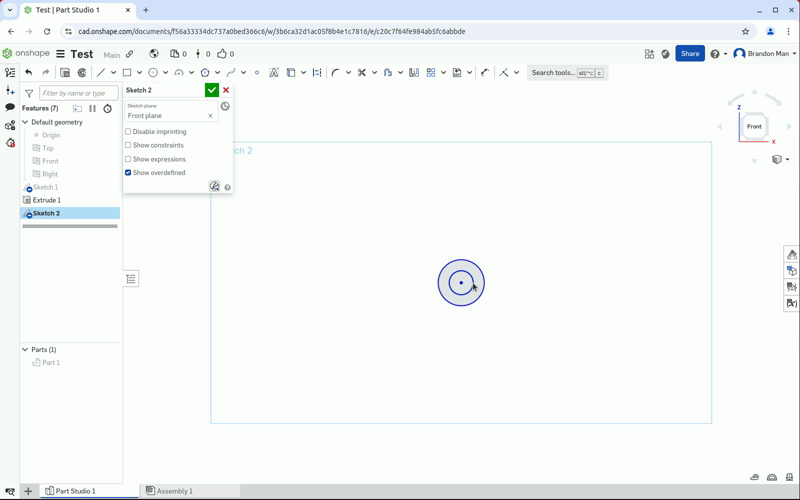
mouse_move(472, 269)
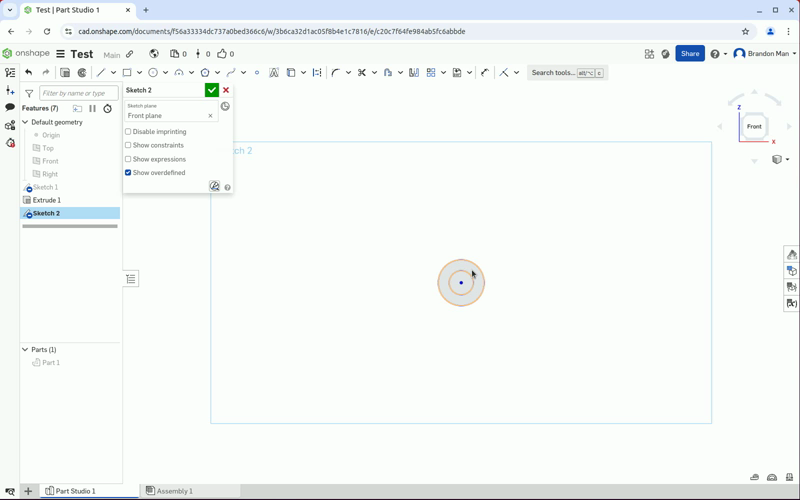
scroll(6)
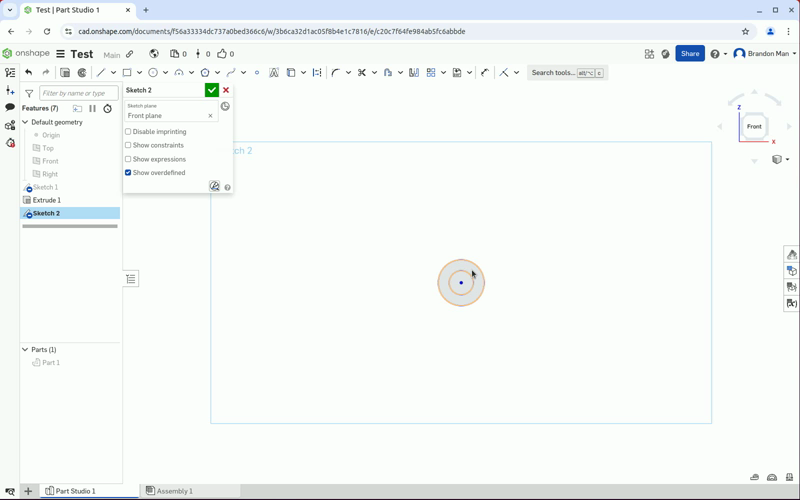
scroll(6)
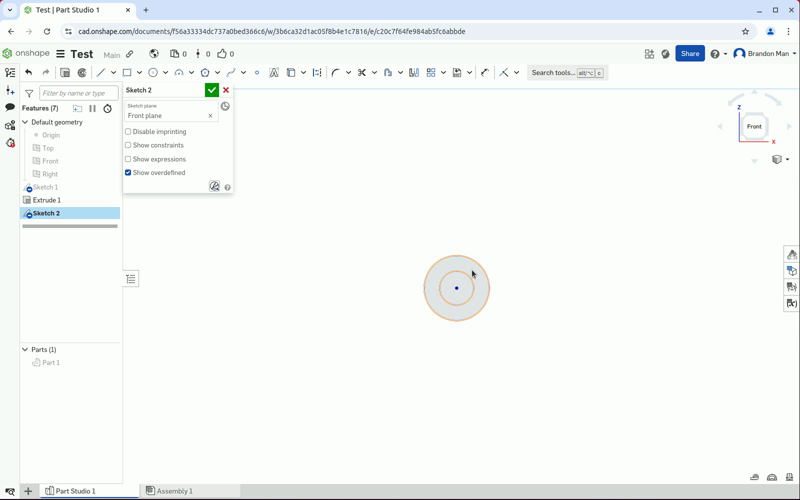
scroll(6)
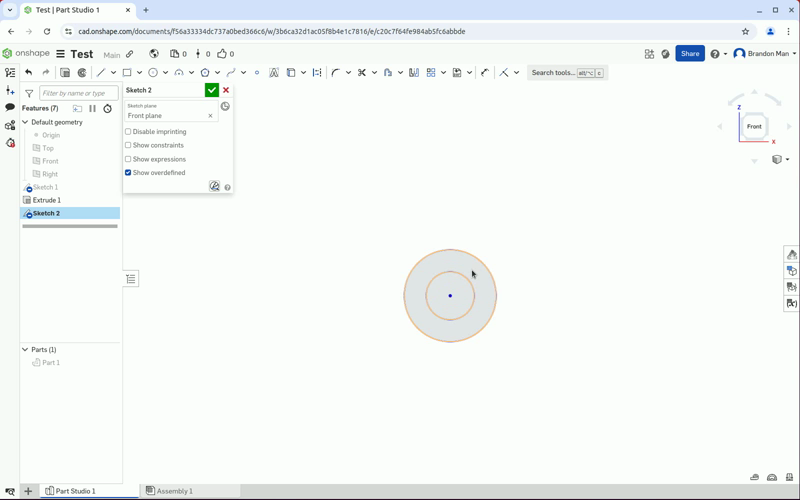
scroll(6)
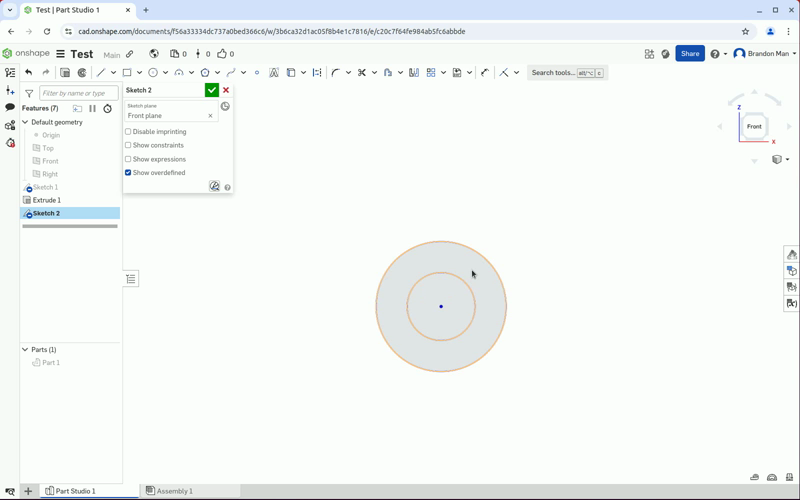
scroll(6)
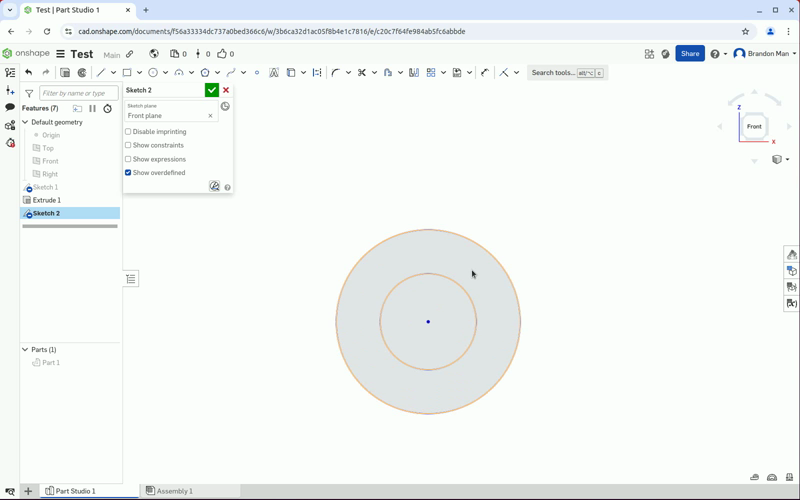
scroll(6)
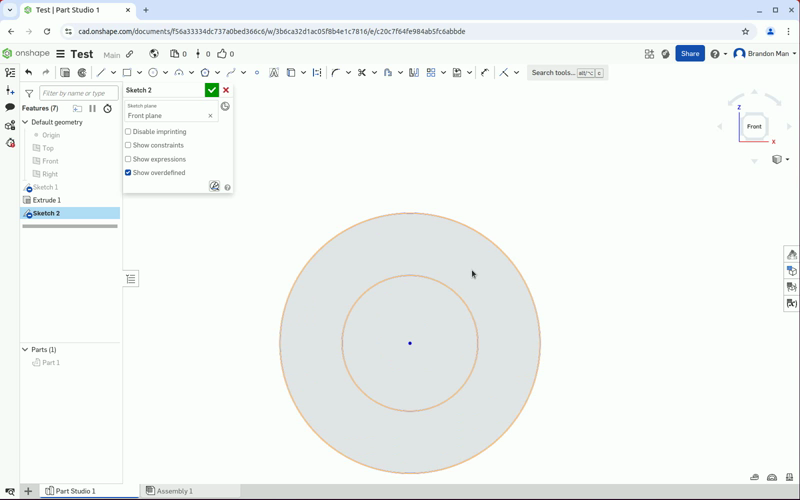
scroll(6)
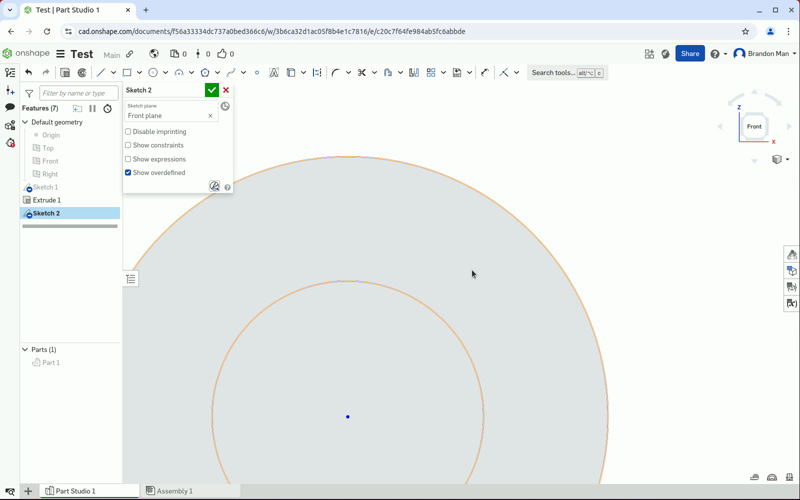
click(472, 269)
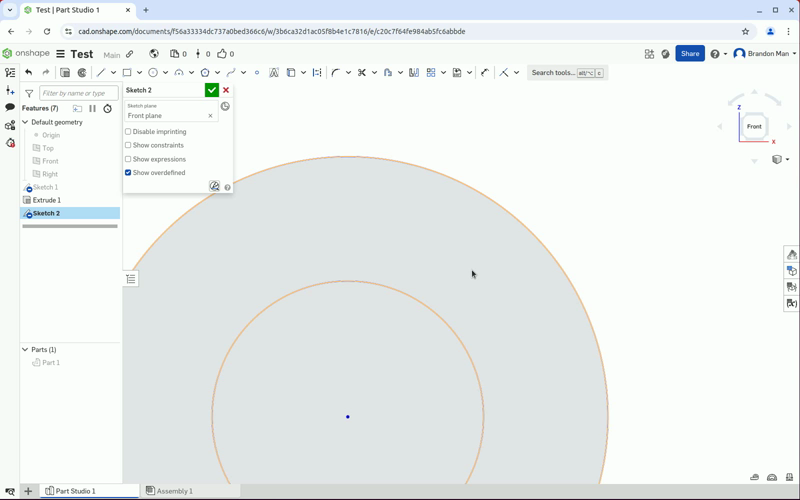
scroll(-6)
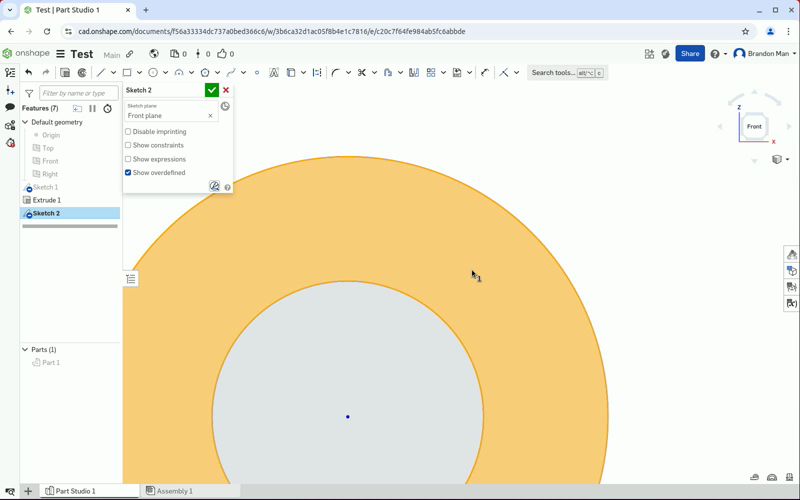
scroll(-6)
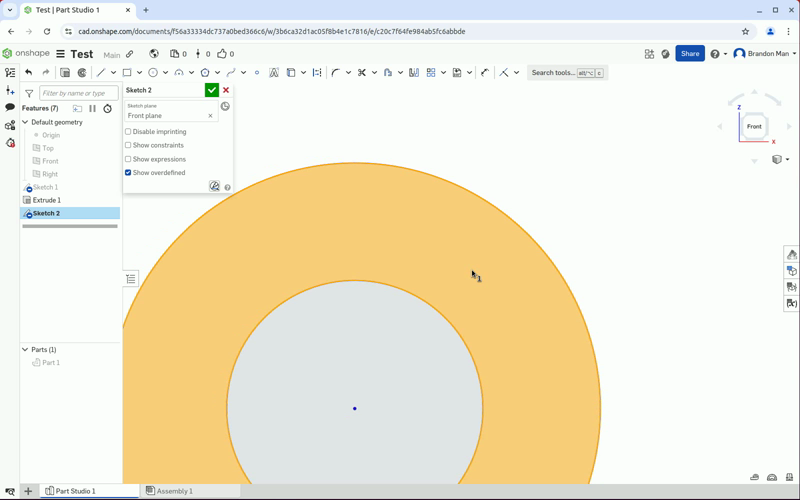
scroll(-6)
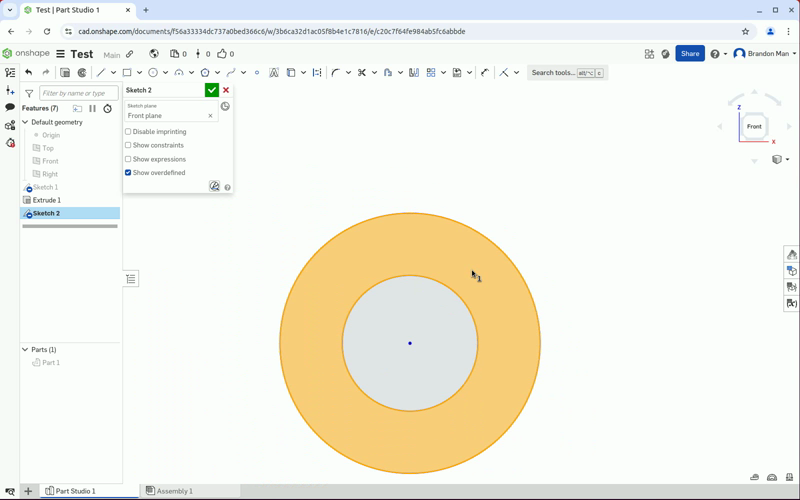
scroll(-6)
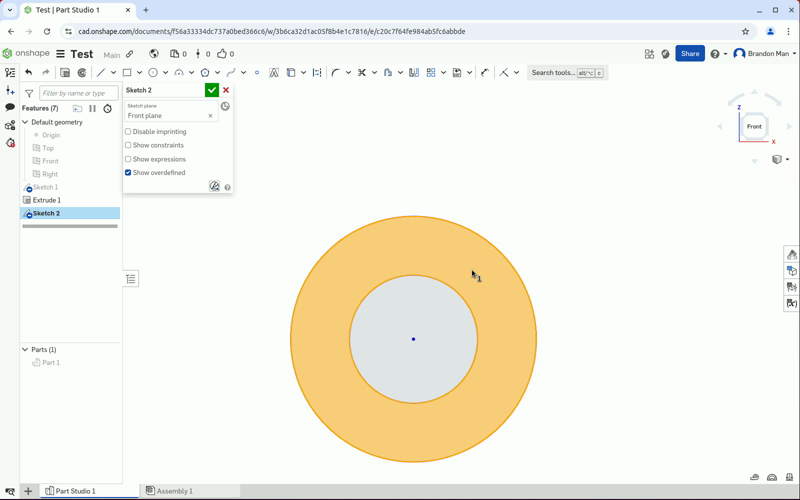
scroll(-6)
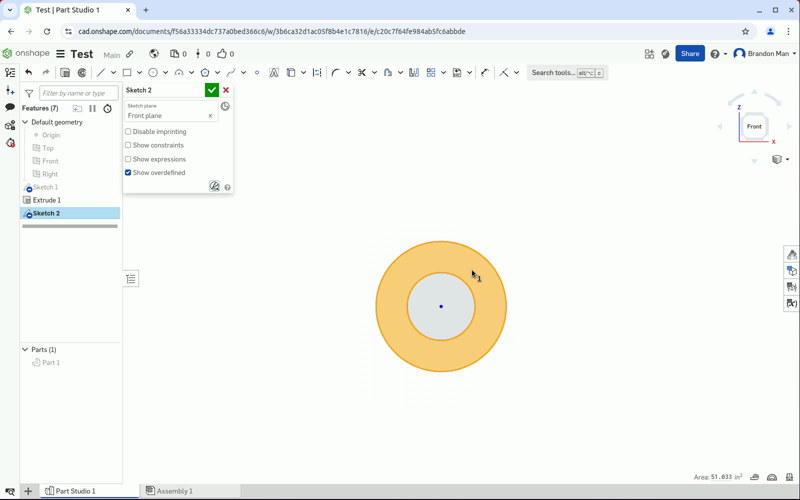
scroll(-6)
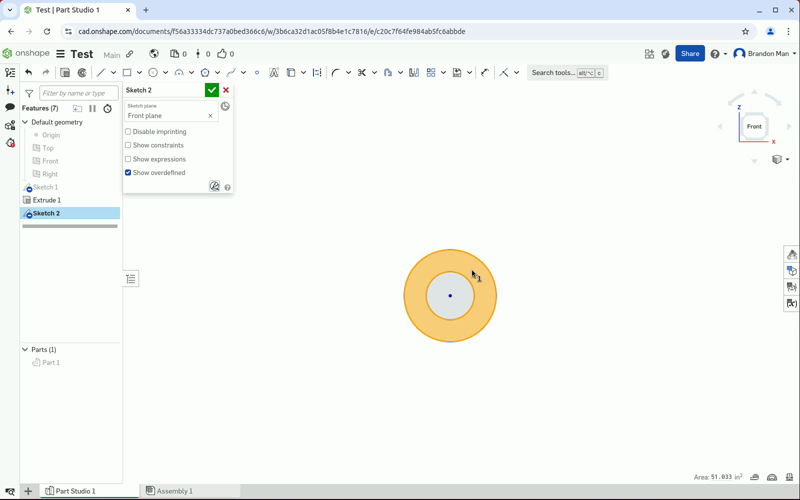
scroll(-6)
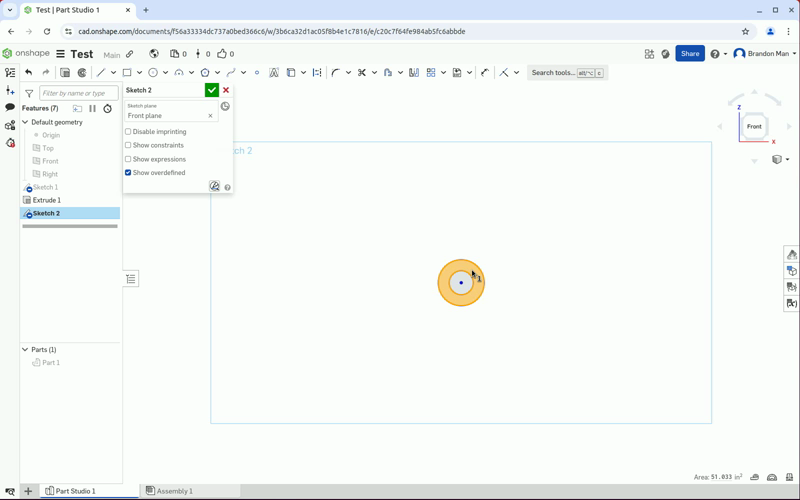
mouse_move(73, 352)
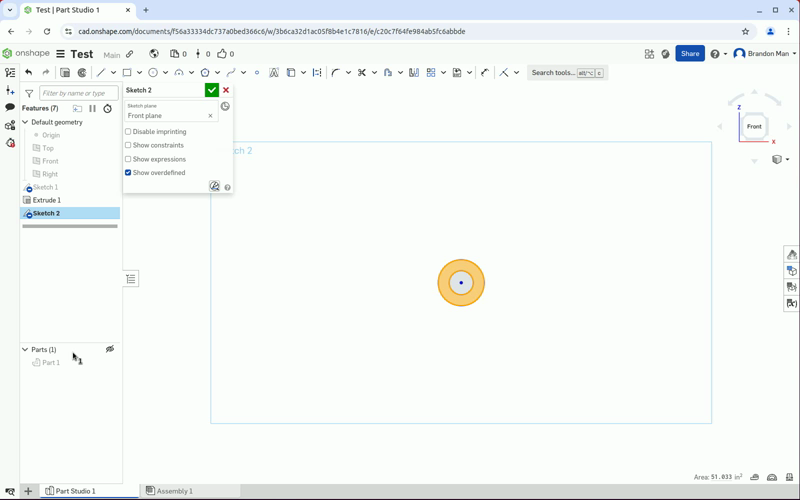
key(shift+y)
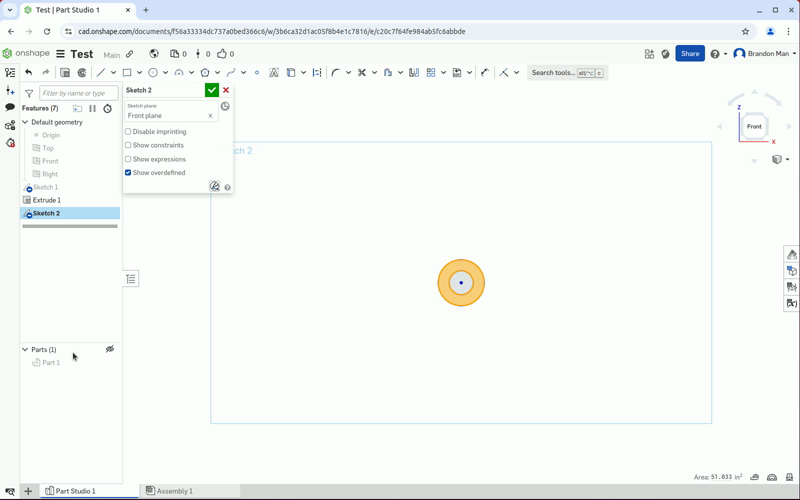
key(shift+e)
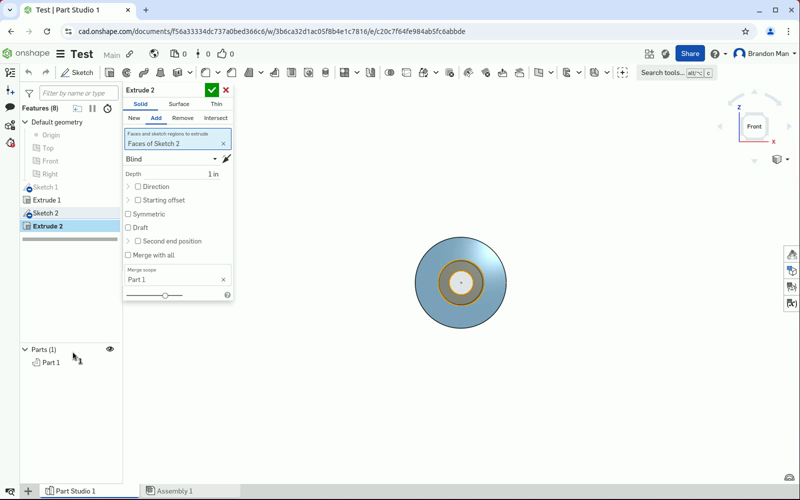
mouse_move(143, 106)
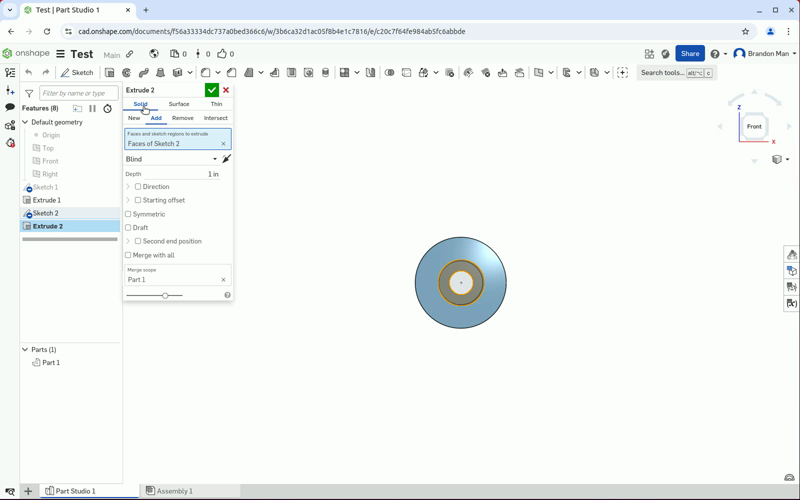
click(143, 106)
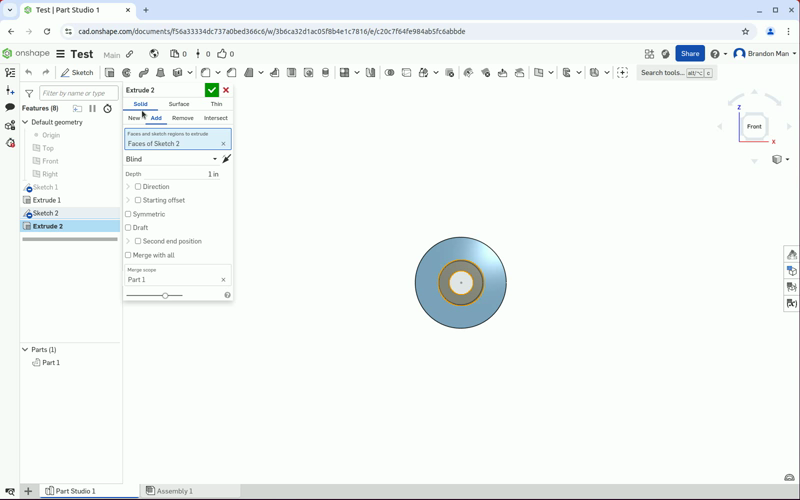
mouse_move(137, 120)
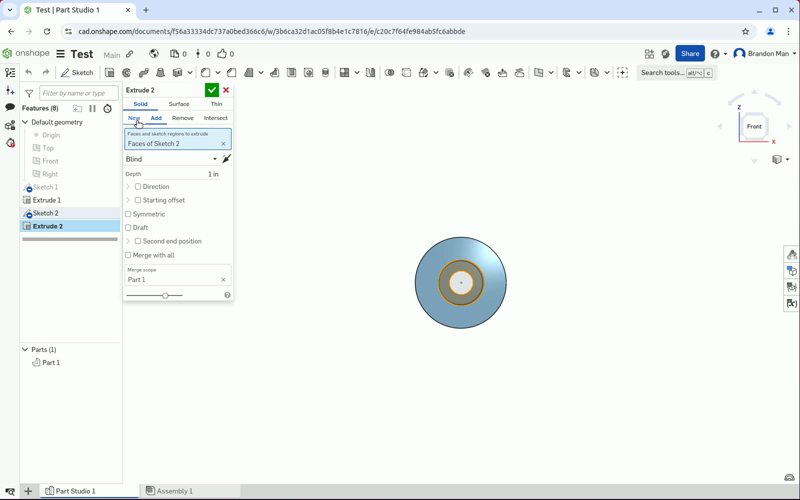
click(137, 120)
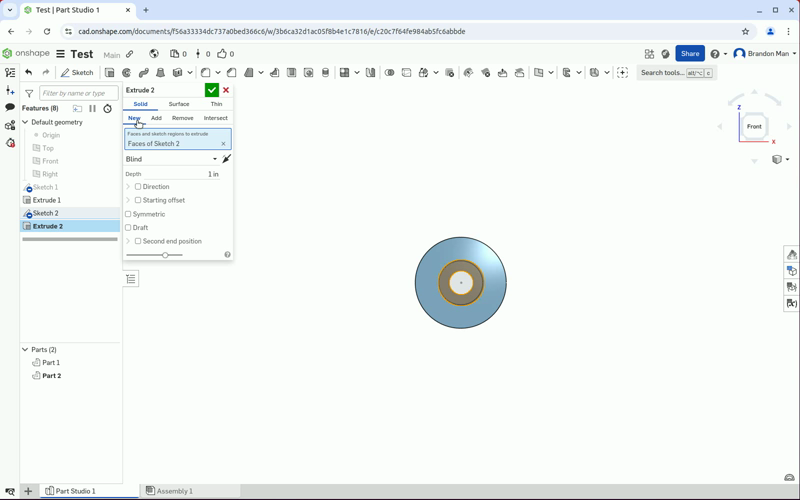
key(tab, 4)
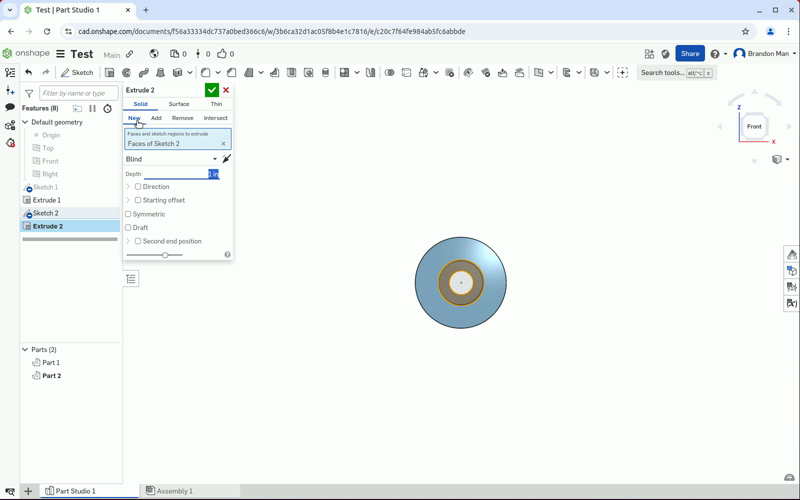
text(11.554)
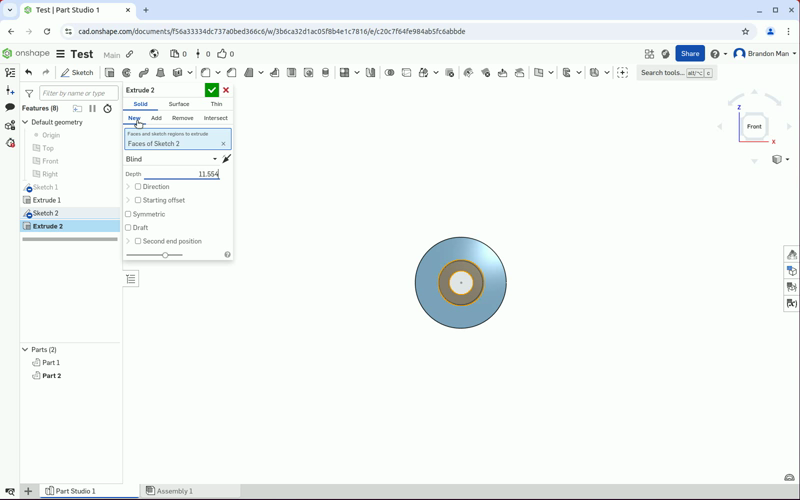
key(enter)
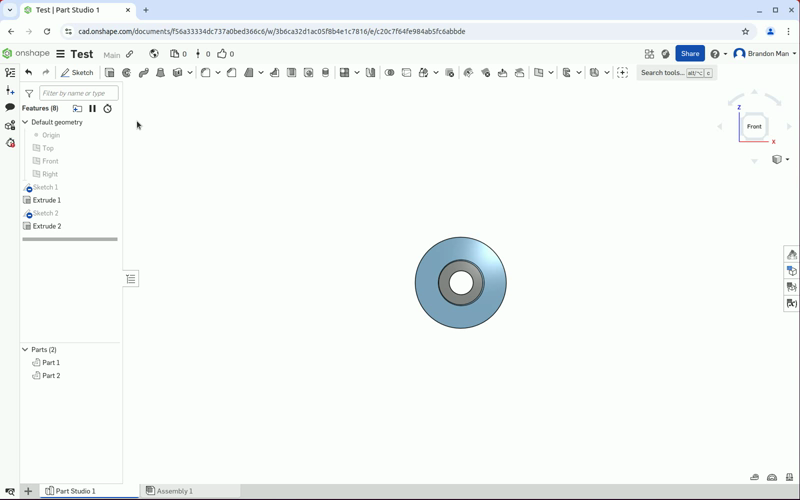
key(shift+h)
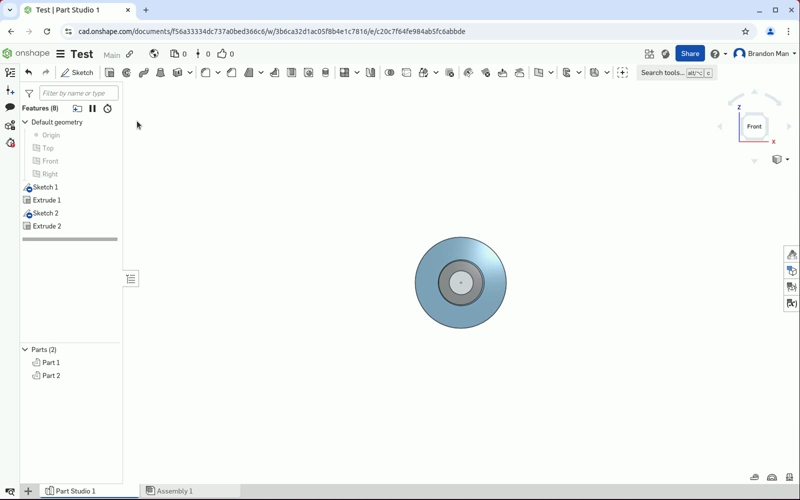
key(shift+h)
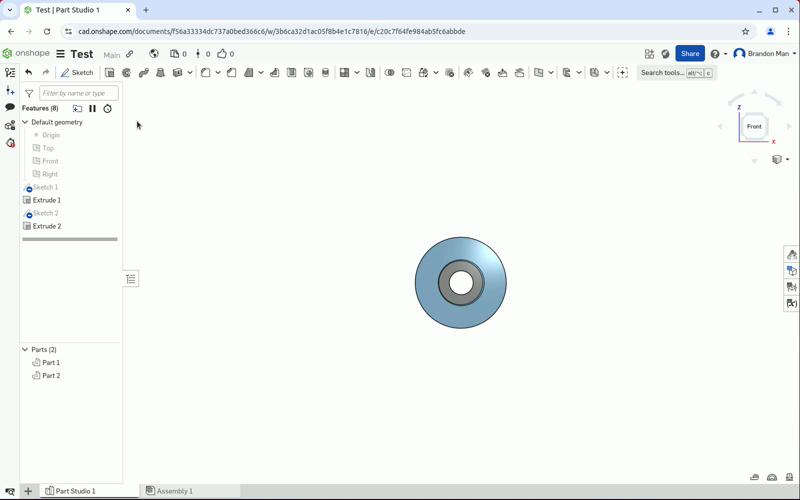
mouse_move(73, 189)
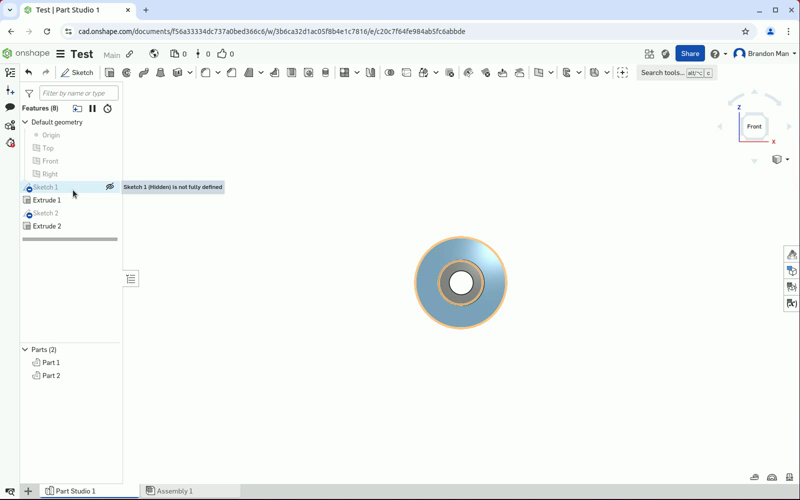
click(73, 189)
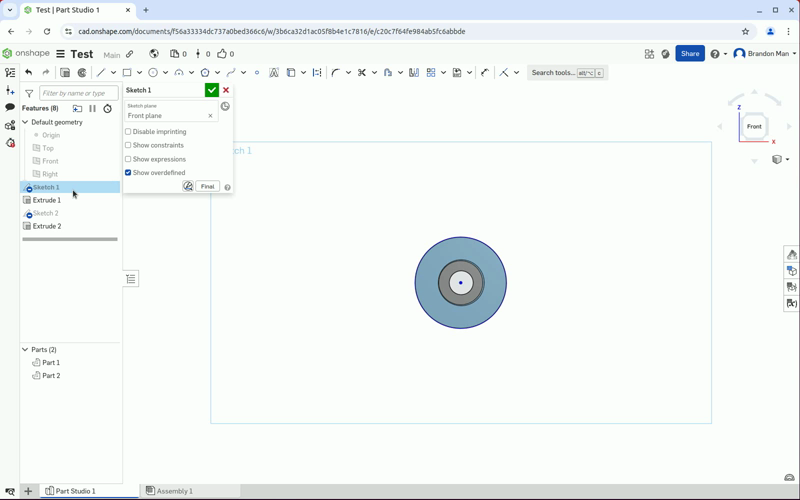
mouse_move(229, 92)
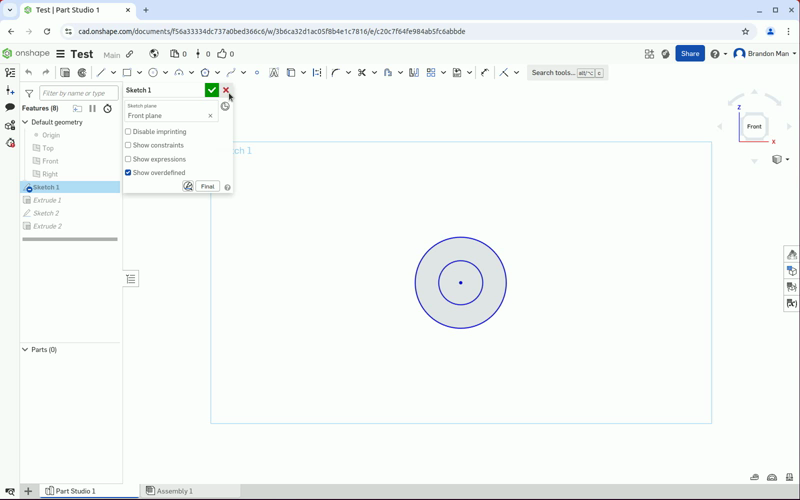
click(229, 92)
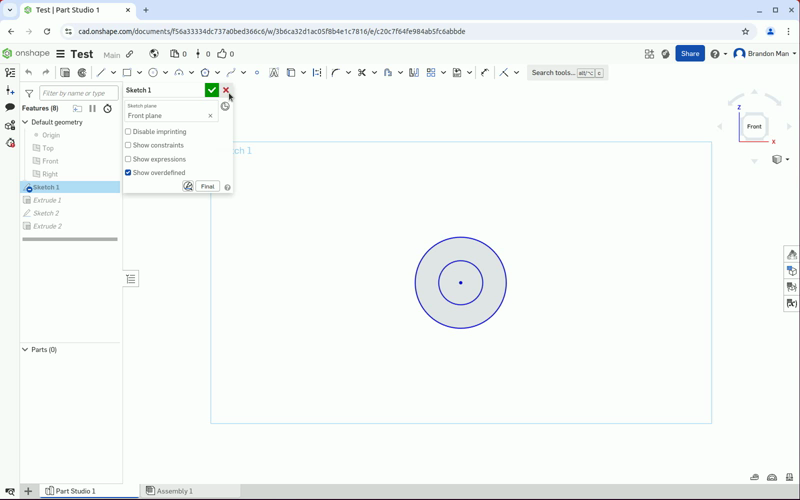
key(shift+s)
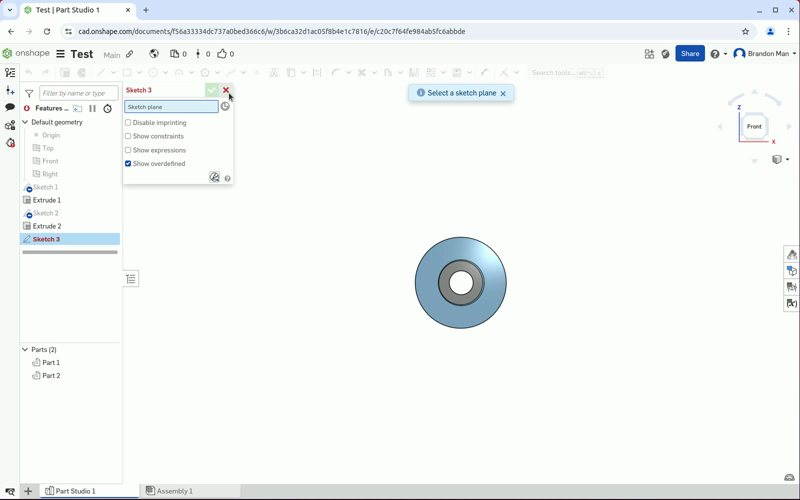
mouse_move(73, 163)
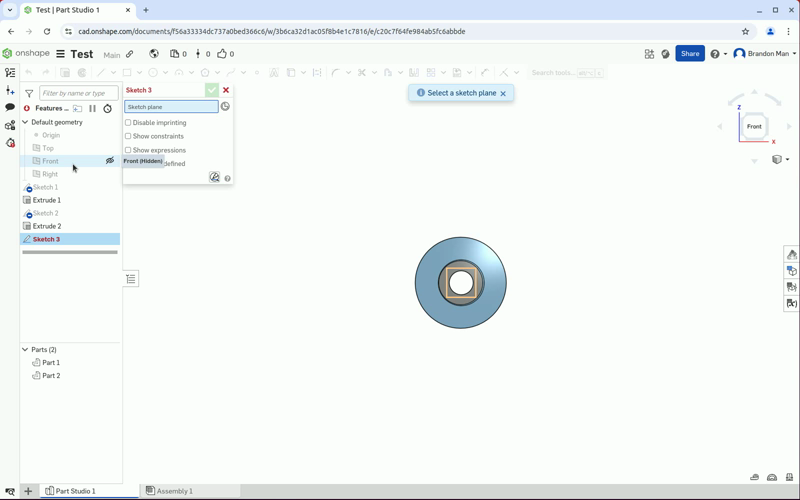
click(73, 163)
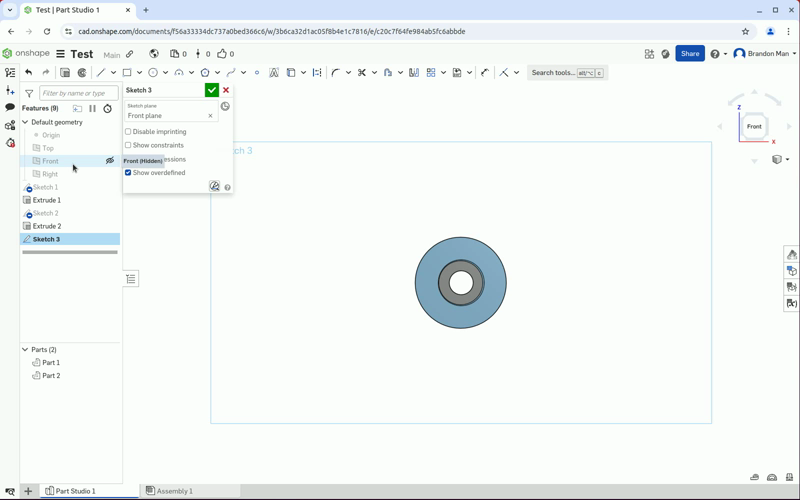
mouse_move(73, 352)
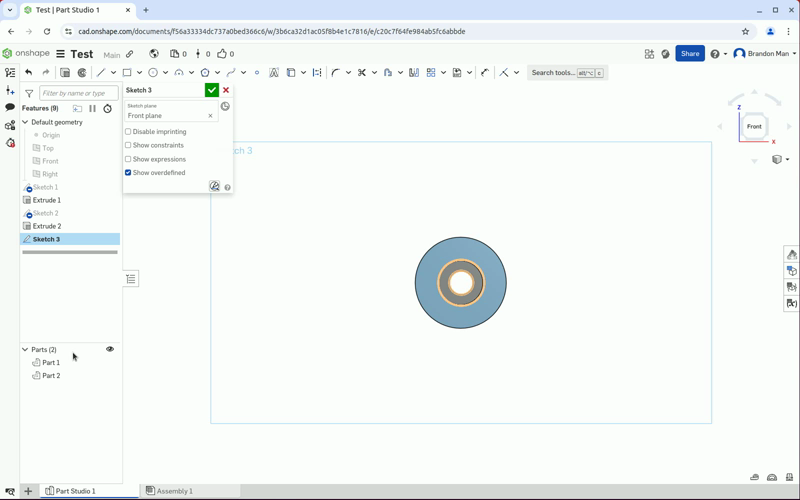
key(y)
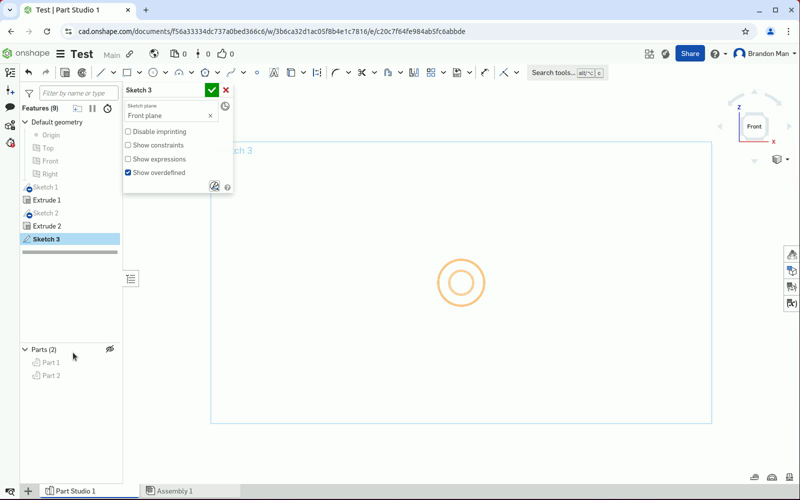
key(c)
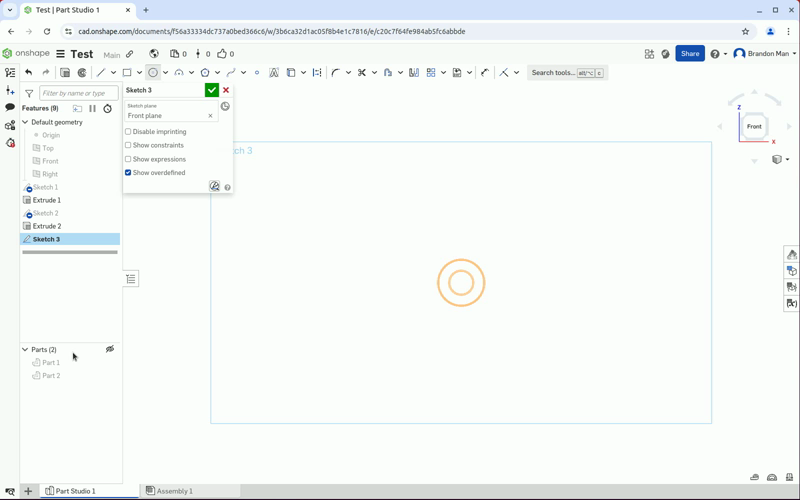
key_down(shift)
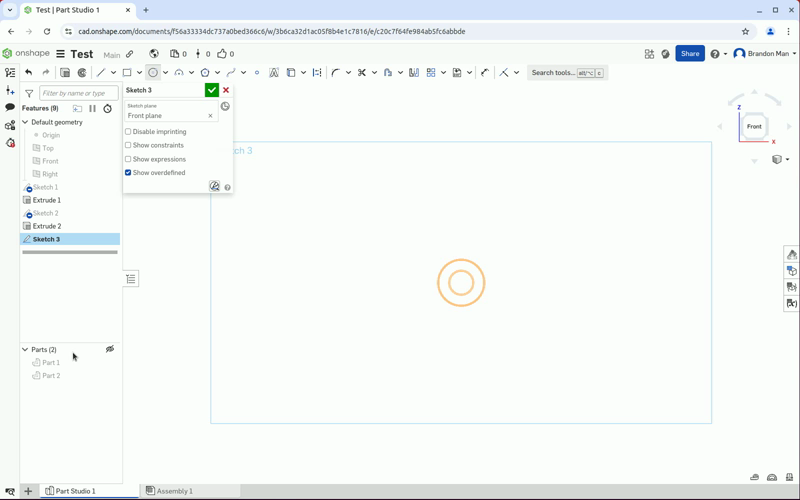
mouse_move(461, 282)
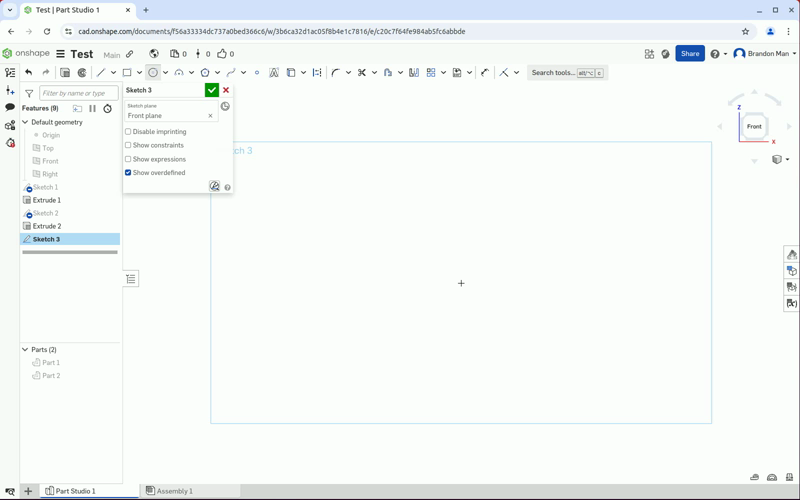
click(461, 282)
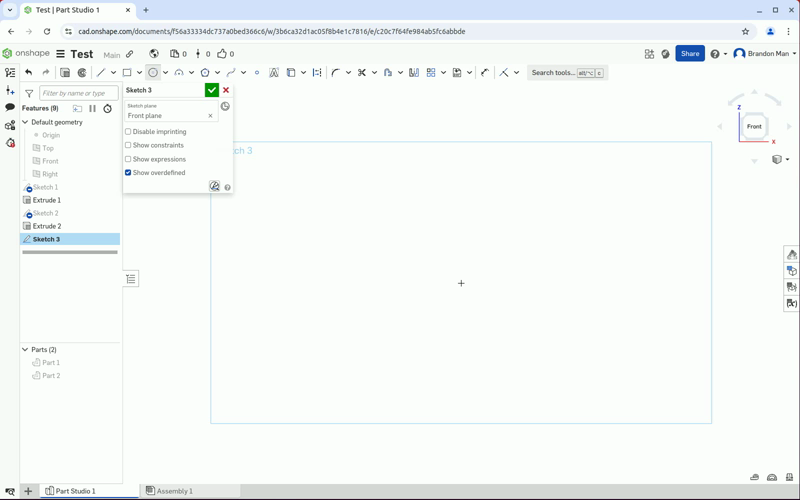
key_up(shift)
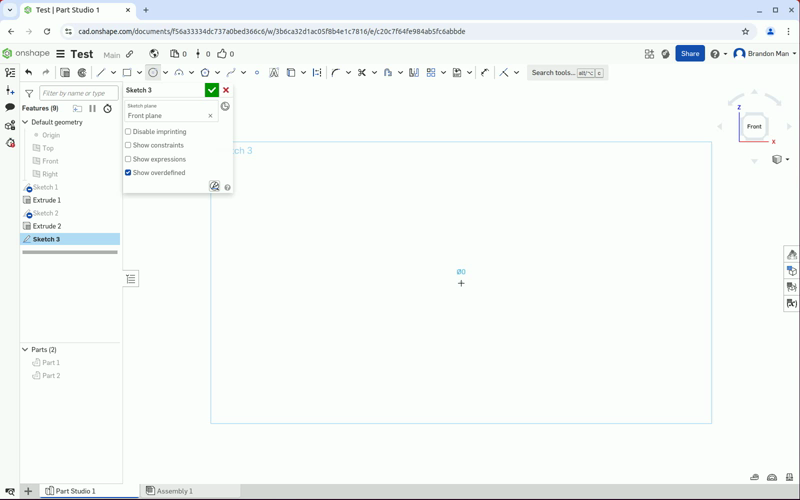
mouse_move(473, 282)
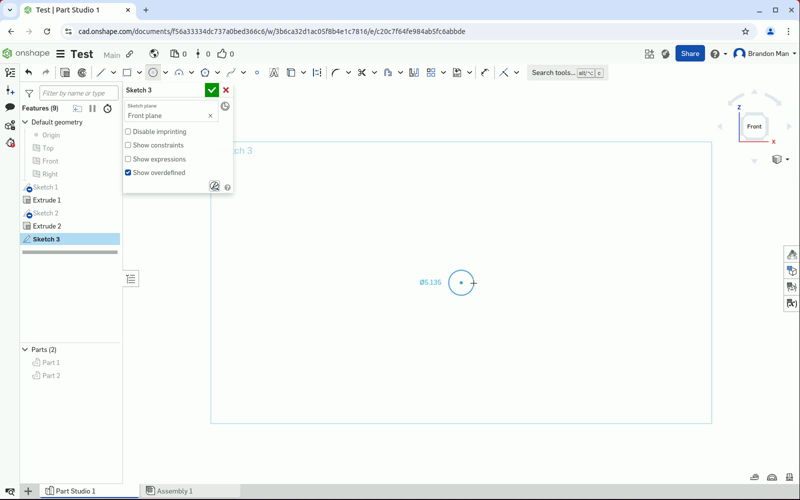
click(473, 282)
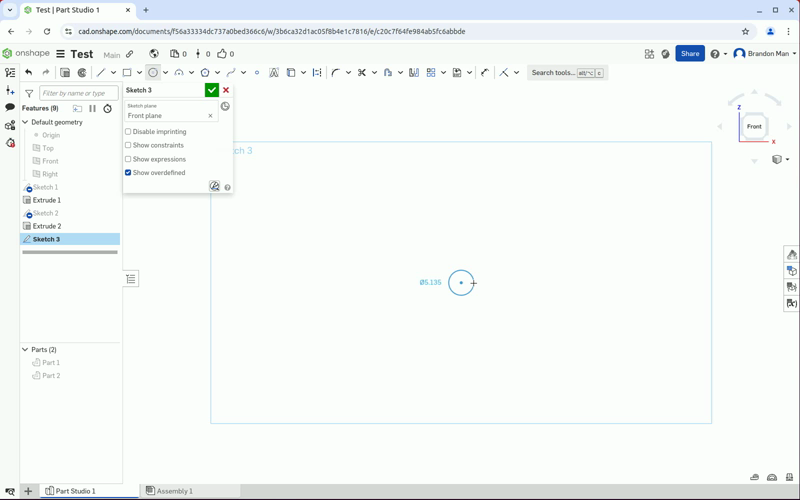
key(esc)
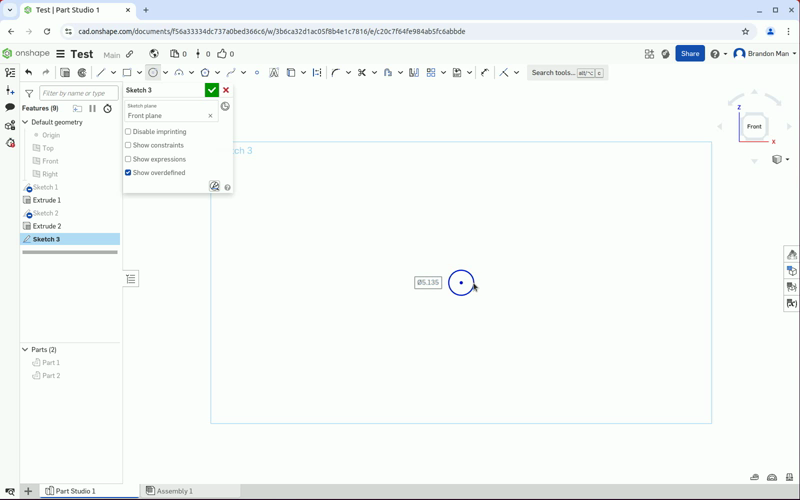
mouse_move(472, 280)
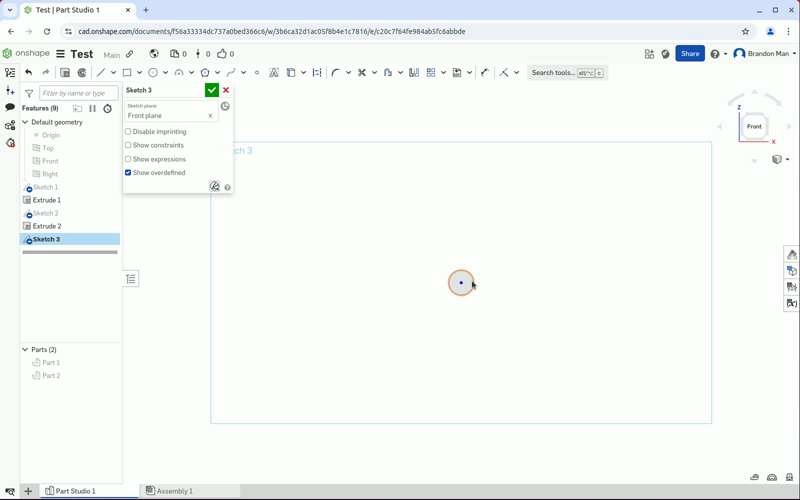
scroll(6)
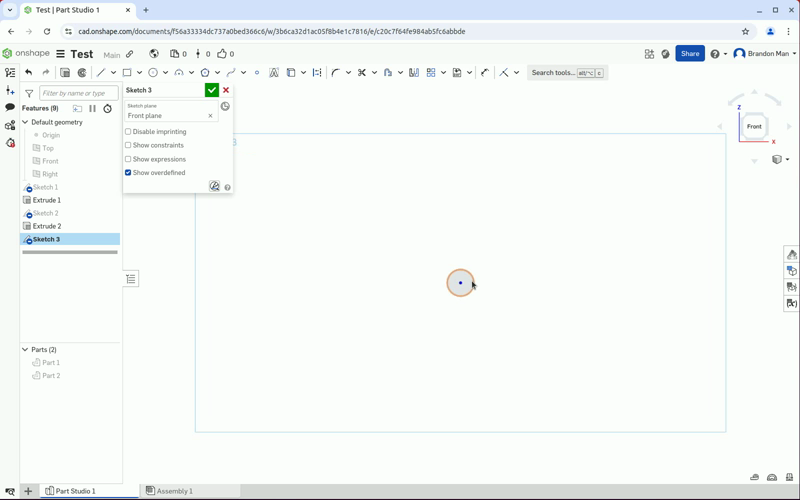
scroll(6)
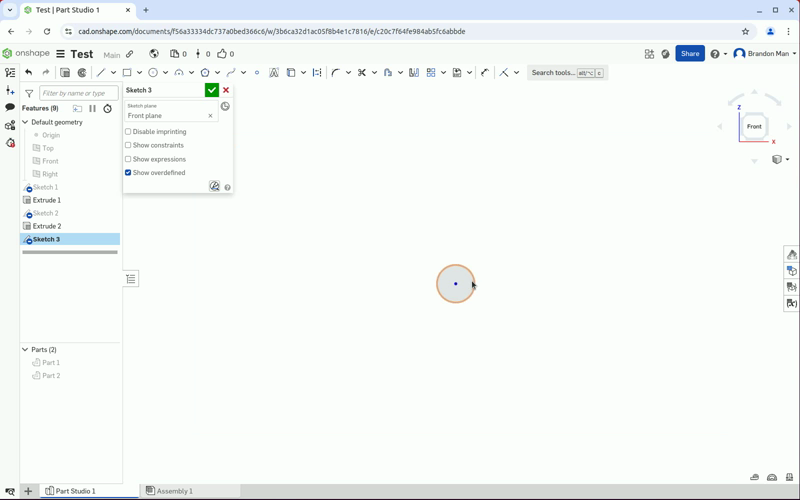
scroll(6)
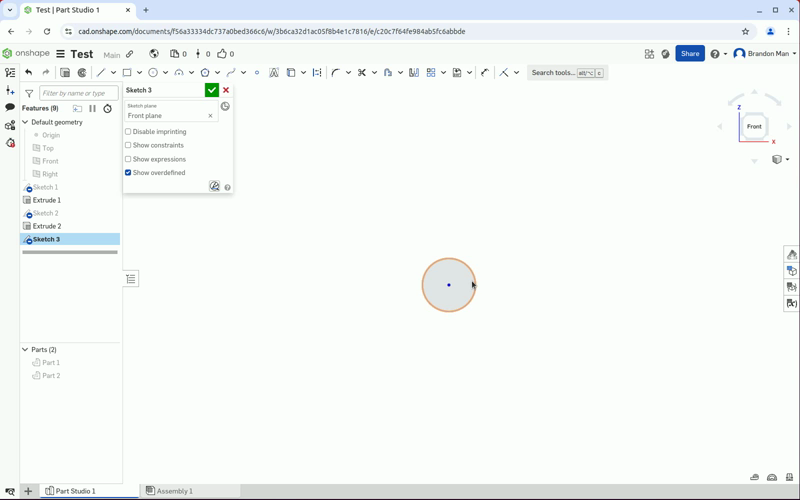
scroll(6)
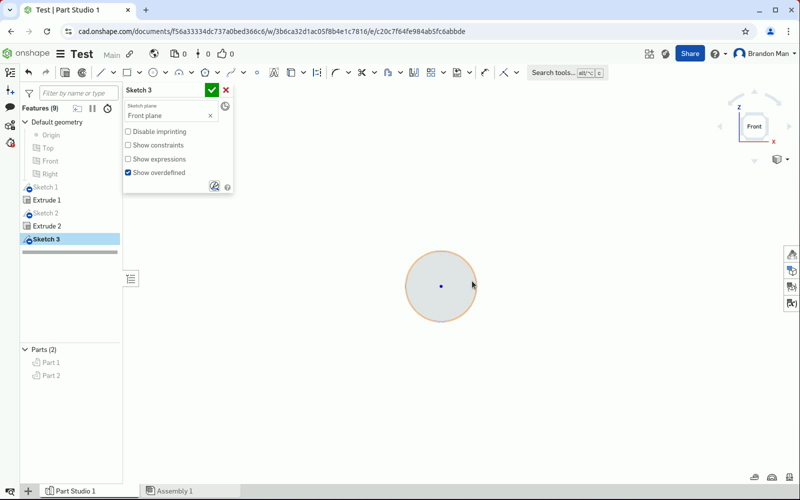
scroll(6)
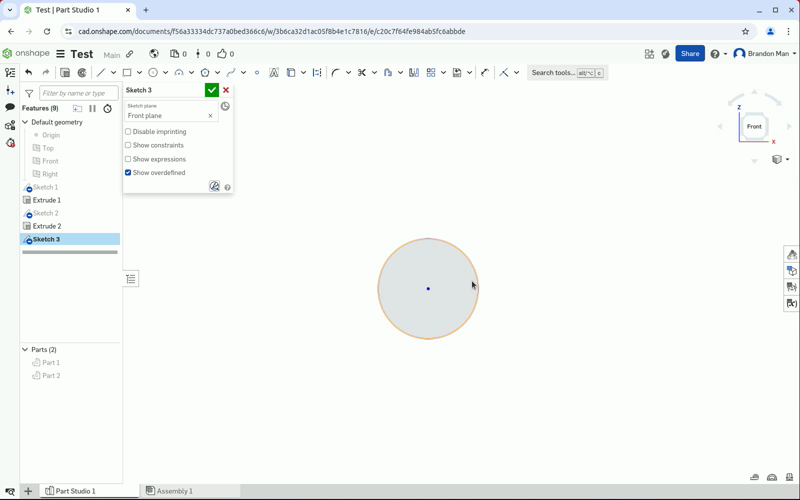
scroll(6)
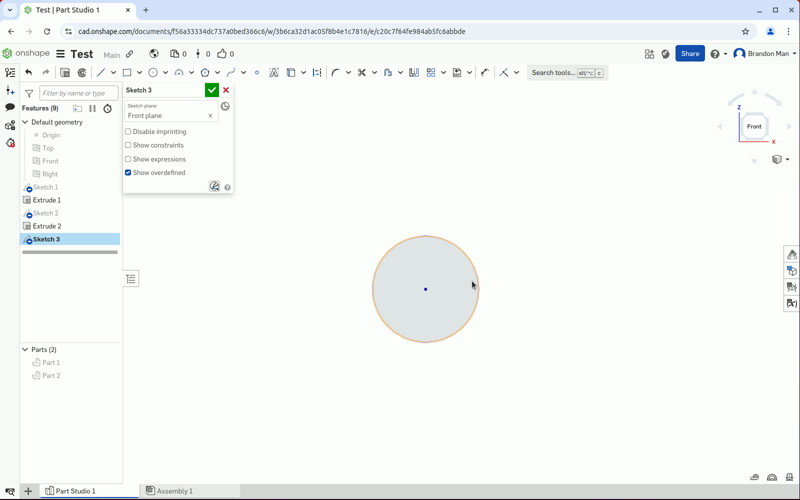
scroll(6)
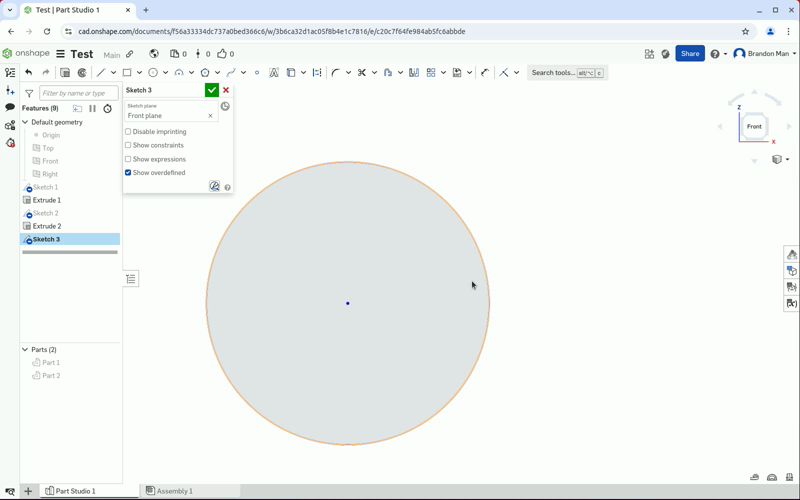
click(472, 280)
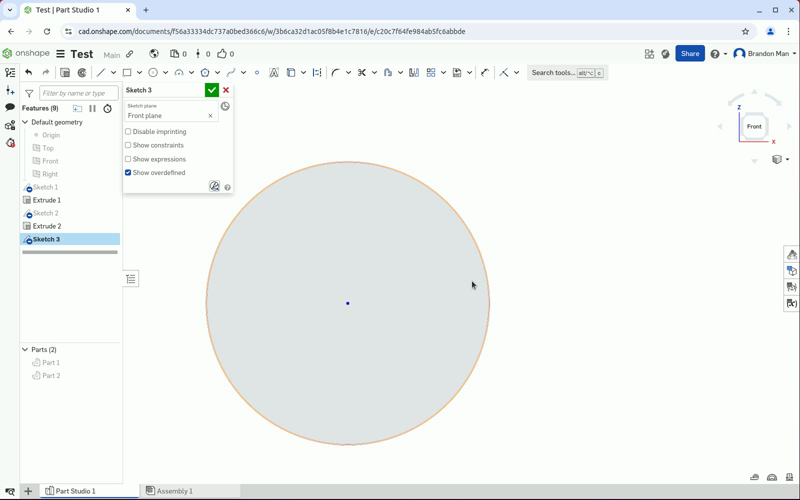
scroll(-6)
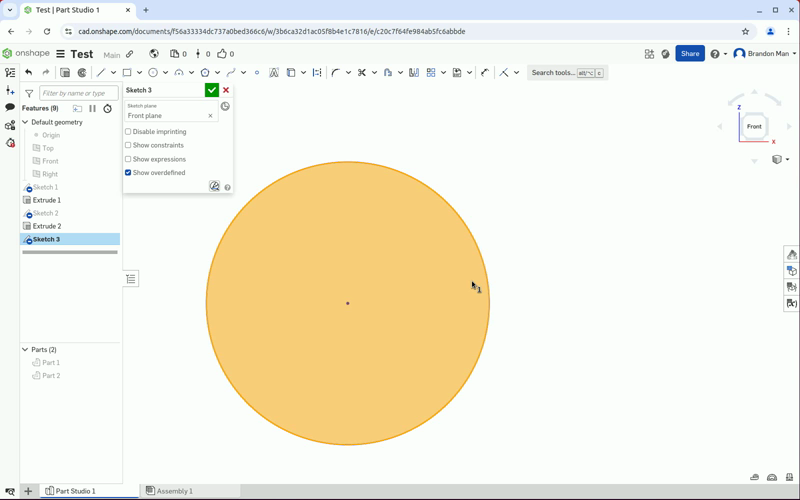
scroll(-6)
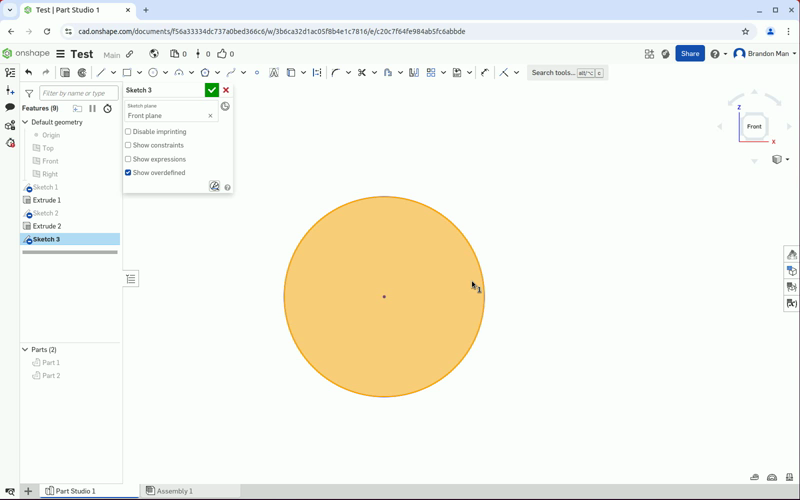
scroll(-6)
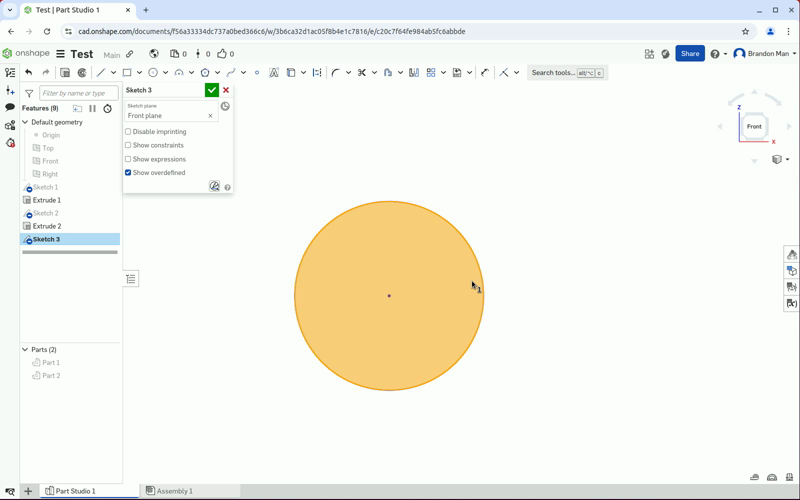
scroll(-6)
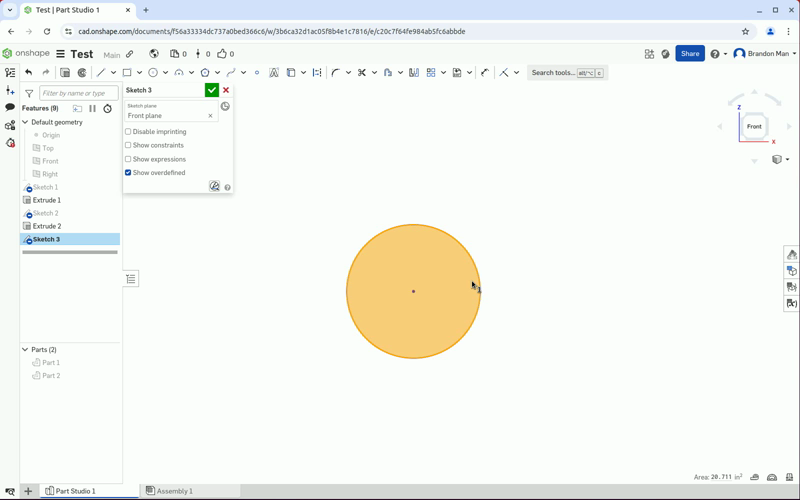
scroll(-6)
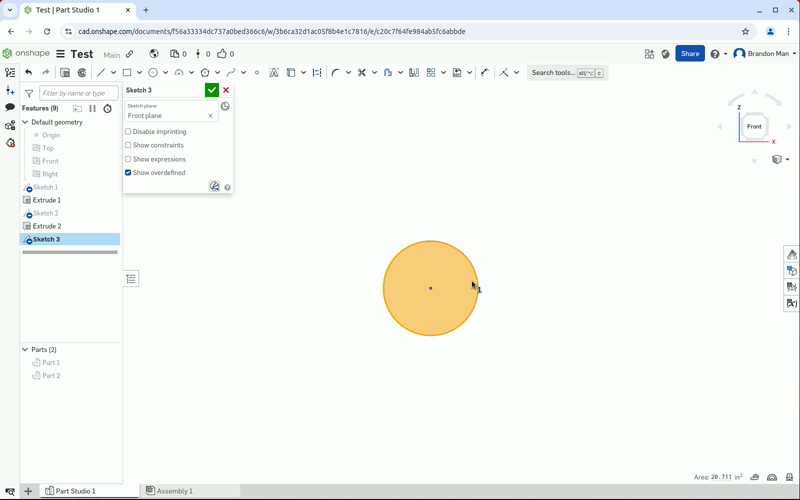
scroll(-6)
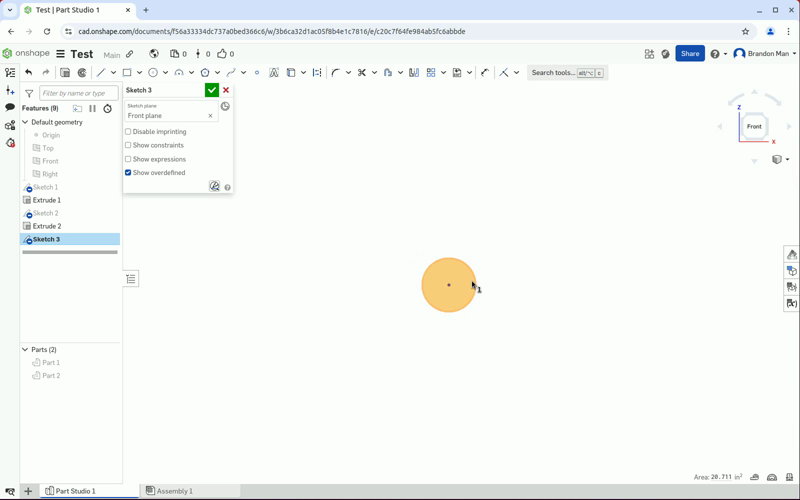
scroll(-6)
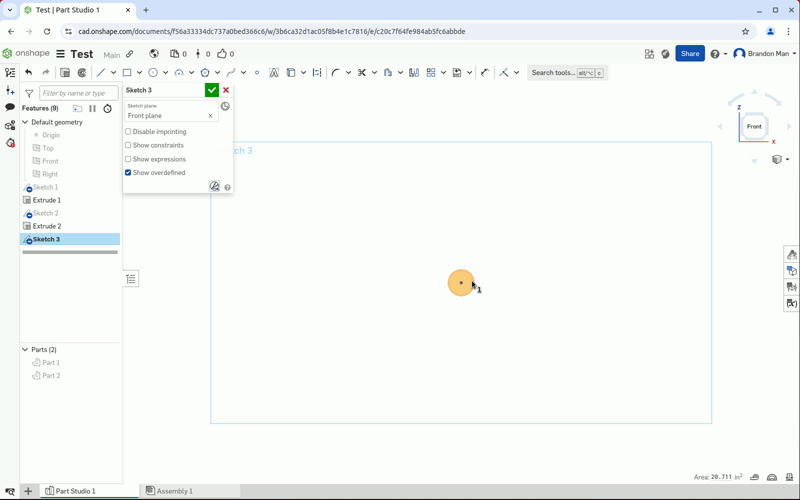
mouse_move(73, 352)
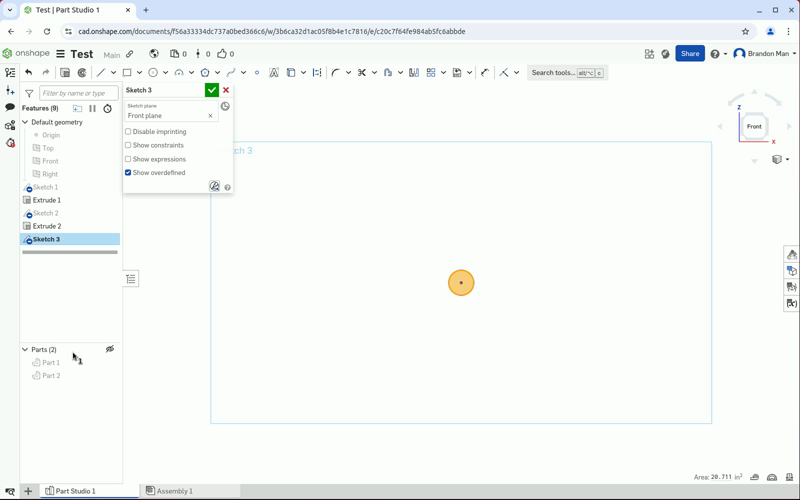
key(shift+y)
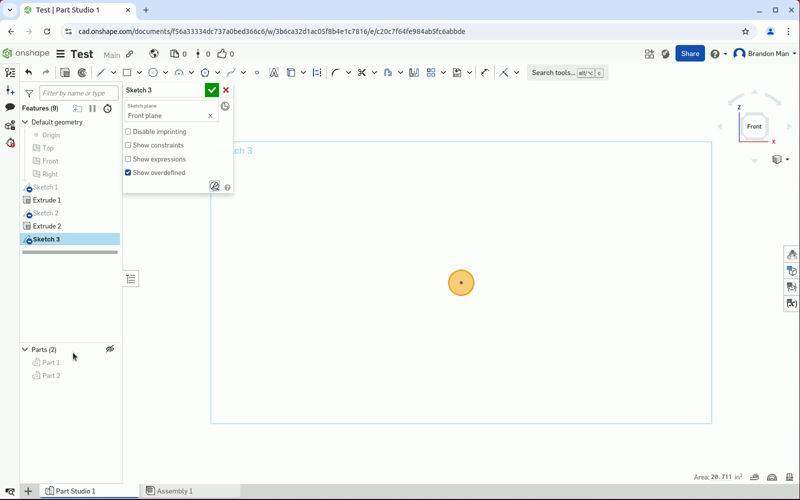
key(shift+e)
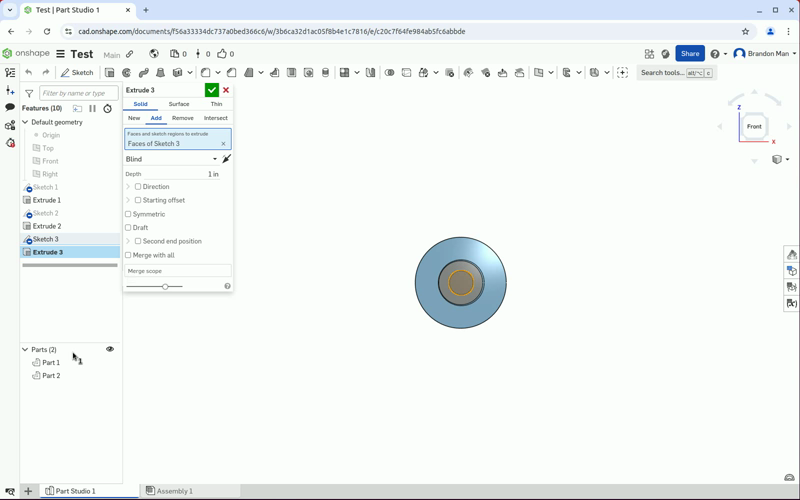
mouse_move(143, 106)
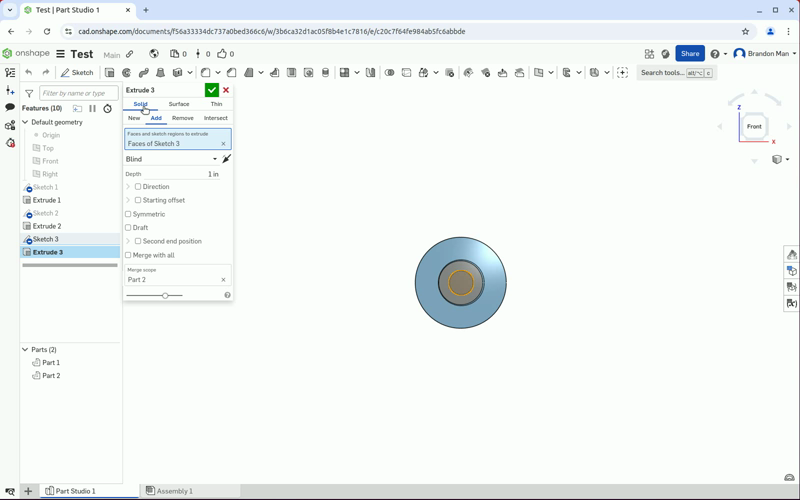
click(143, 106)
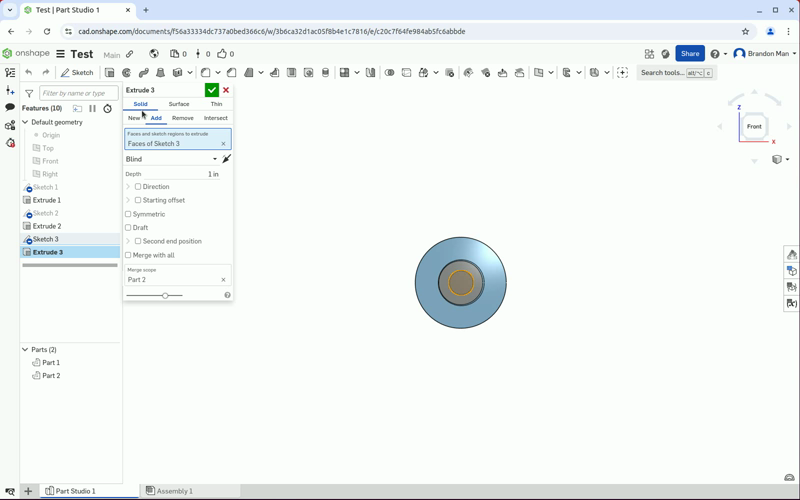
mouse_move(137, 120)
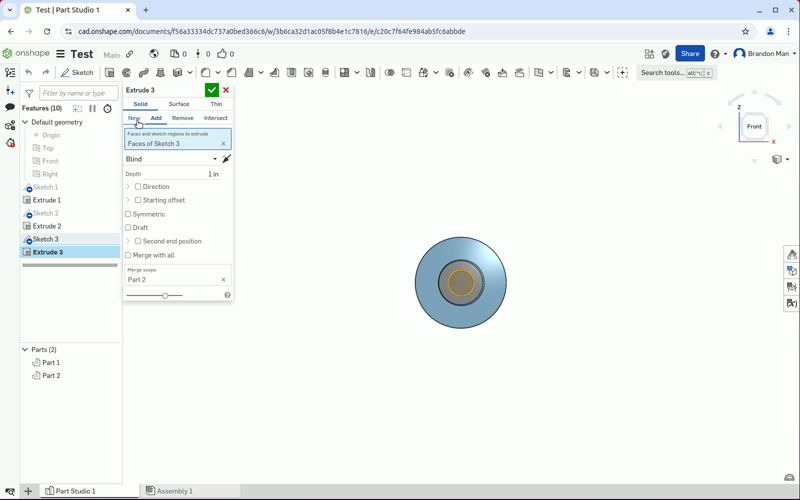
click(137, 120)
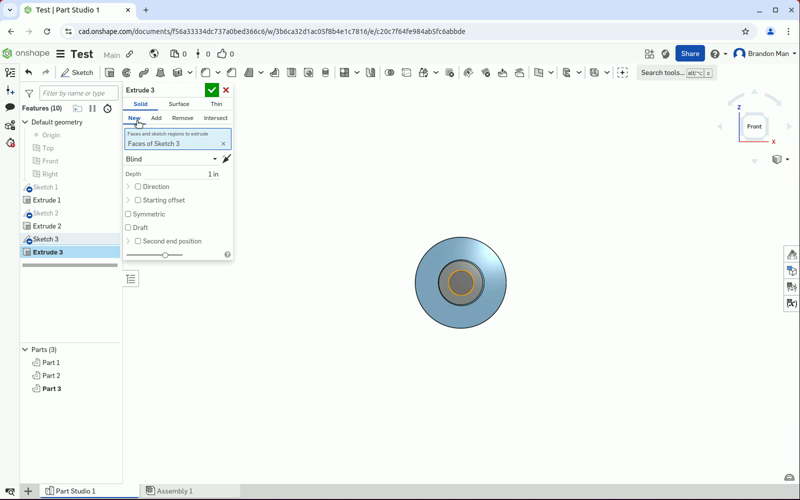
key(tab, 4)
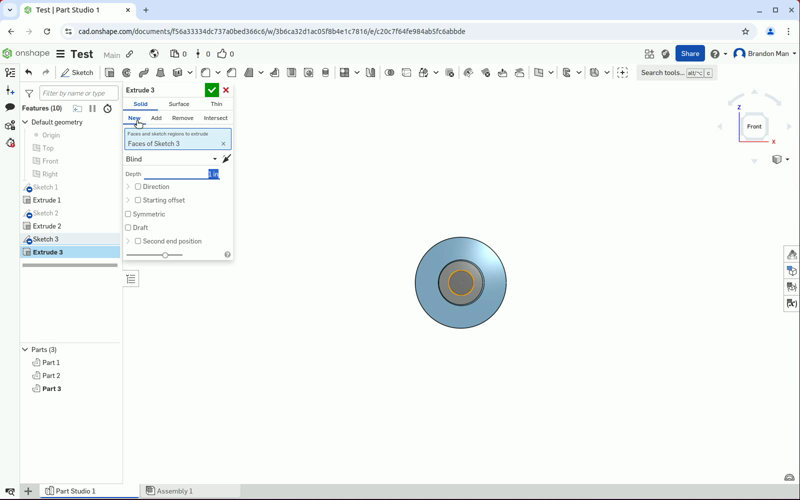
text(11.554)
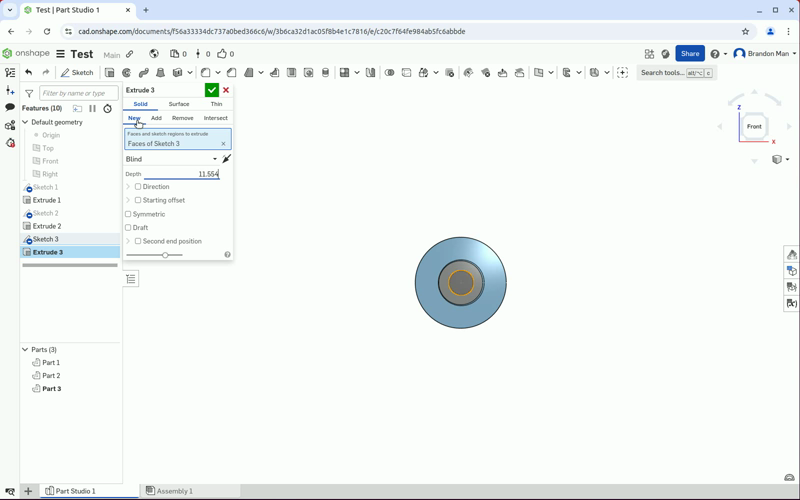
key(enter)
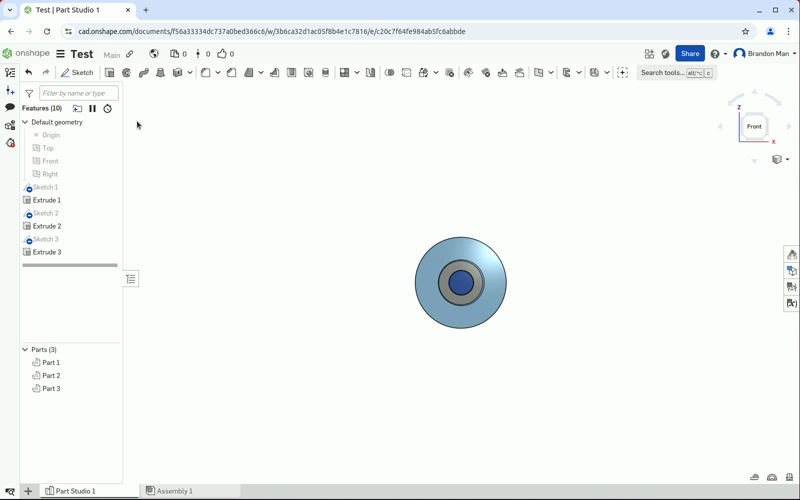
key(shift+h)
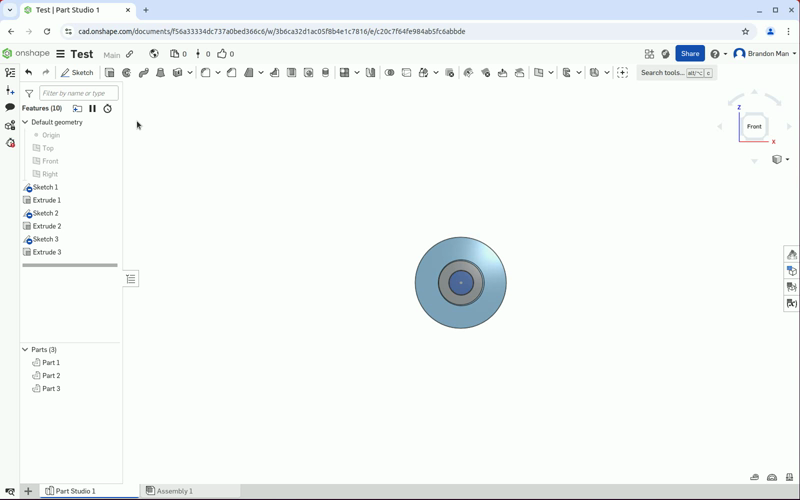
key(shift+h)
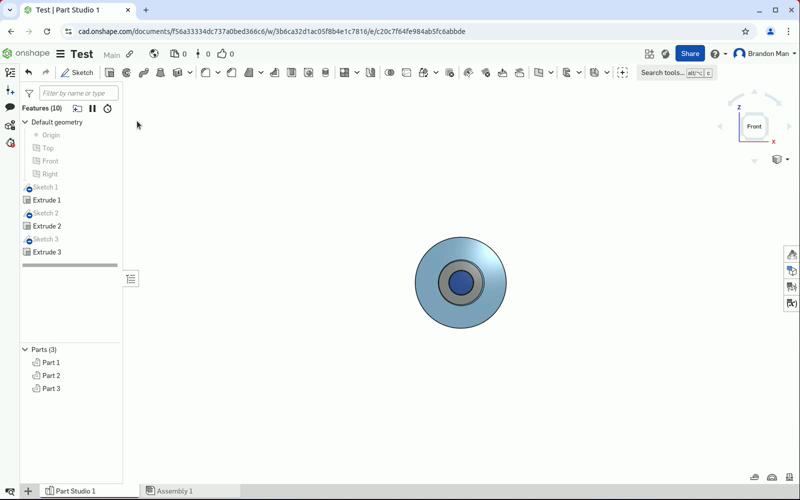
mouse_move(73, 189)
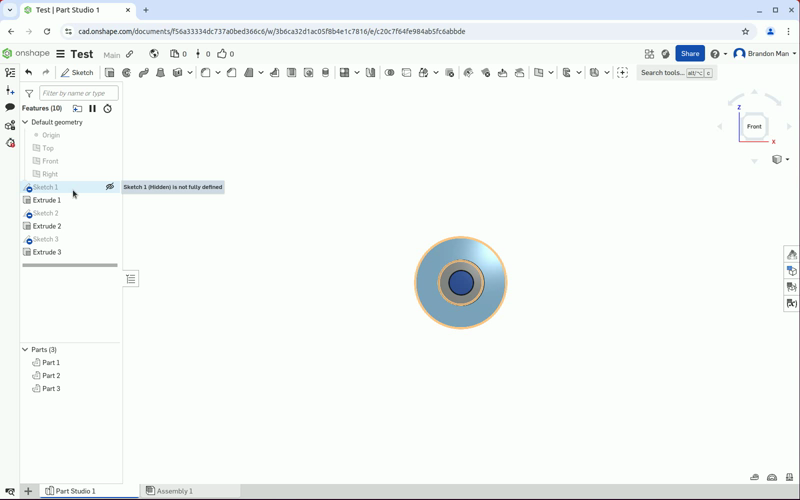
click(73, 189)
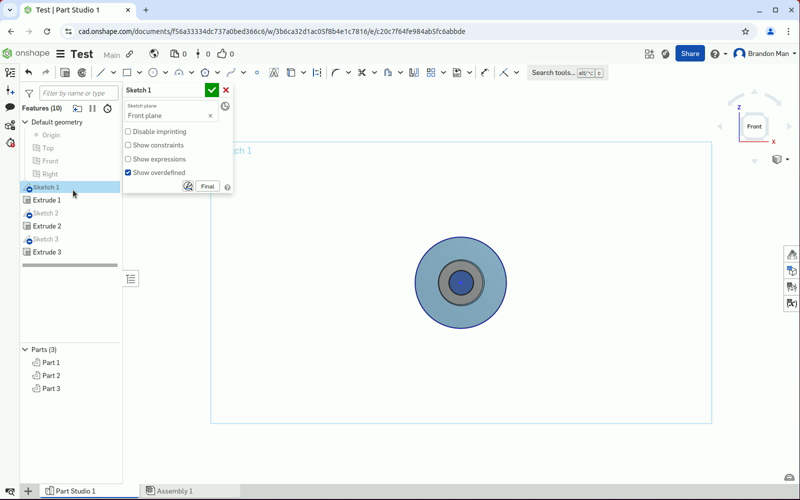
mouse_move(229, 92)
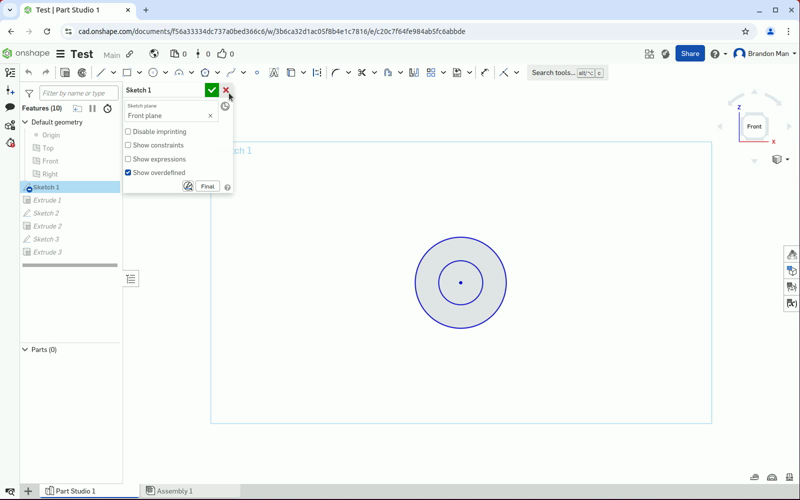
click(229, 92)
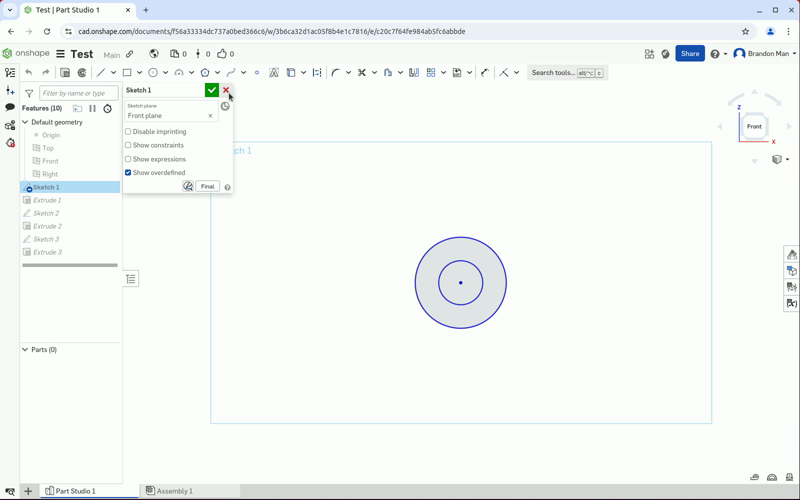
key(shift+s)
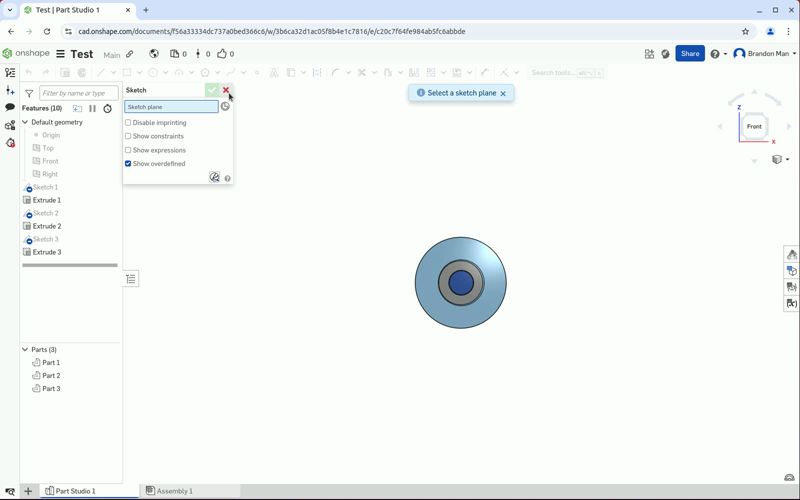
mouse_move(73, 163)
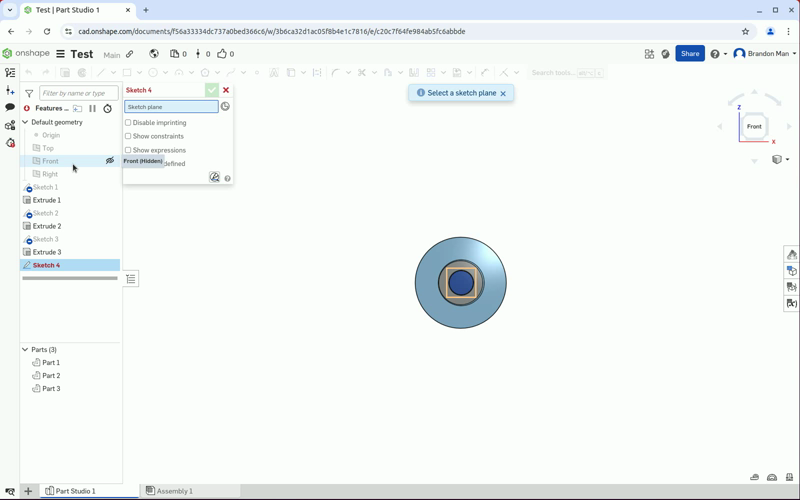
click(73, 163)
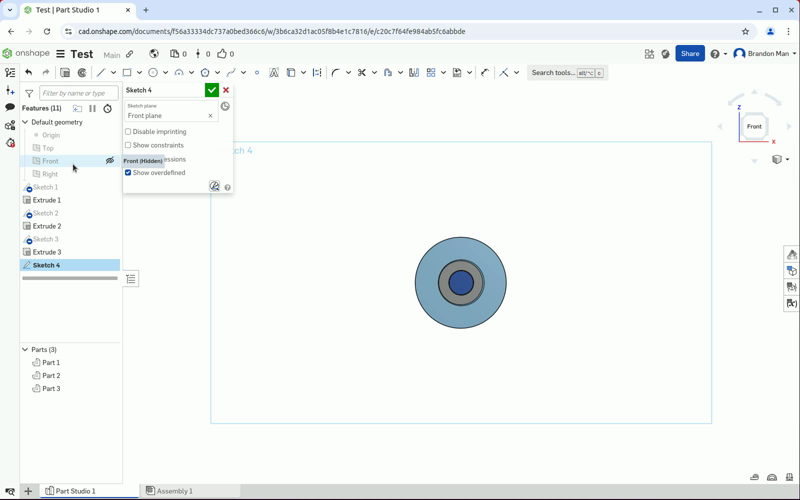
mouse_move(73, 352)
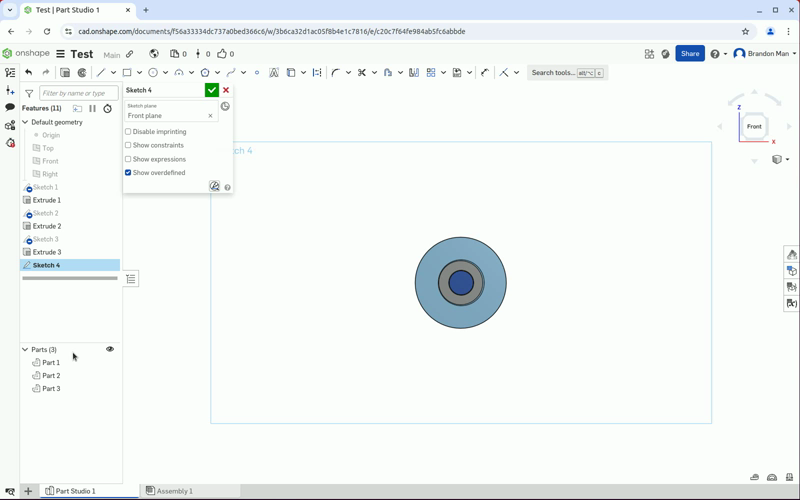
key(y)
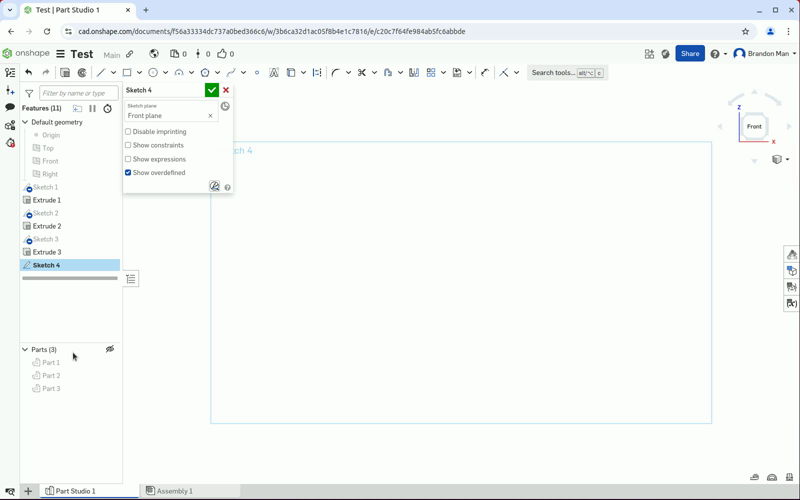
key(c)
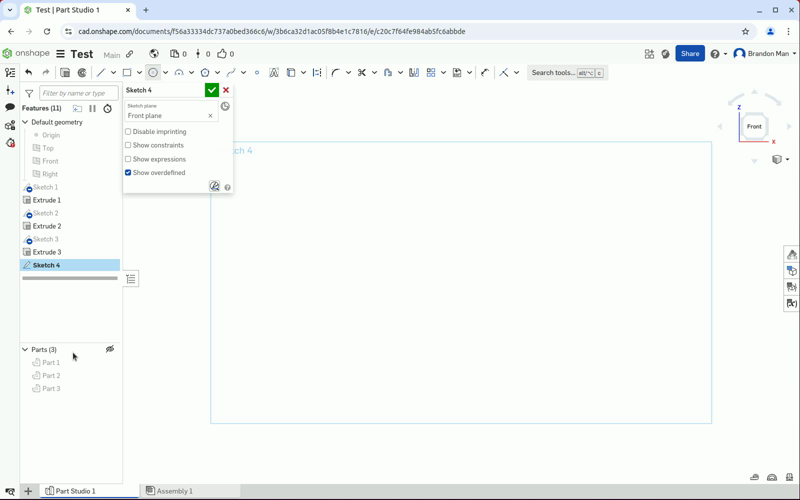
key_down(shift)
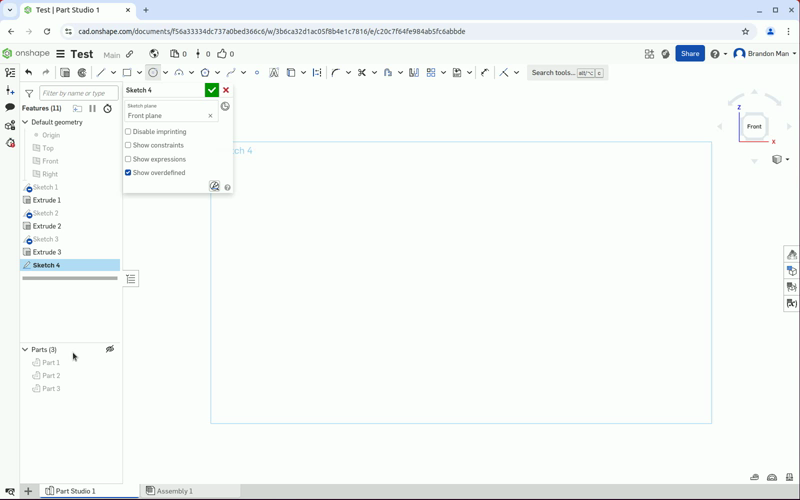
mouse_move(461, 282)
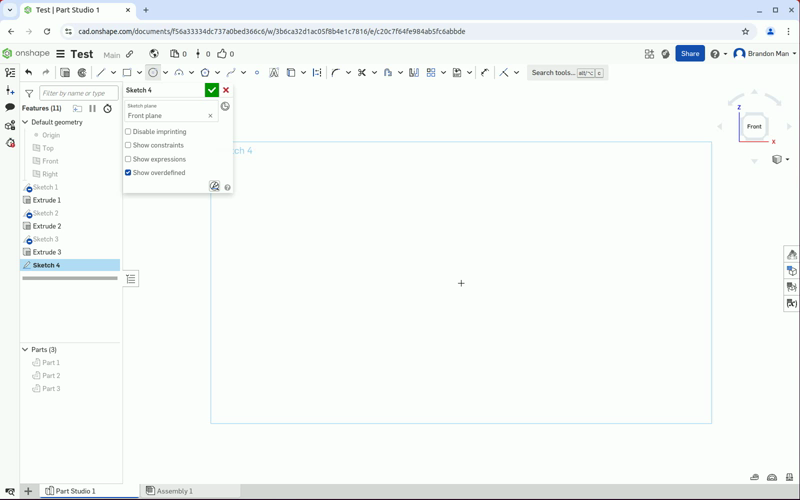
click(461, 282)
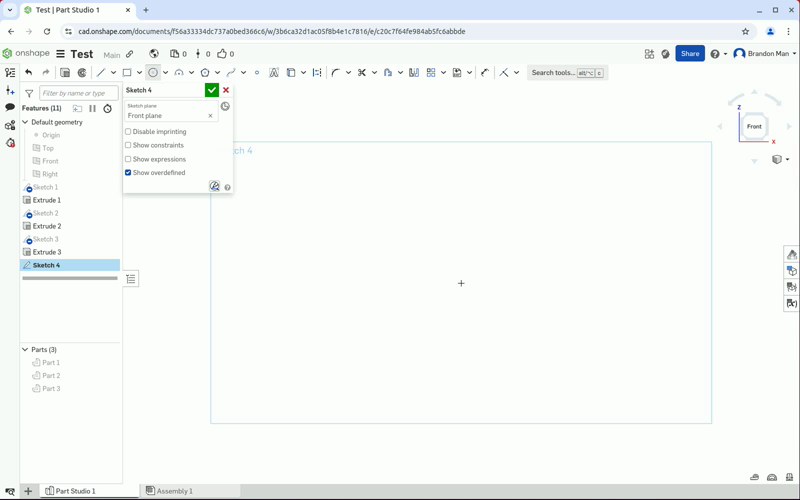
key_up(shift)
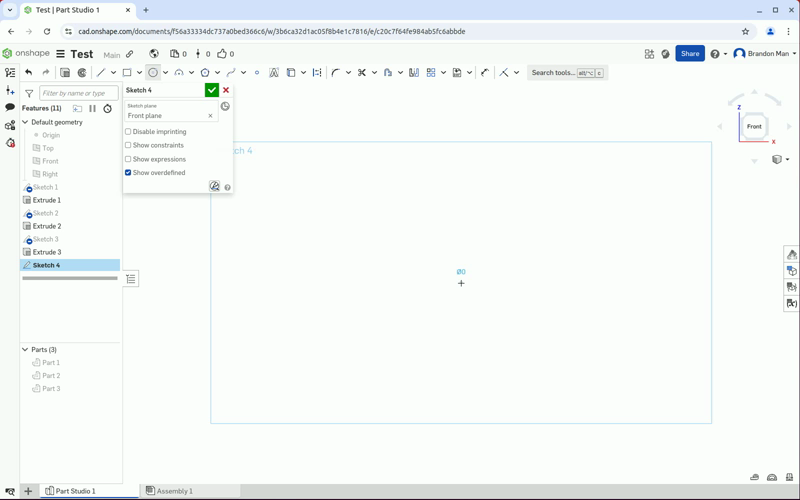
mouse_move(484, 282)
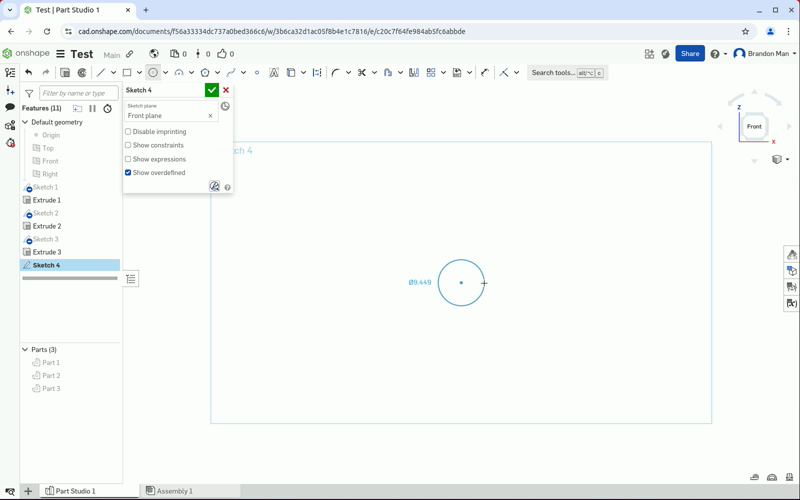
click(484, 282)
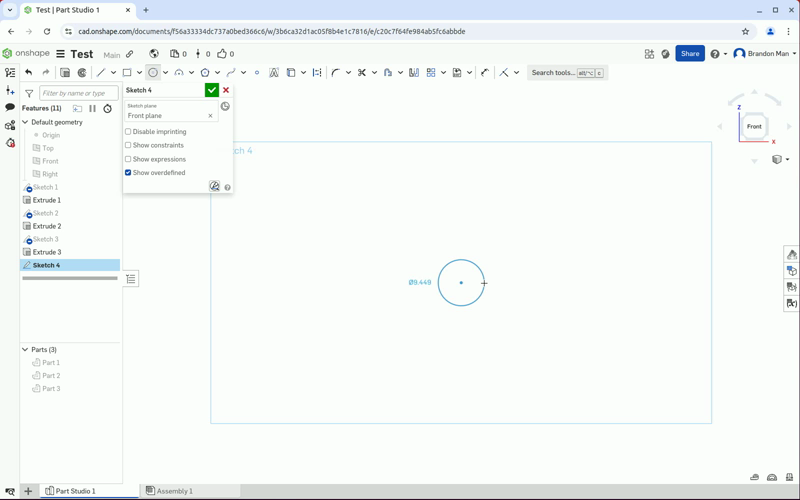
key(esc)
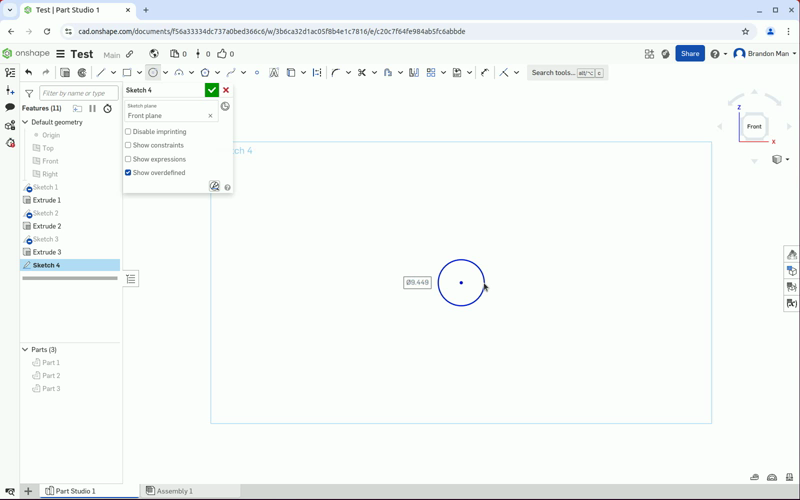
key(c)
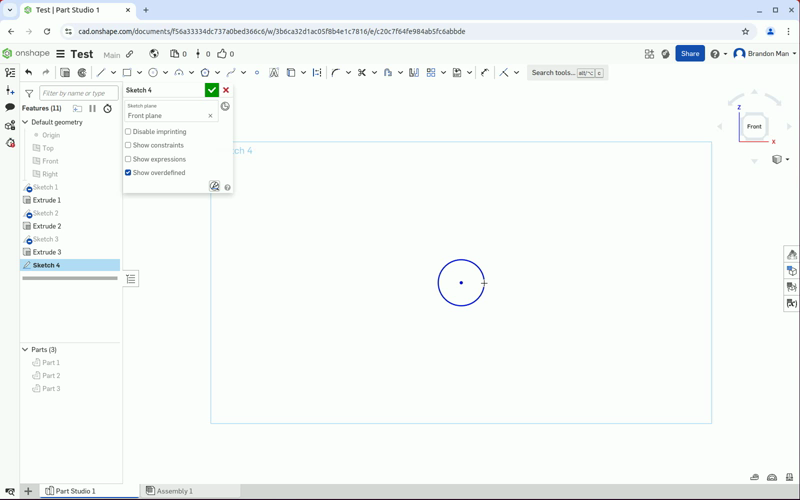
key_down(shift)
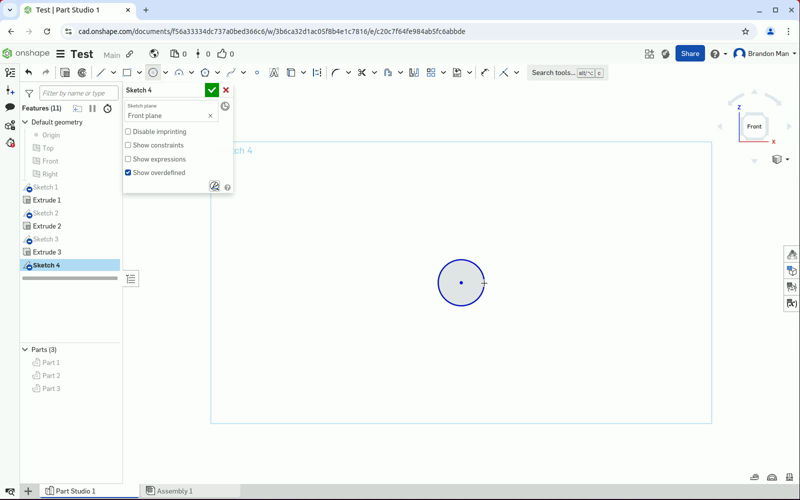
mouse_move(461, 282)
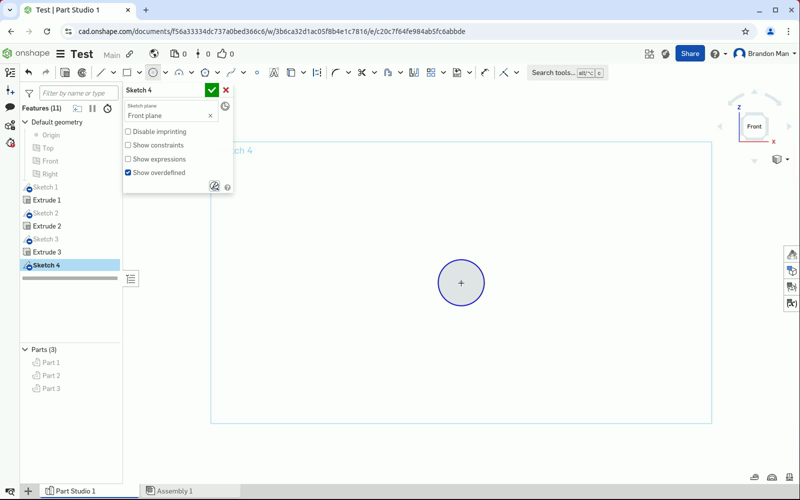
click(461, 282)
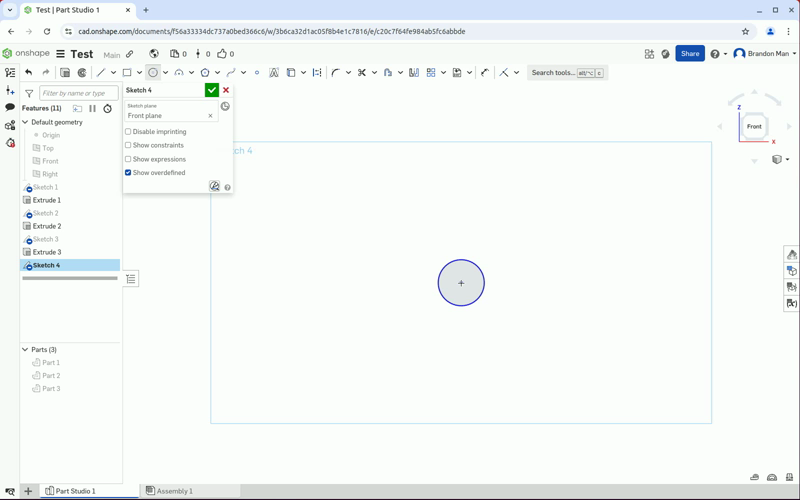
key_up(shift)
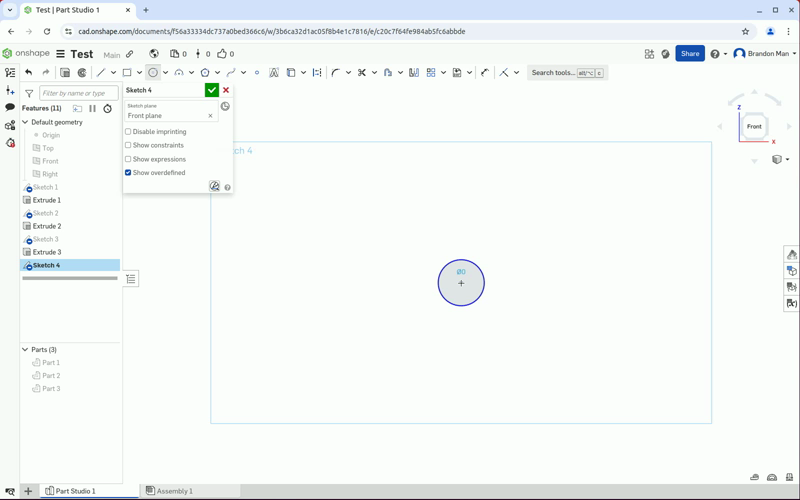
mouse_move(473, 282)
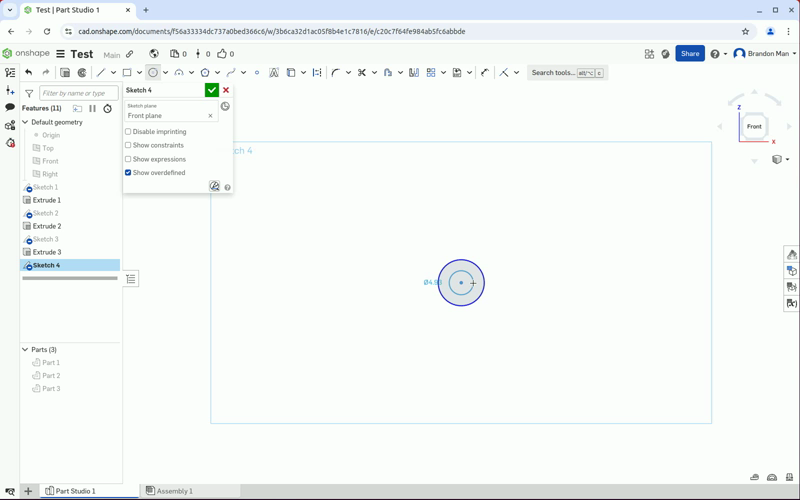
click(473, 282)
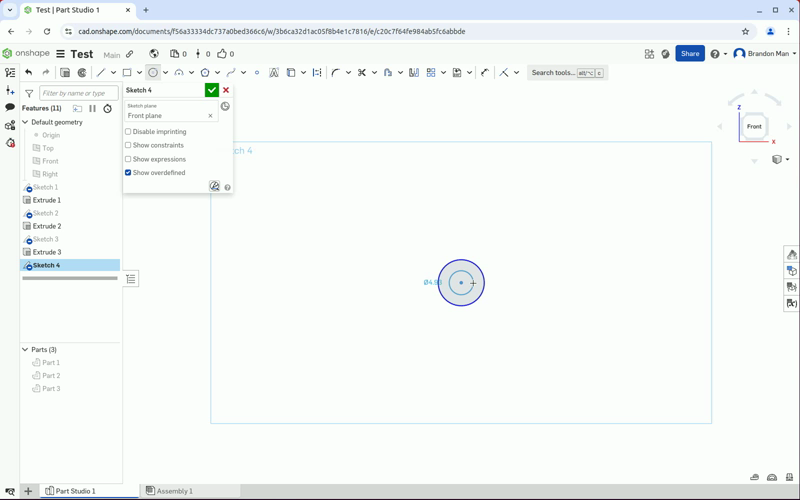
key(esc)
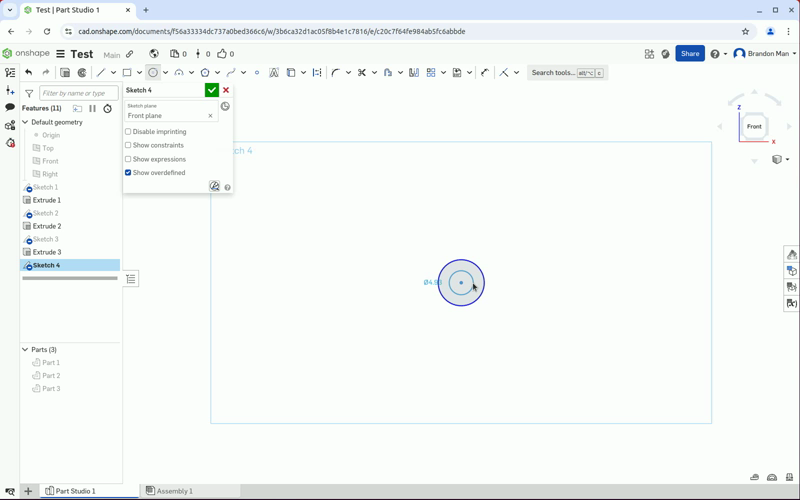
mouse_move(469, 263)
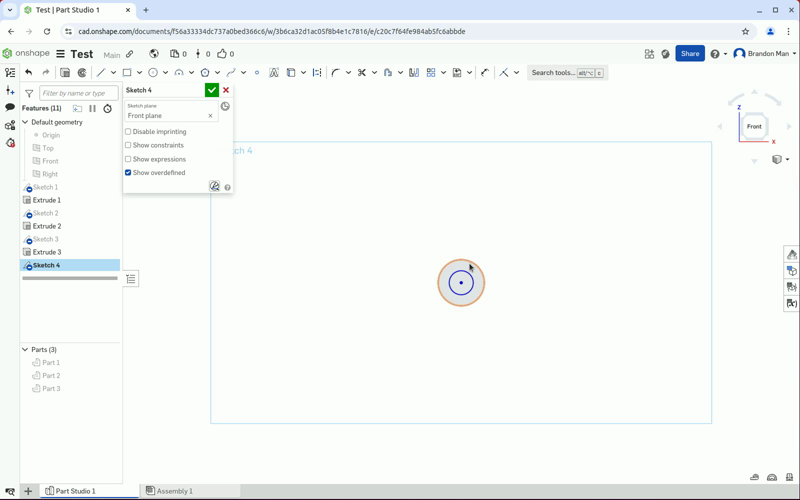
scroll(6)
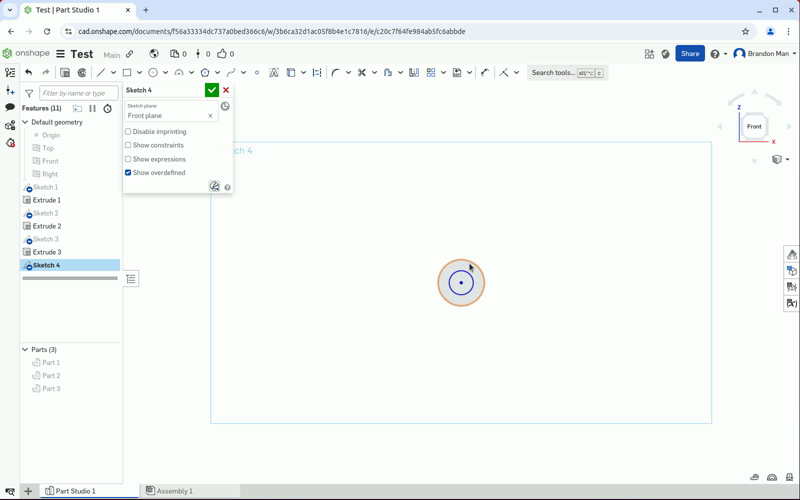
scroll(6)
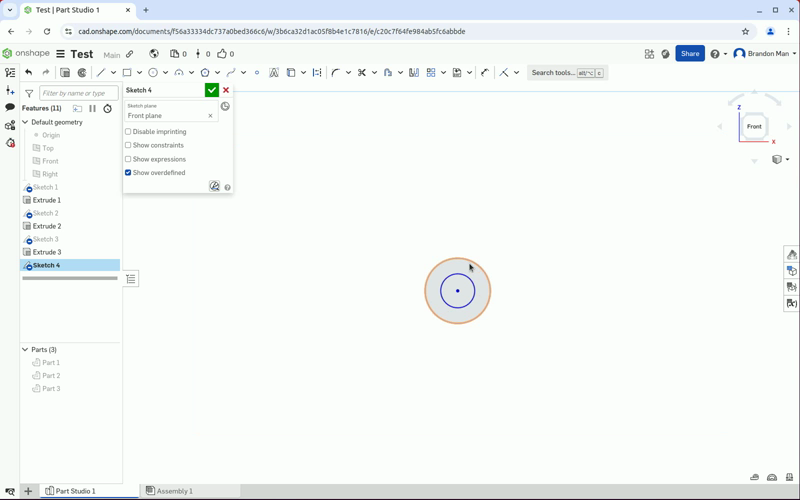
scroll(6)
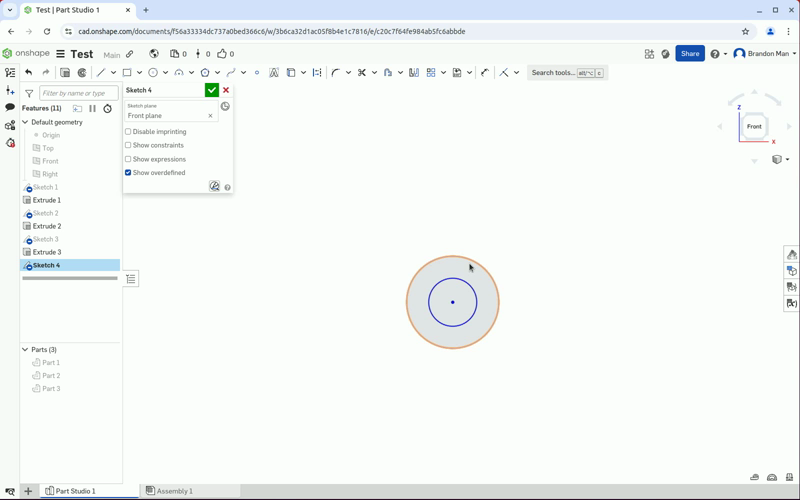
scroll(6)
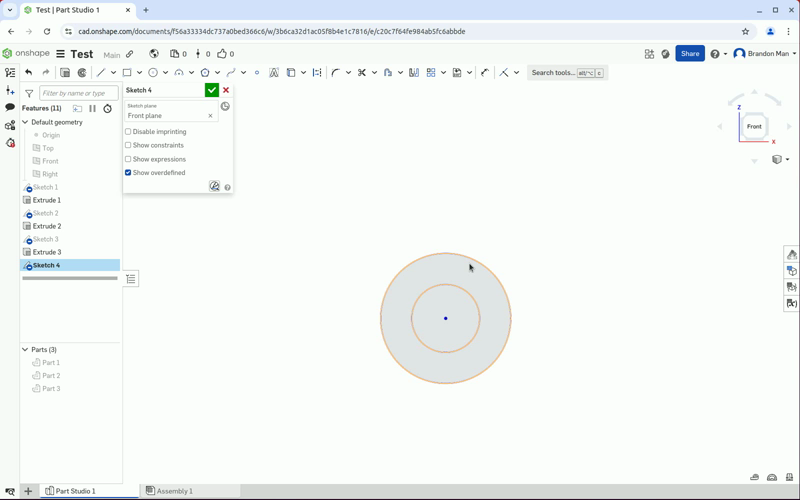
scroll(6)
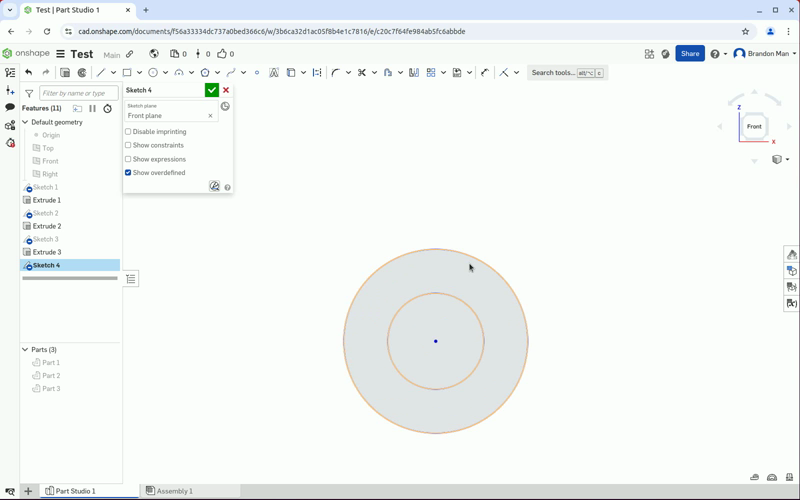
scroll(6)
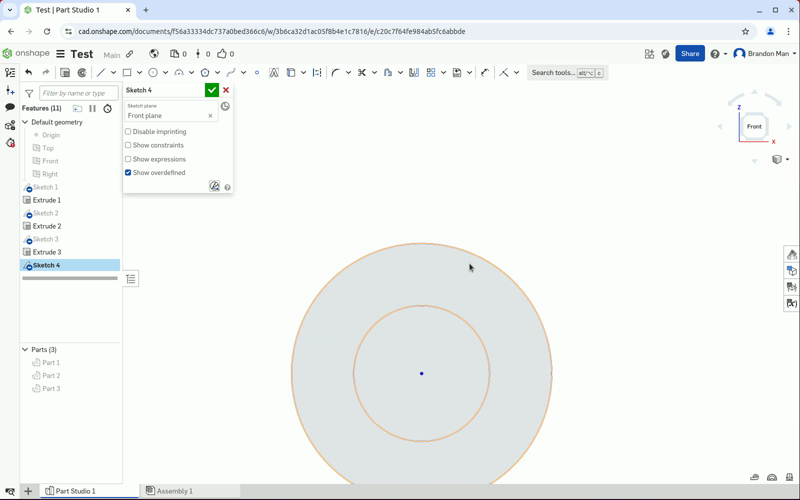
scroll(6)
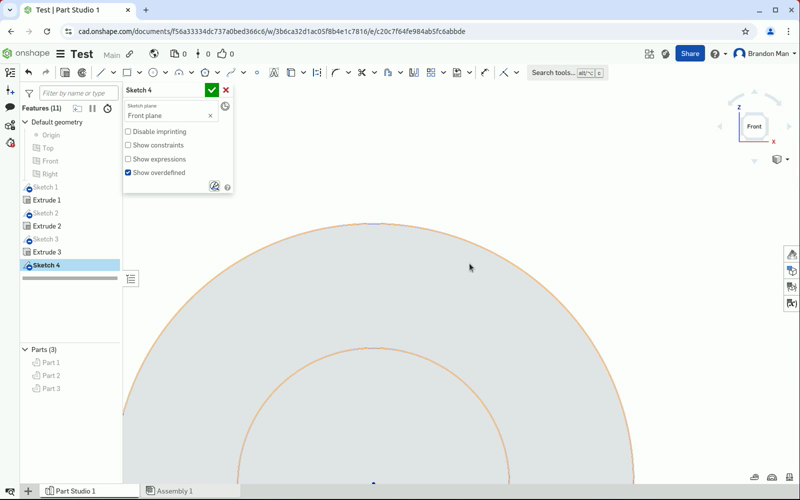
click(469, 263)
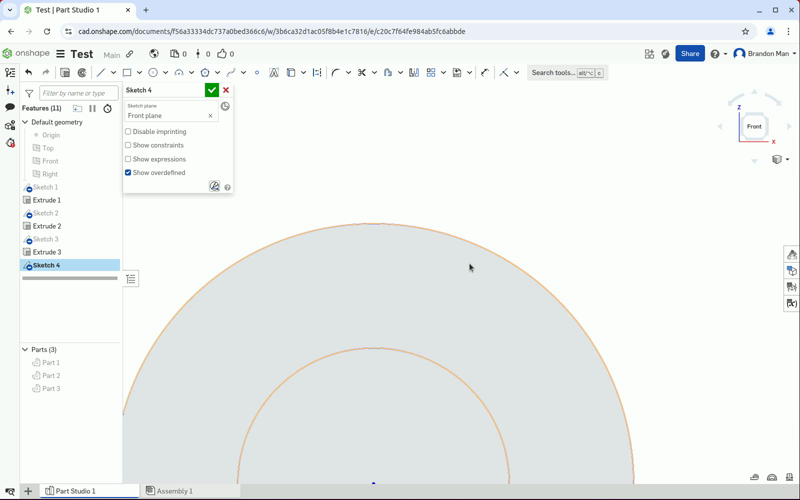
scroll(-6)
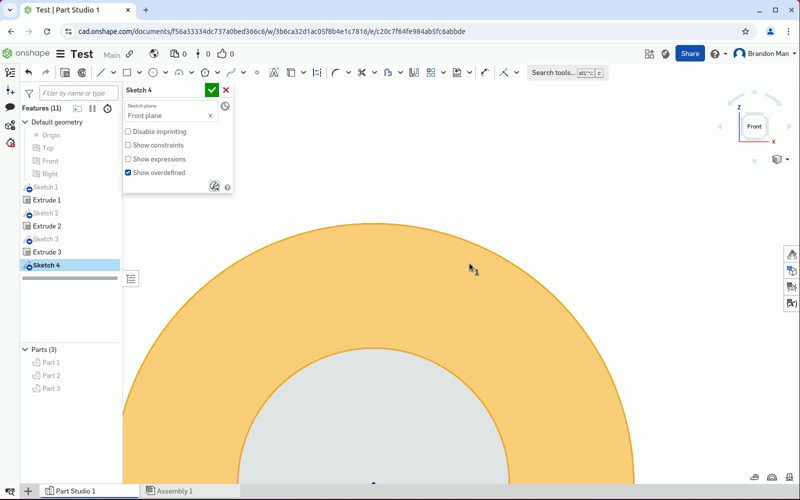
scroll(-6)
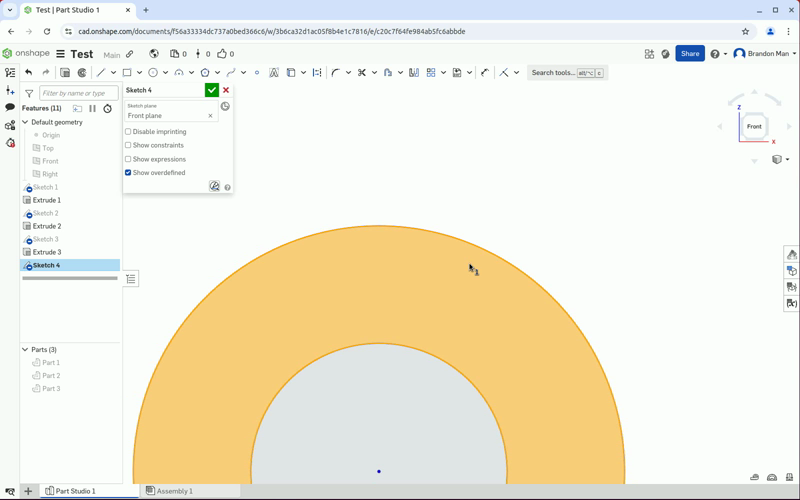
scroll(-6)
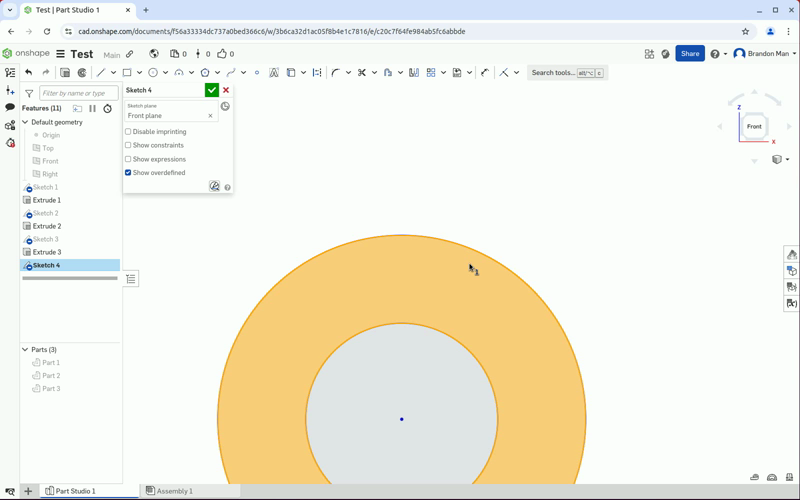
scroll(-6)
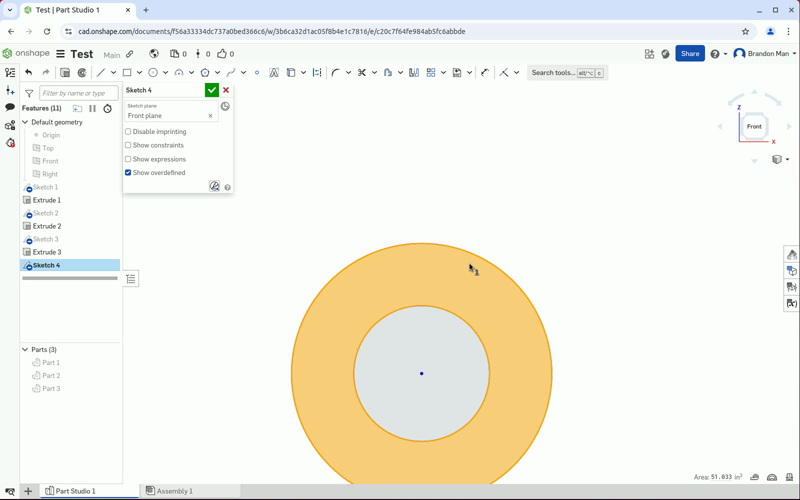
scroll(-6)
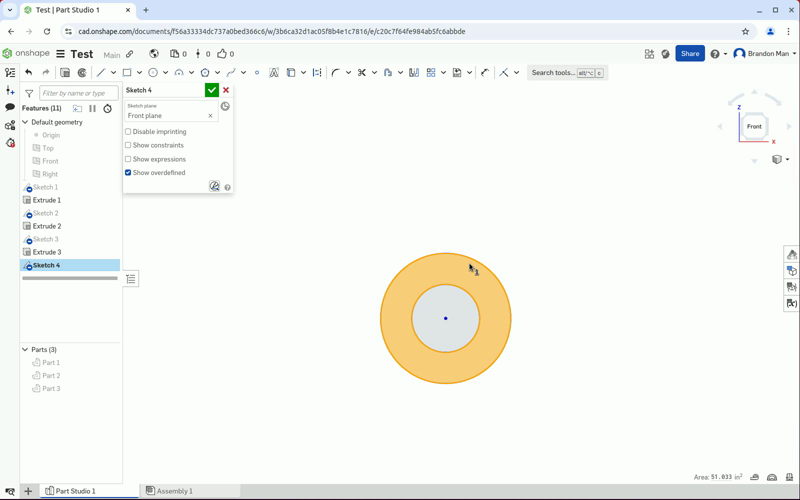
scroll(-6)
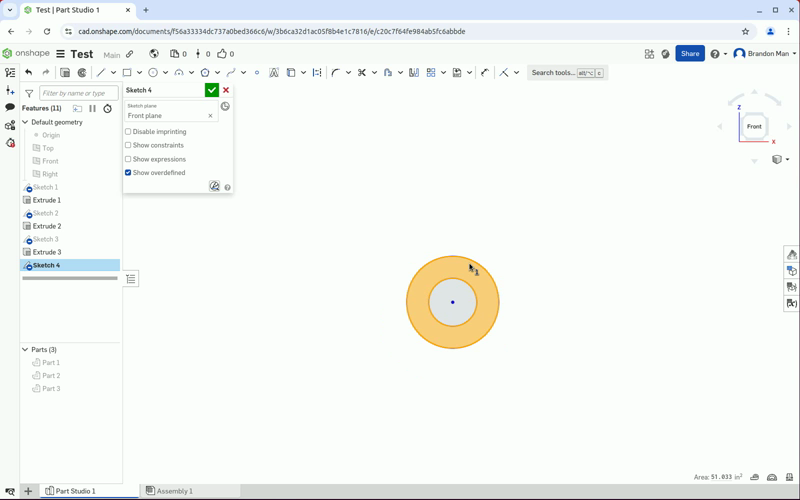
scroll(-6)
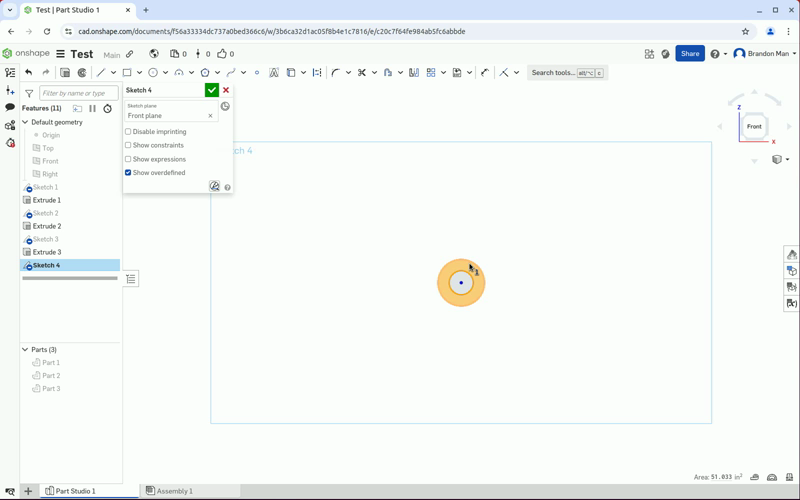
mouse_move(73, 352)
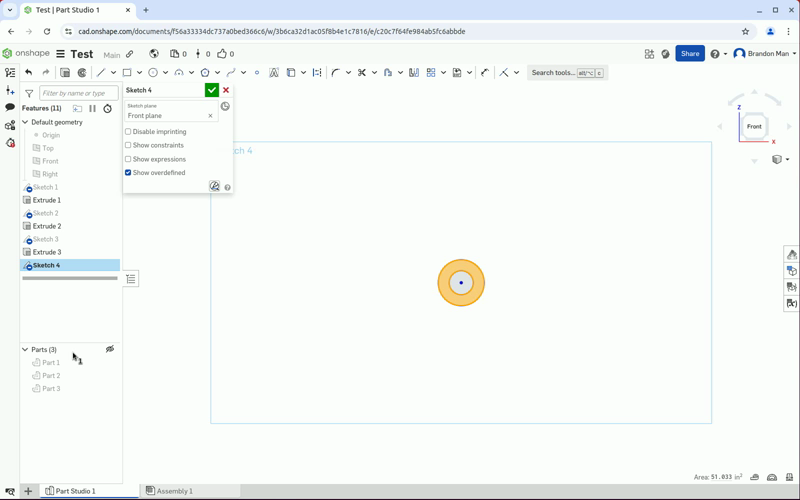
key(shift+y)
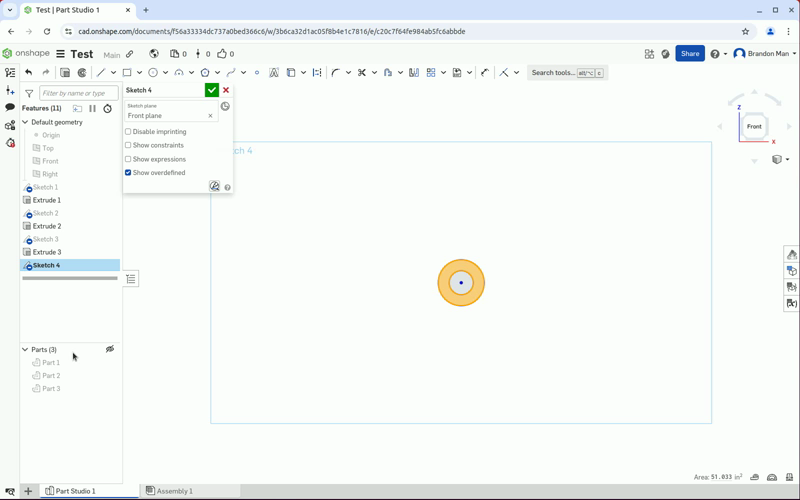
key(shift+e)
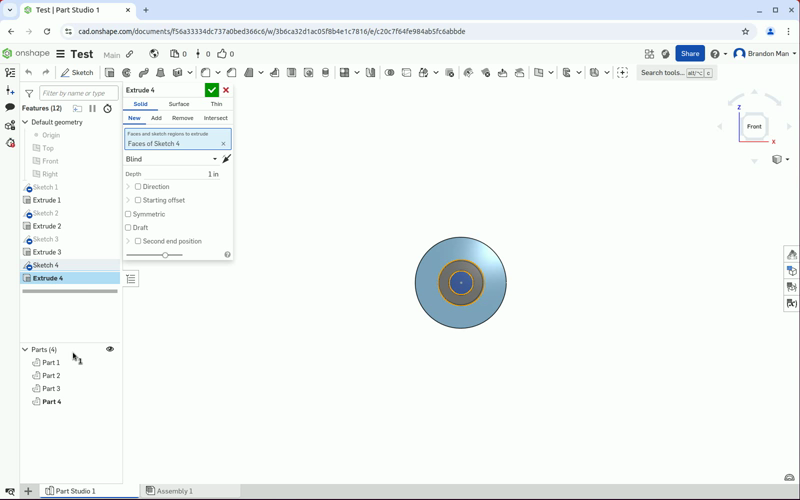
mouse_move(143, 106)
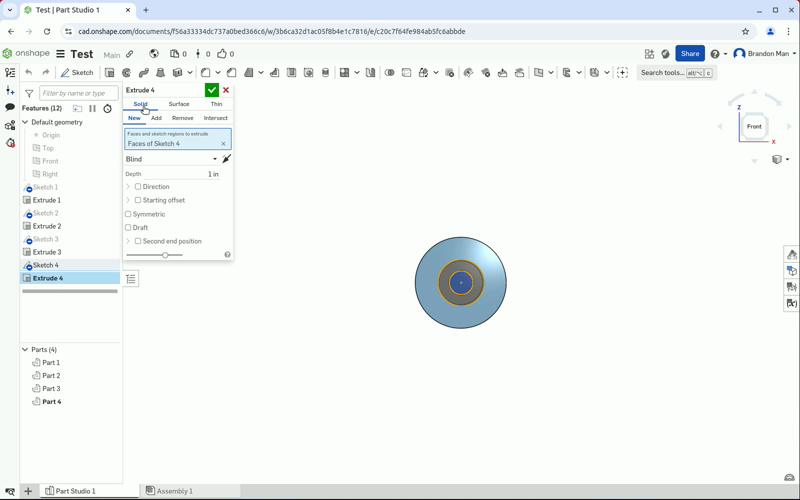
click(143, 106)
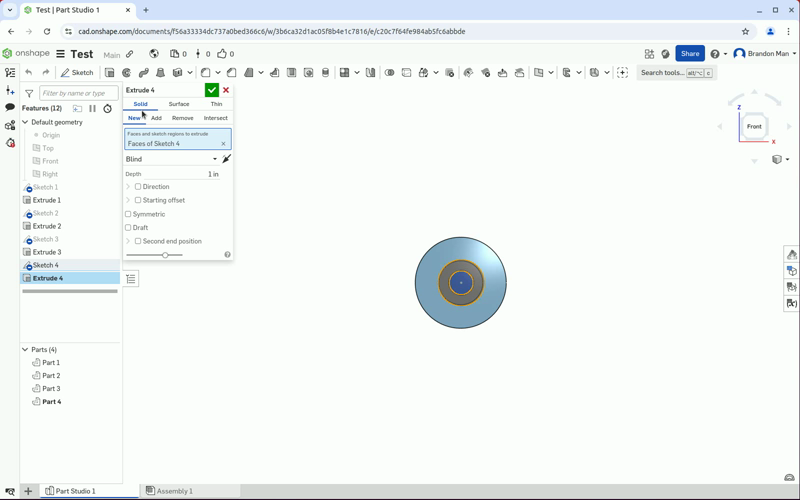
mouse_move(137, 120)
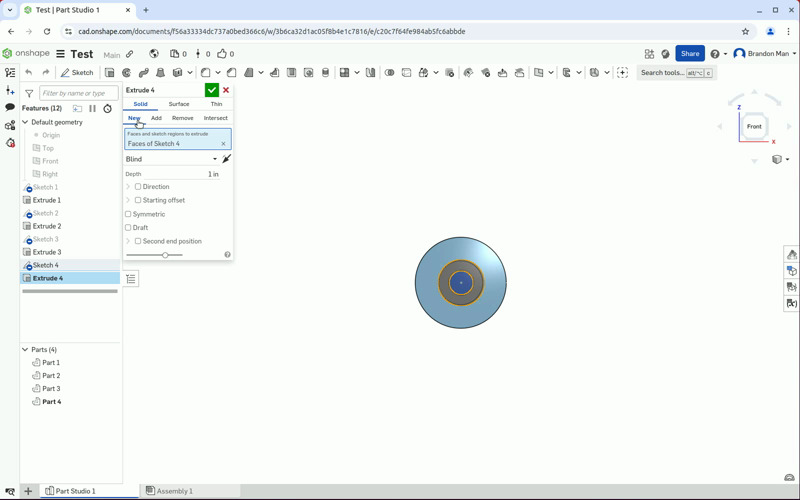
click(137, 120)
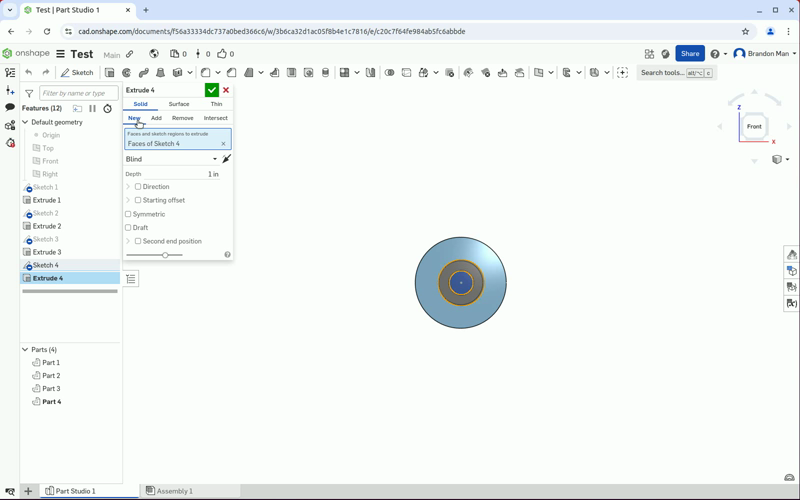
key(tab, 4)
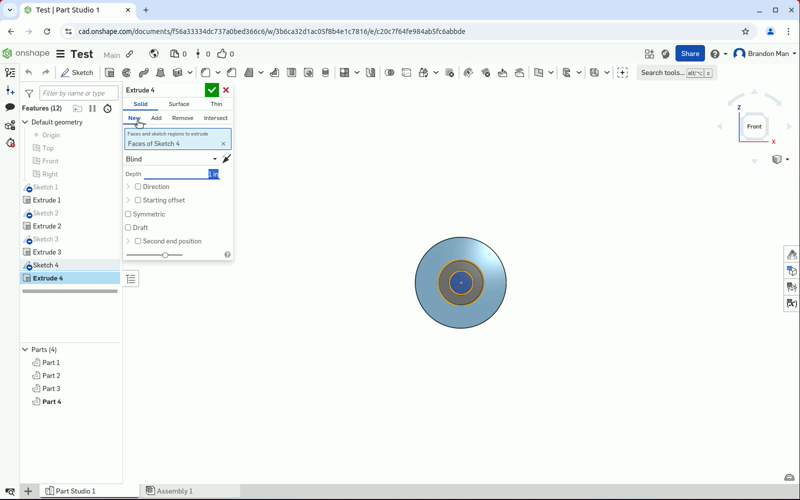
text(23.108)
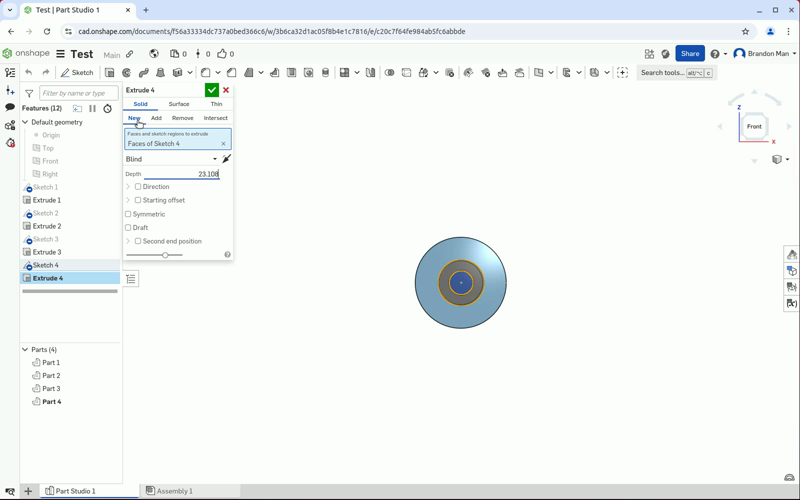
key(enter)
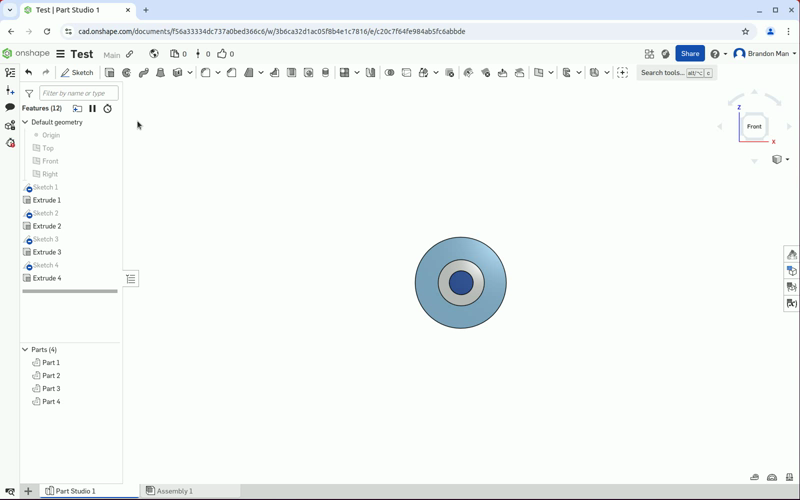
key(shift+h)
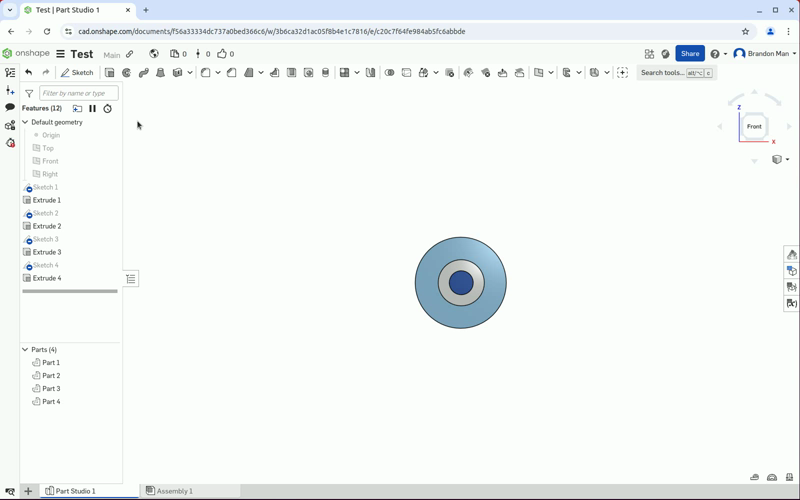
key(shift+h)
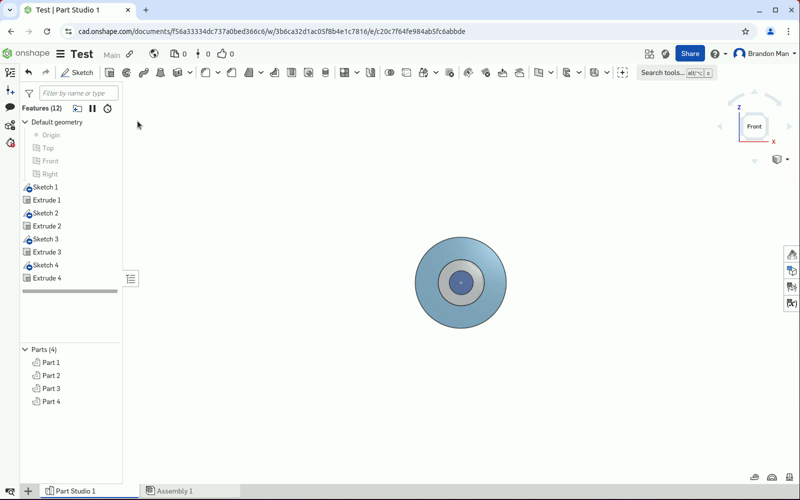
key(shift+7)
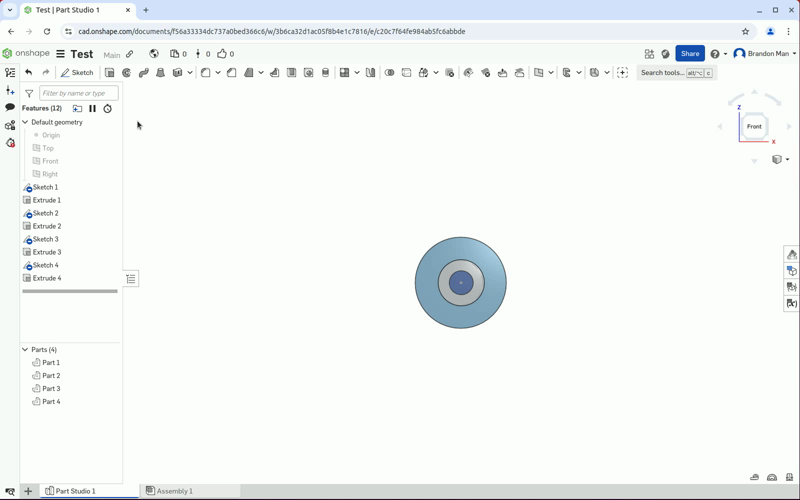
key(left, 2)
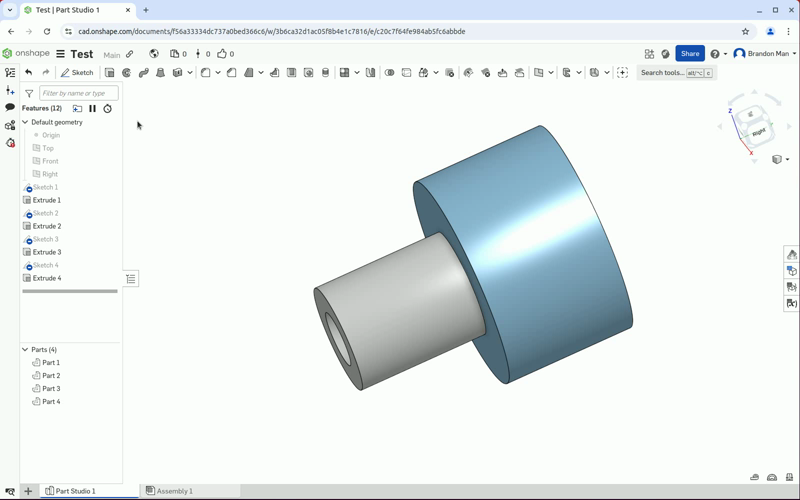
key(down, 2)
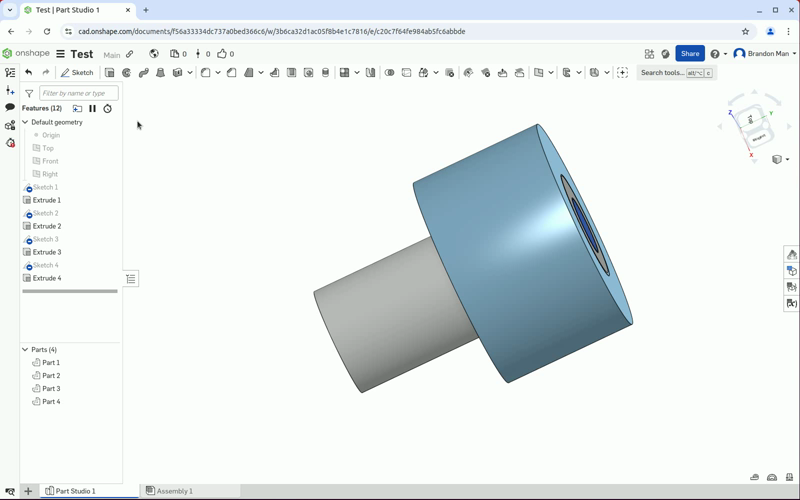
key(up, 2)
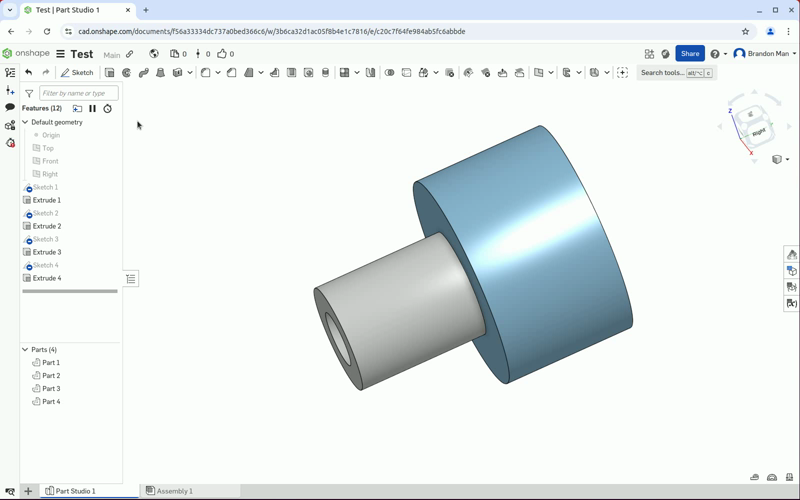
key(right, 2)
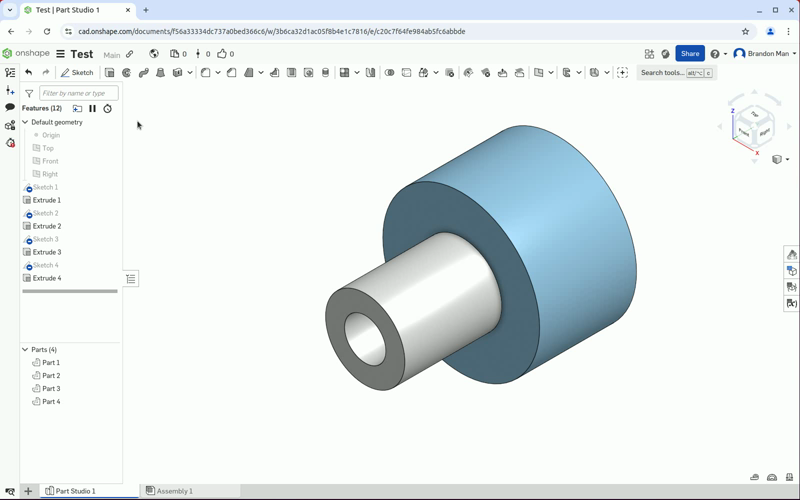
mouse_move(73, 189)
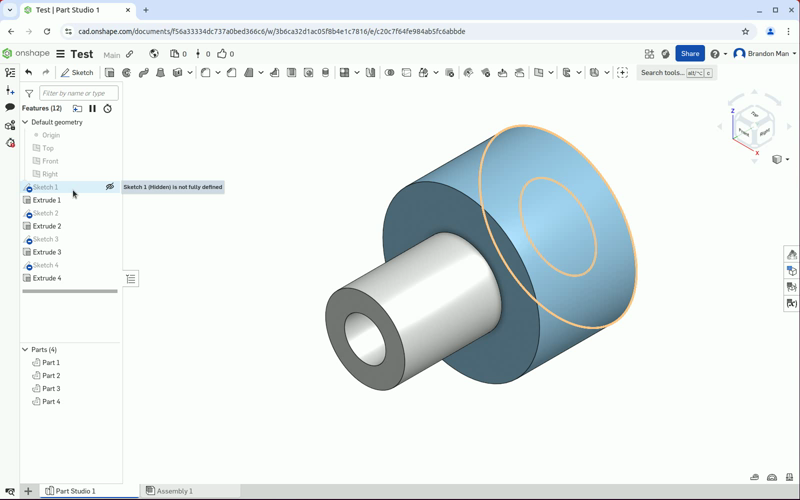
click(73, 189)